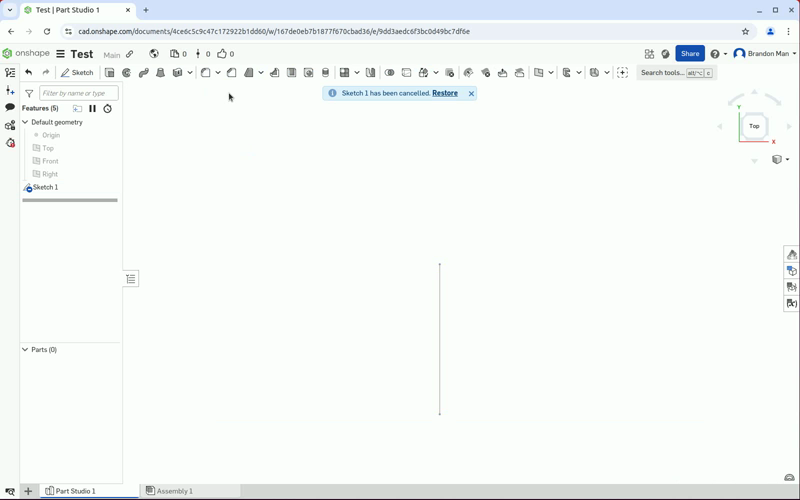
key(shift+h)
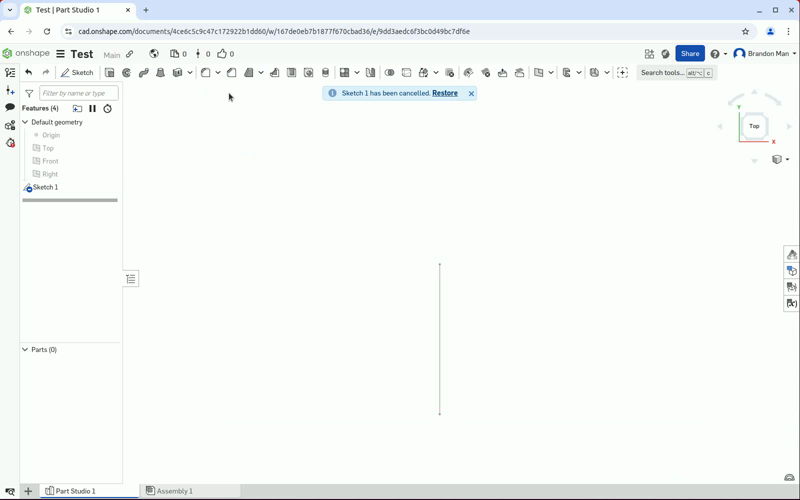
key(shift+s)
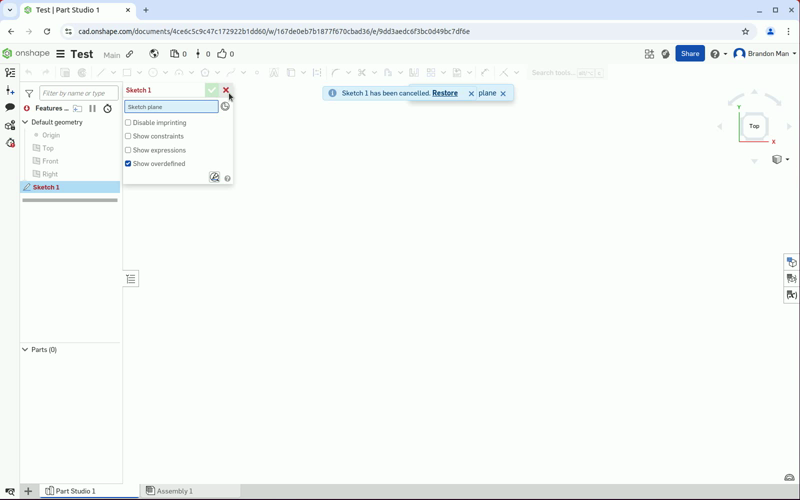
mouse_move(73, 150)
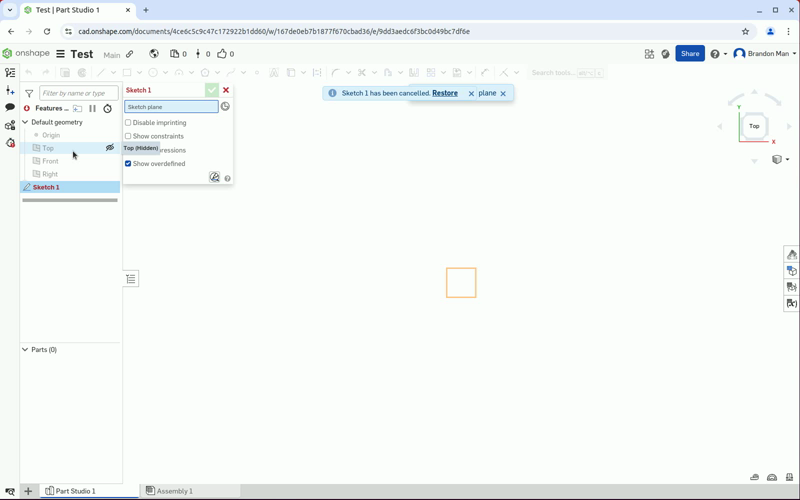
click(73, 150)
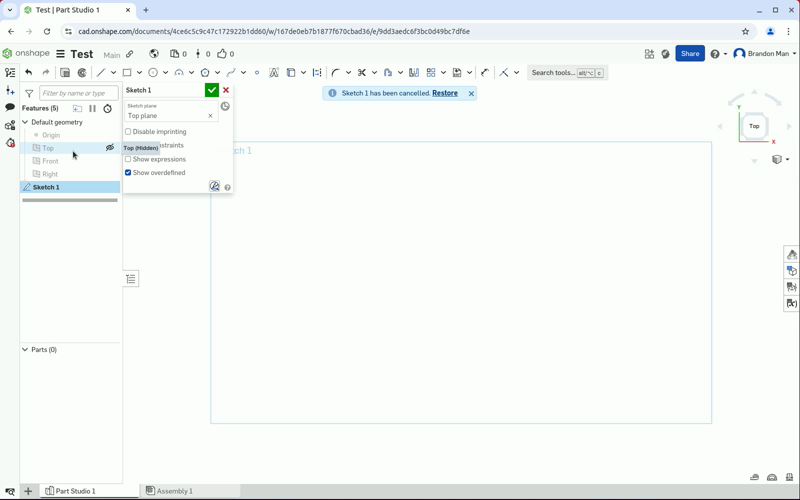
mouse_move(73, 352)
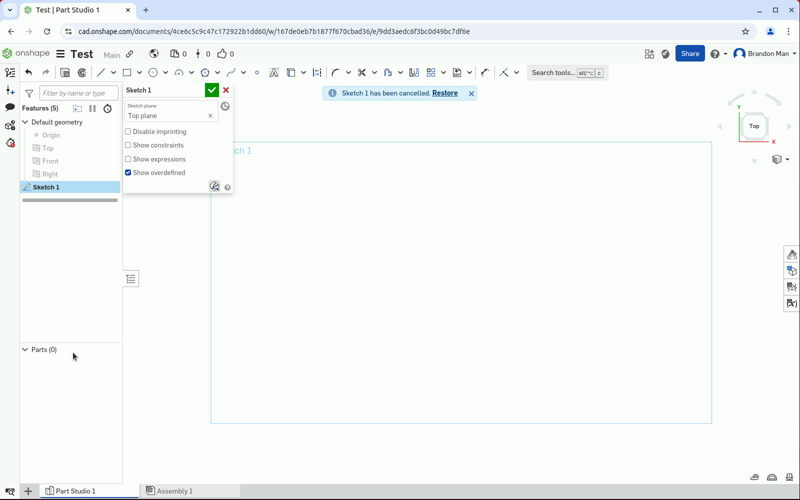
key(y)
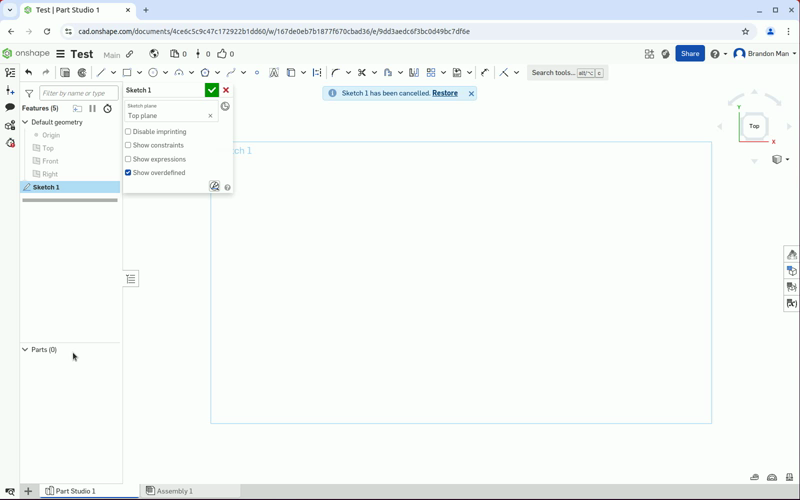
key(l)
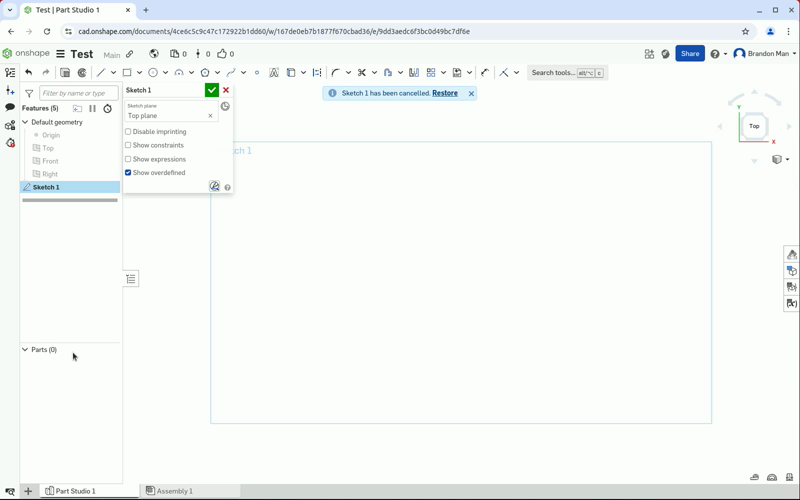
key_down(shift)
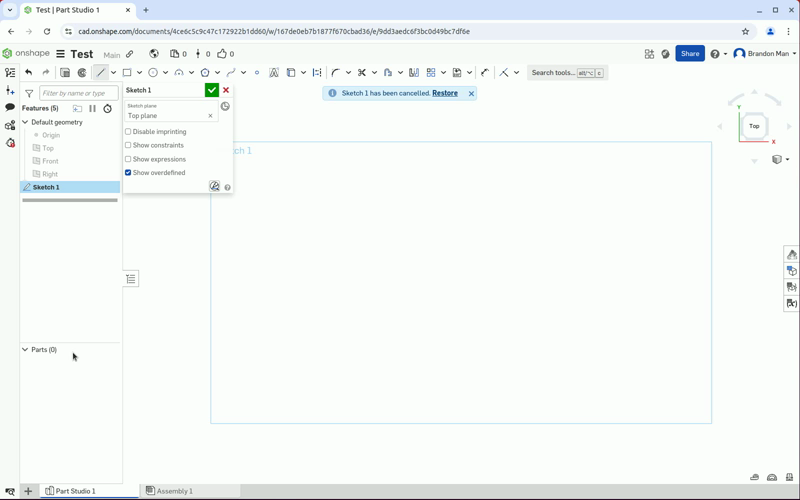
mouse_move(407, 264)
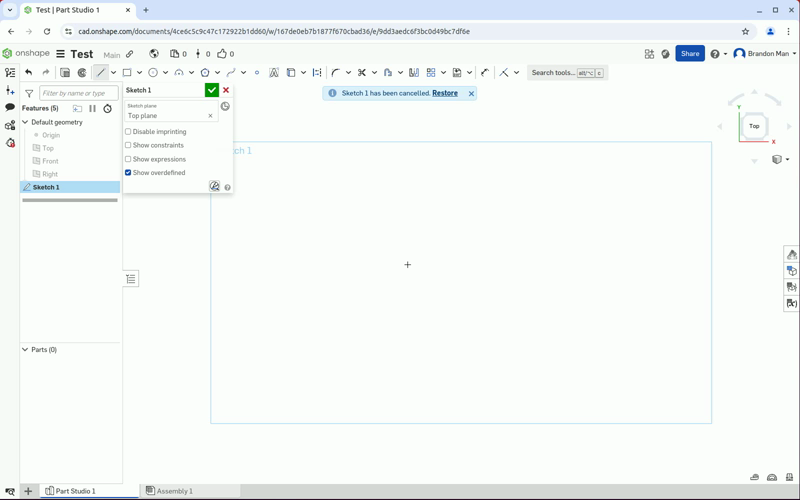
click(407, 264)
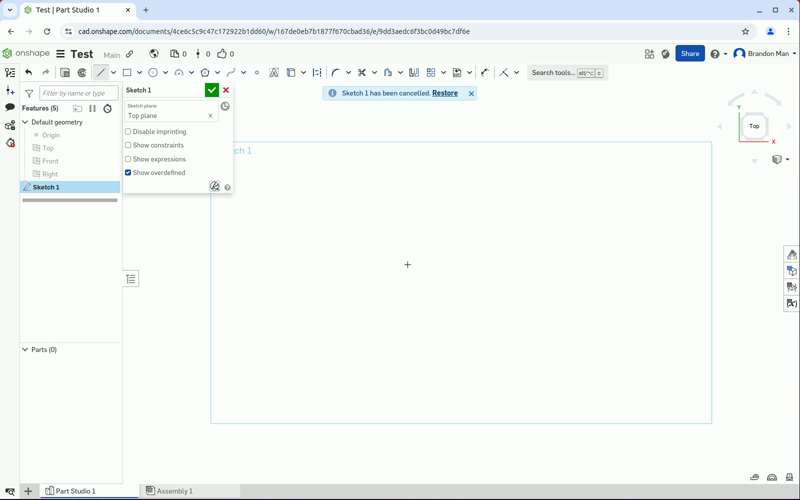
key_up(shift)
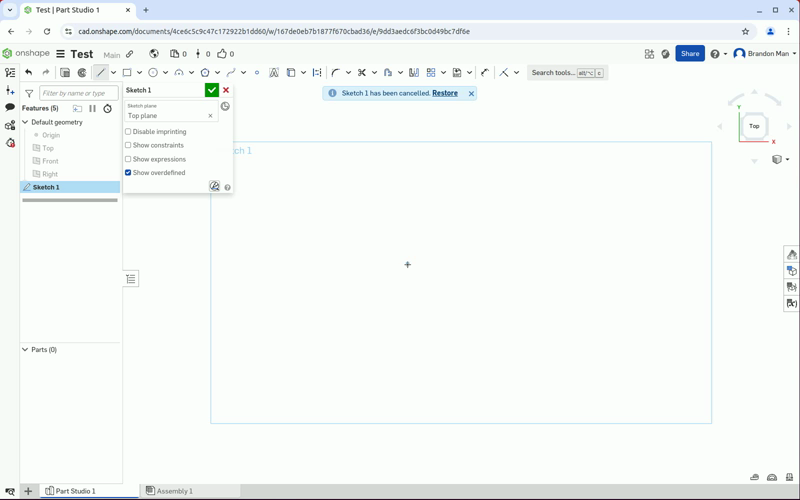
key_down(shift)
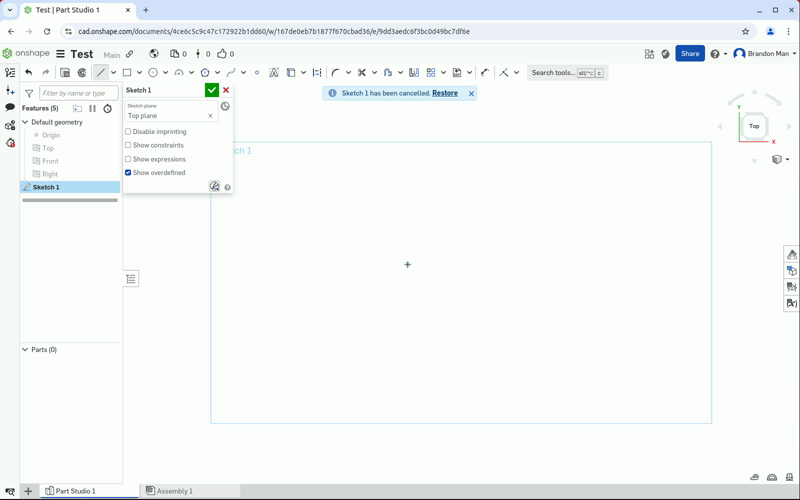
mouse_move(572, 264)
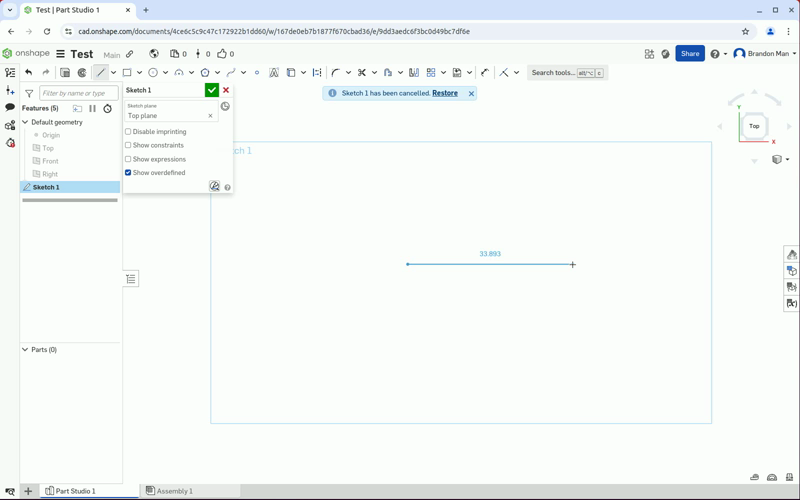
click(572, 264)
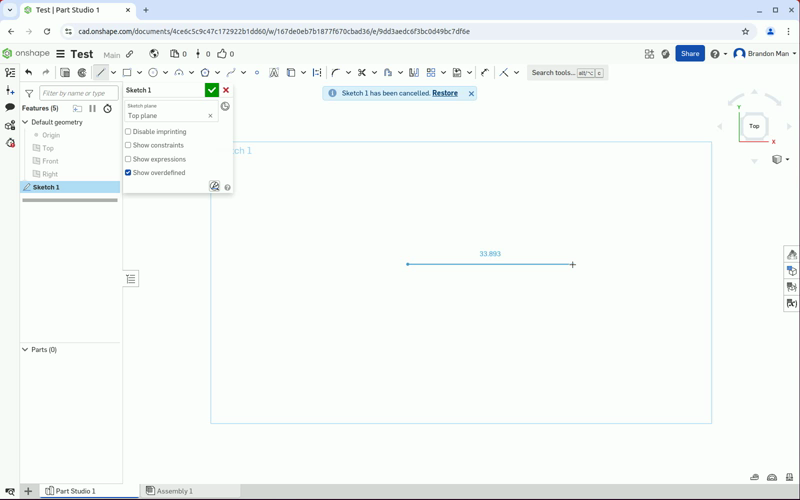
key_up(shift)
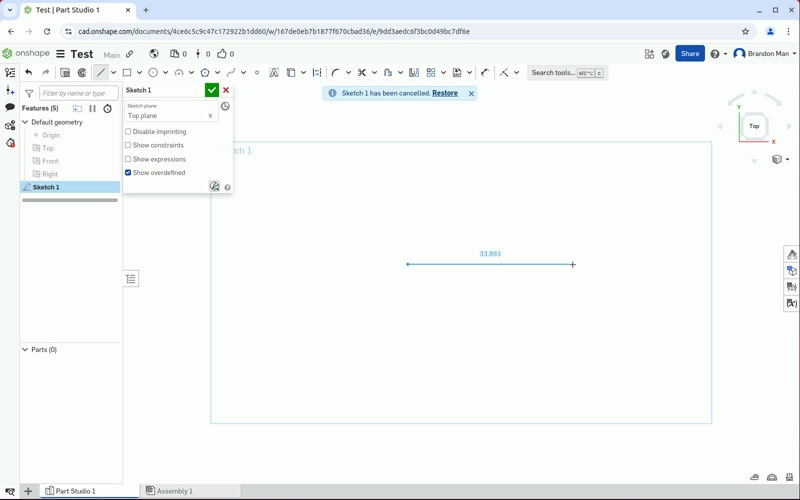
key_down(shift)
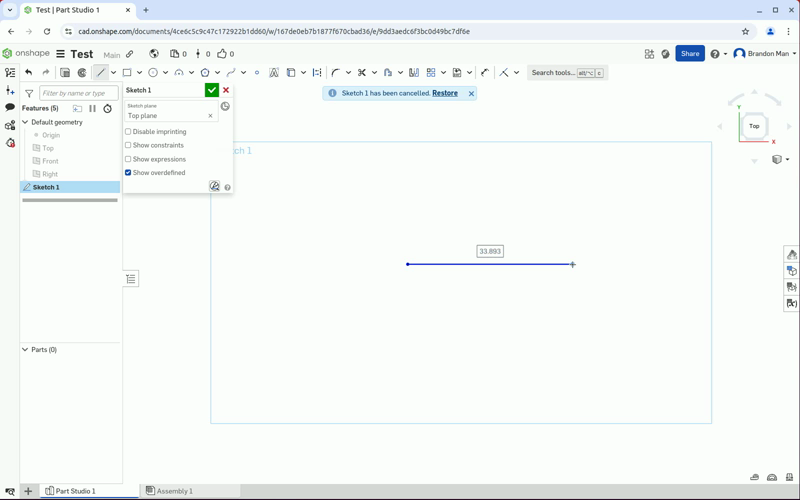
mouse_move(589, 264)
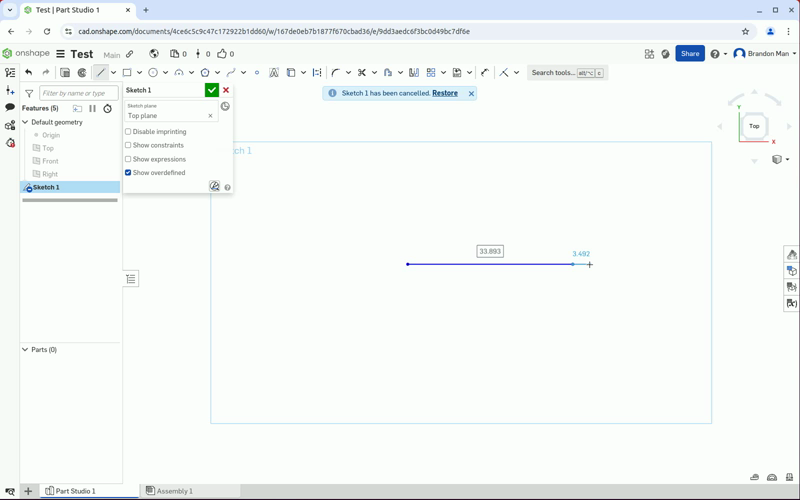
mouse_move(572, 222)
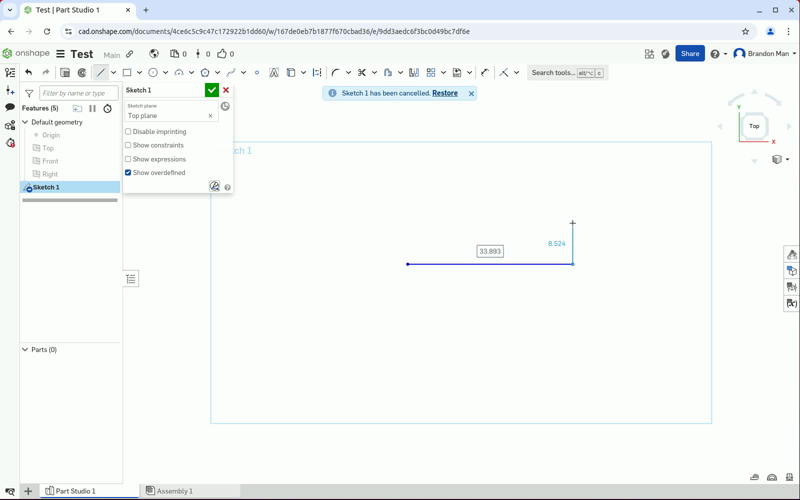
click(572, 222)
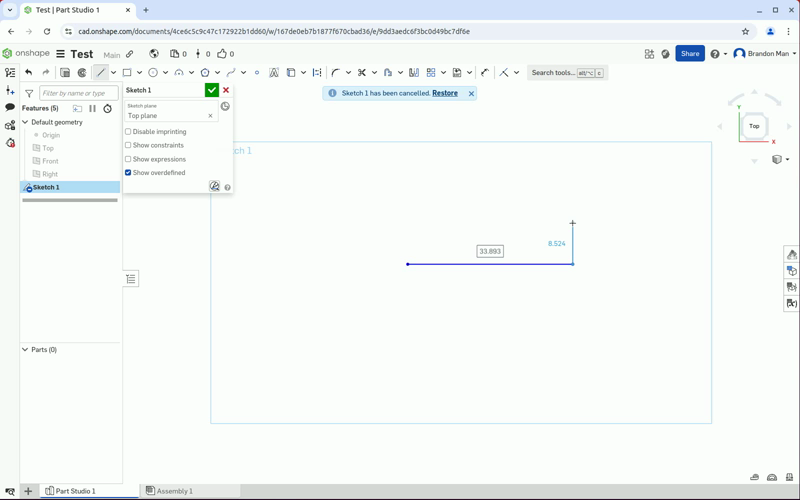
key_up(shift)
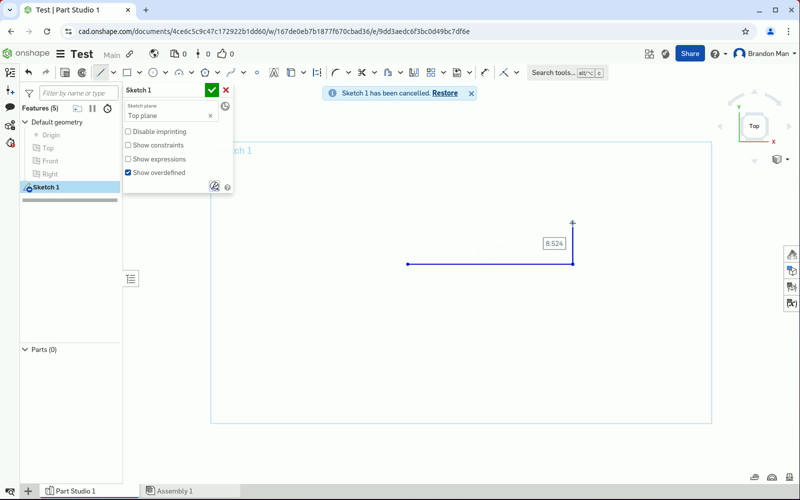
key_down(shift)
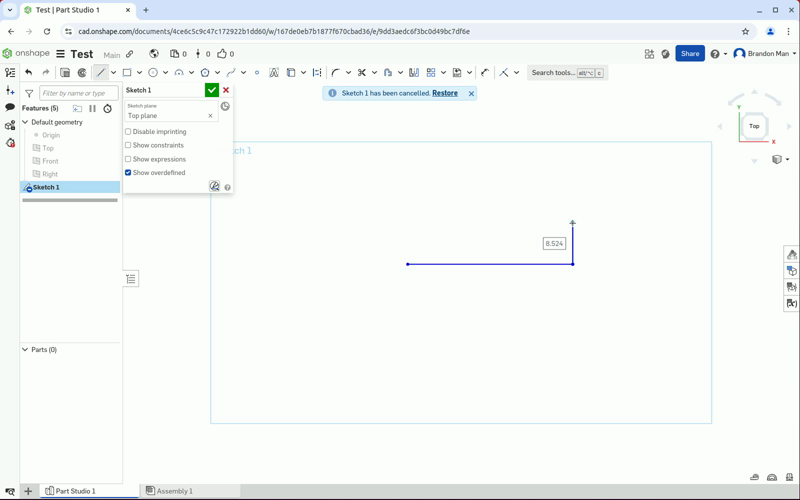
mouse_move(407, 222)
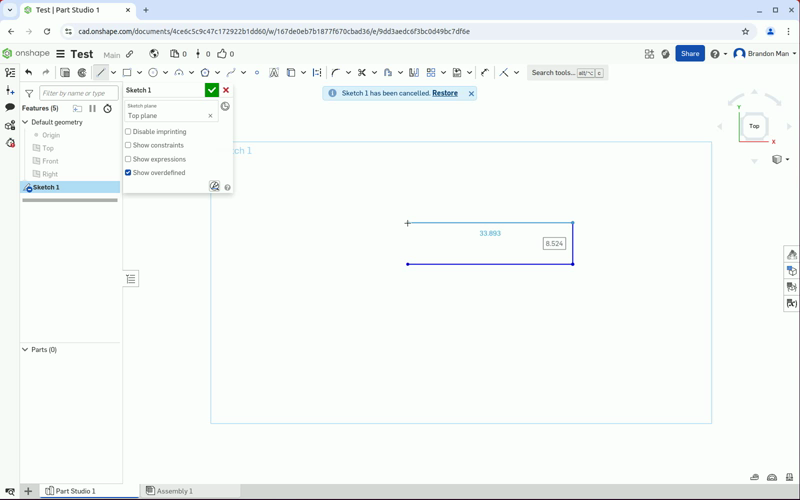
click(407, 222)
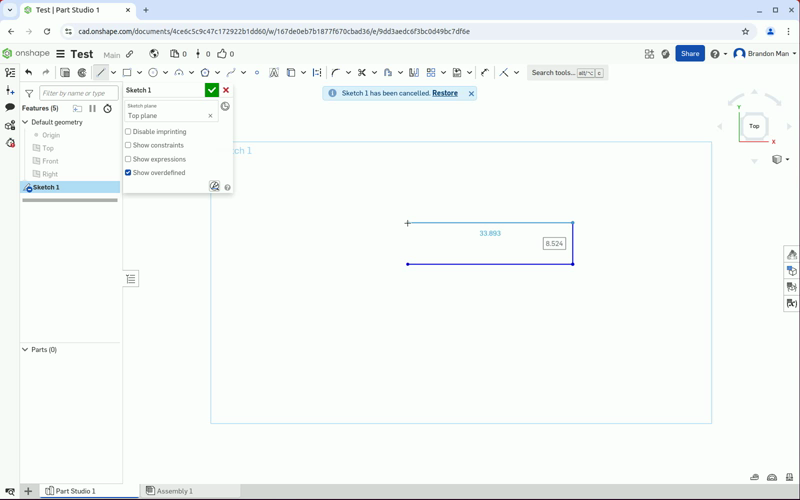
key_up(shift)
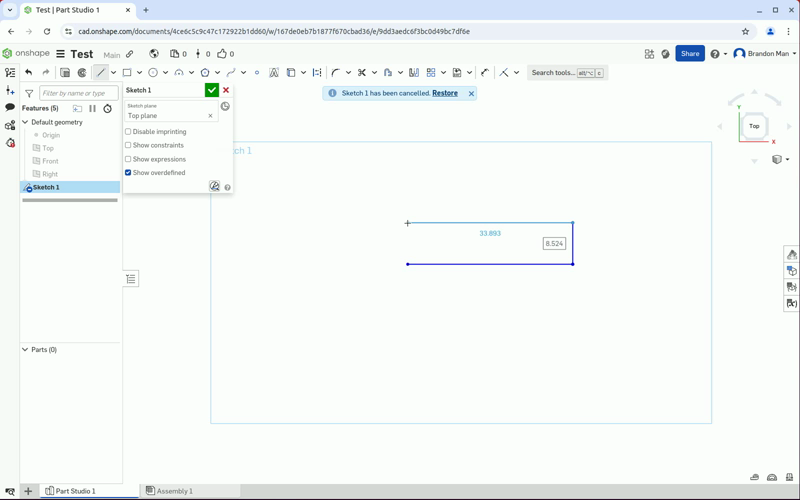
mouse_move(437, 222)
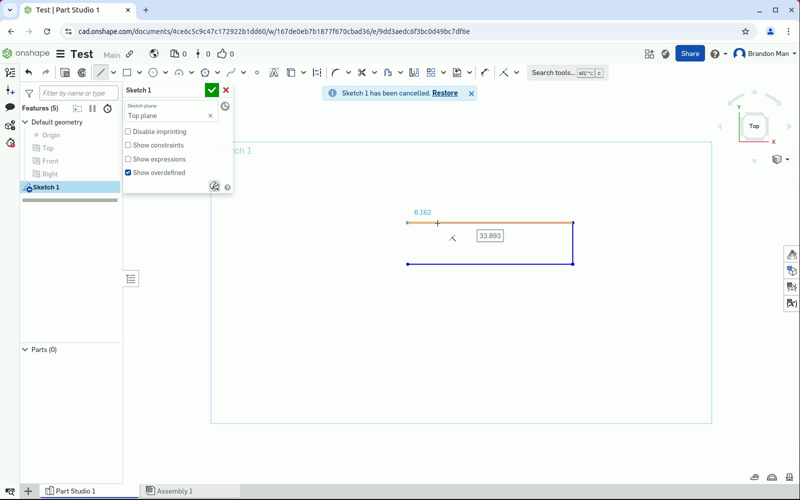
key_down(shift)
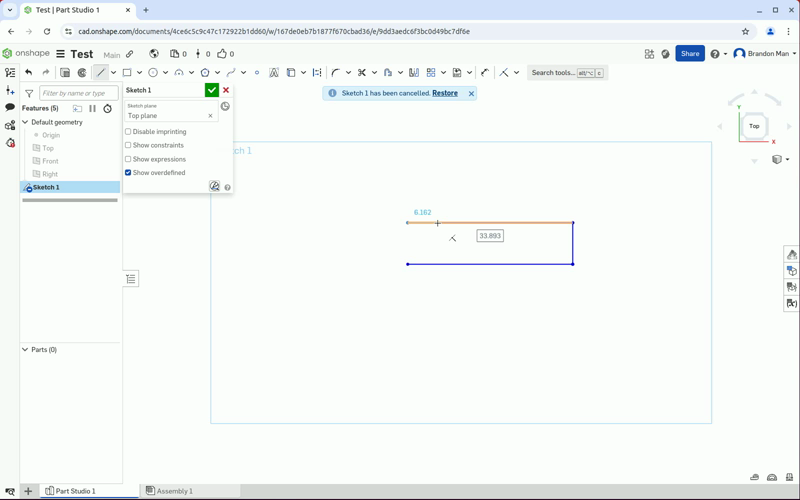
mouse_move(407, 264)
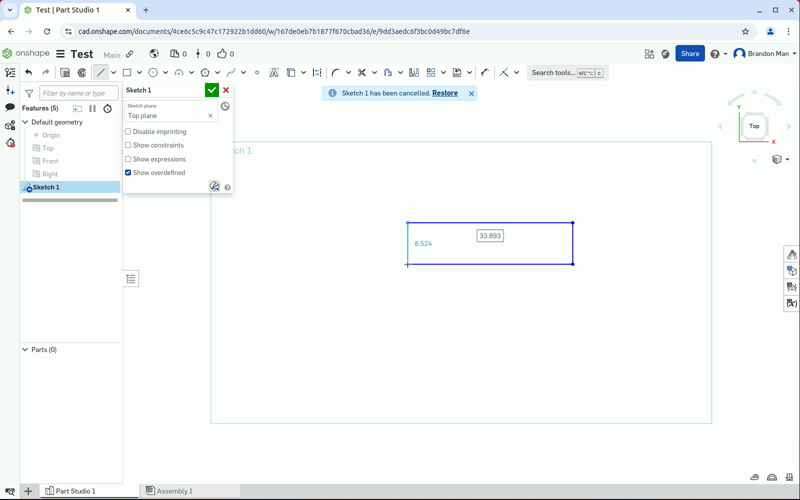
key_up(shift)
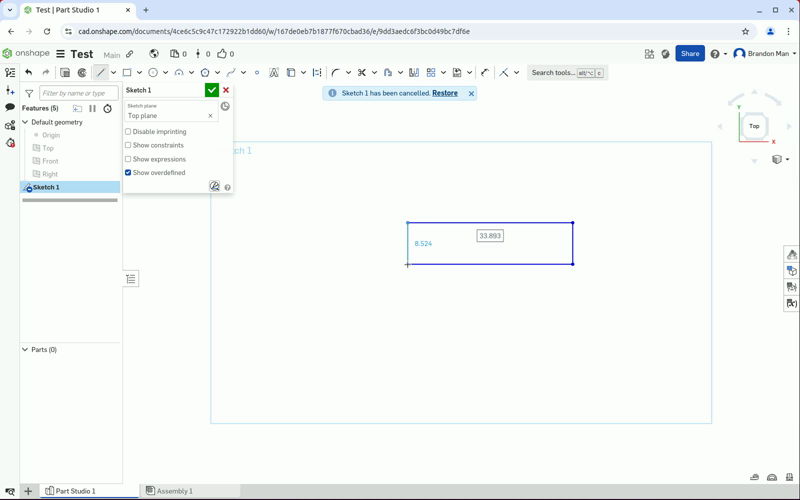
click(407, 264)
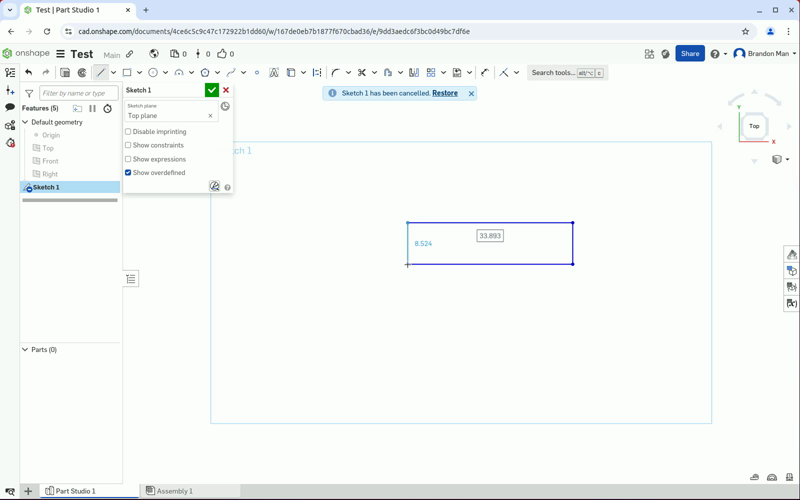
key(esc)
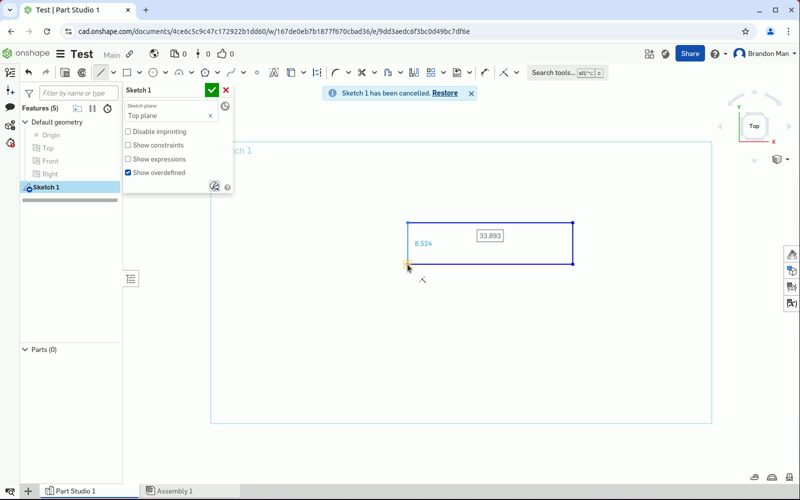
mouse_move(546, 242)
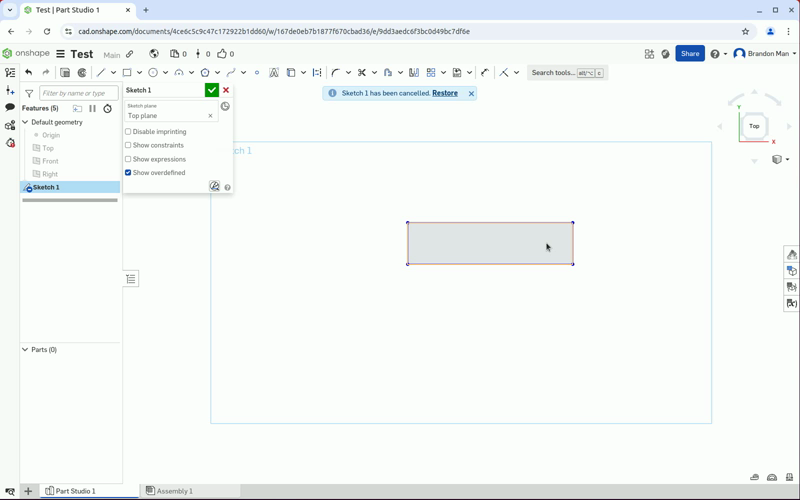
click(546, 242)
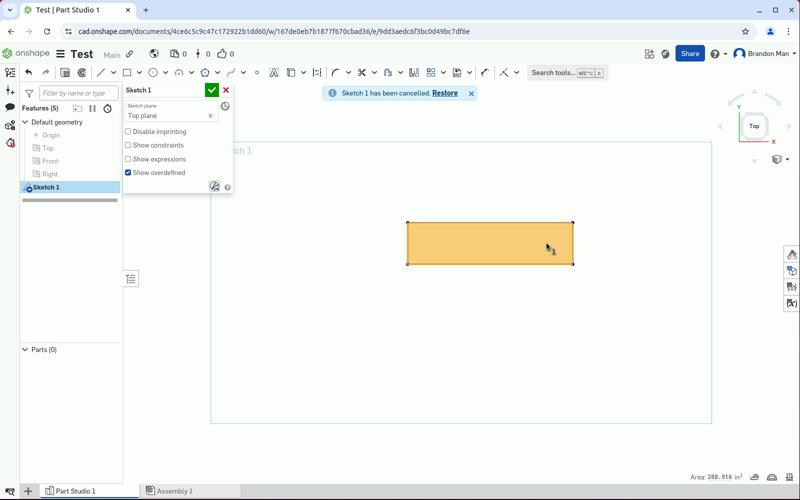
mouse_move(73, 352)
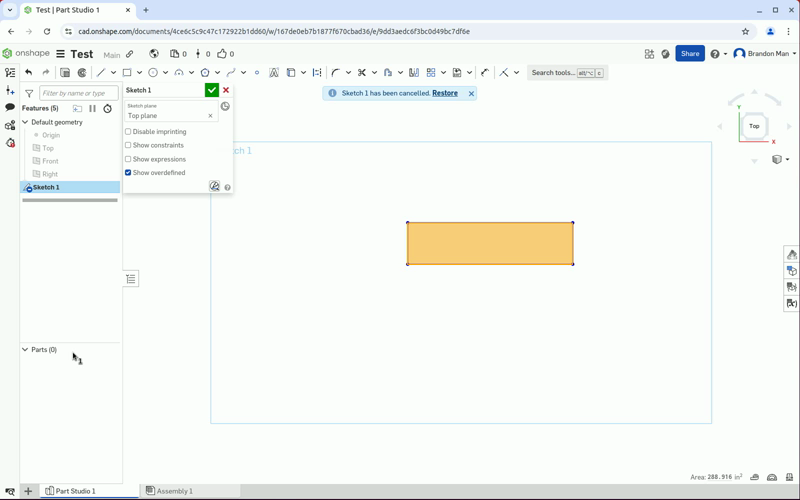
key(shift+y)
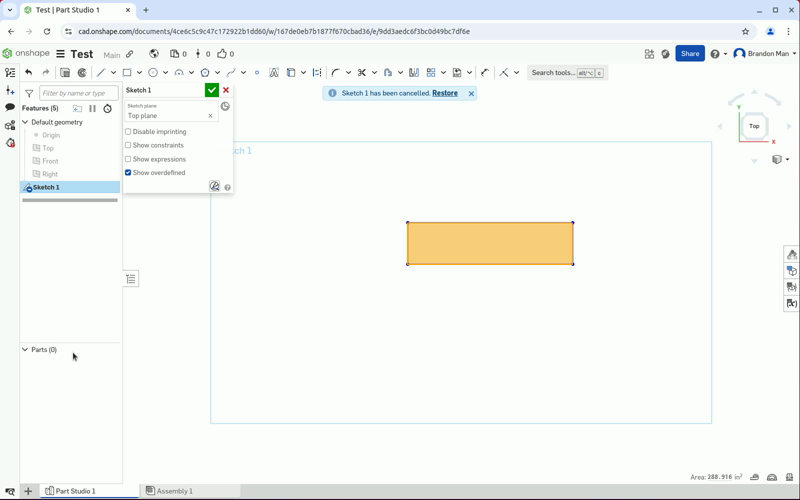
key(shift+e)
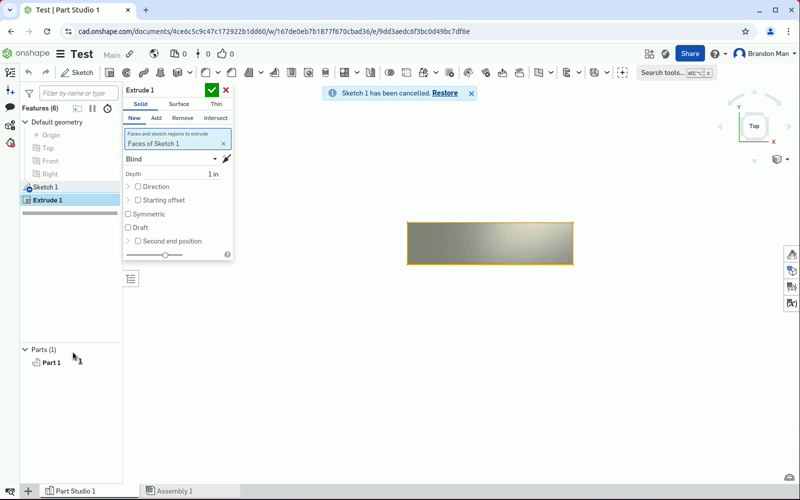
mouse_move(143, 106)
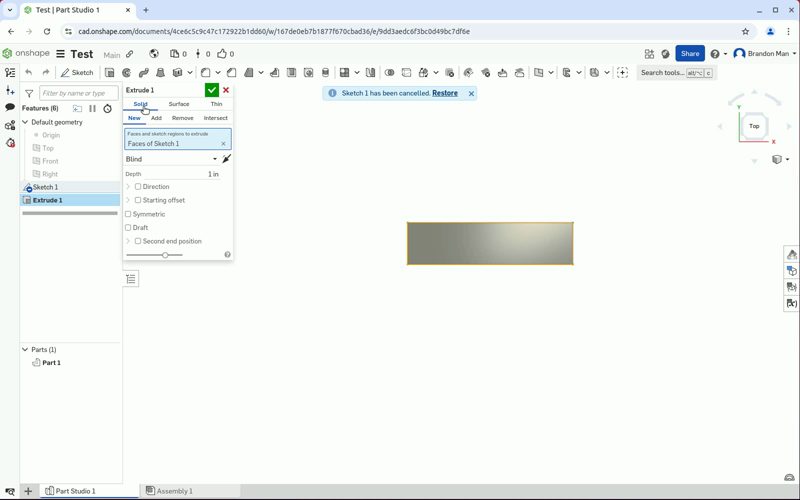
click(143, 106)
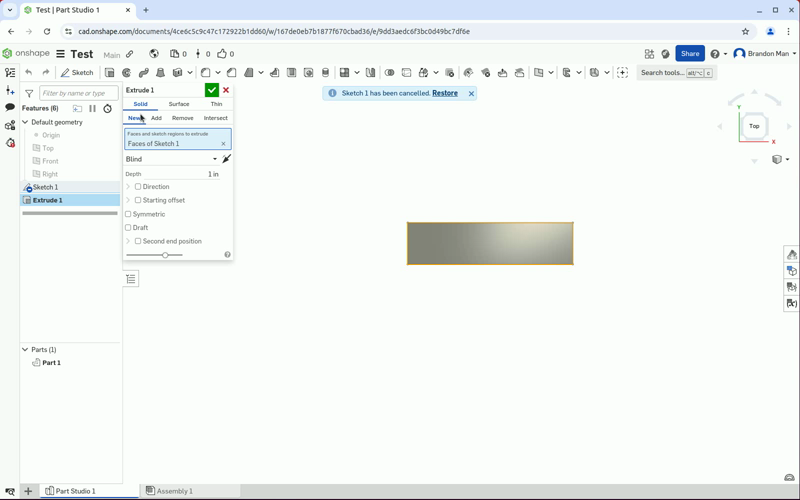
mouse_move(137, 120)
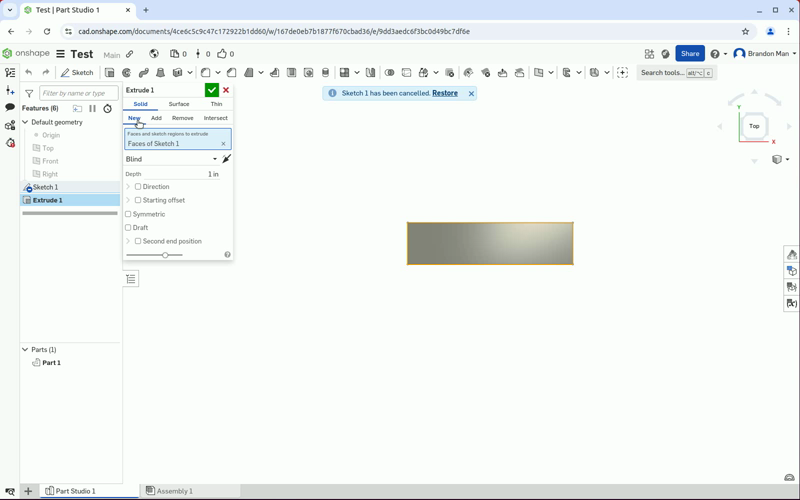
click(137, 120)
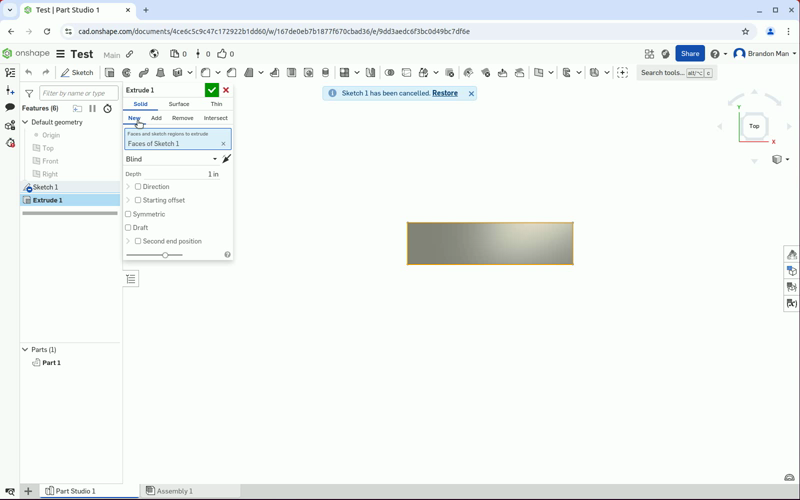
key(tab, 4)
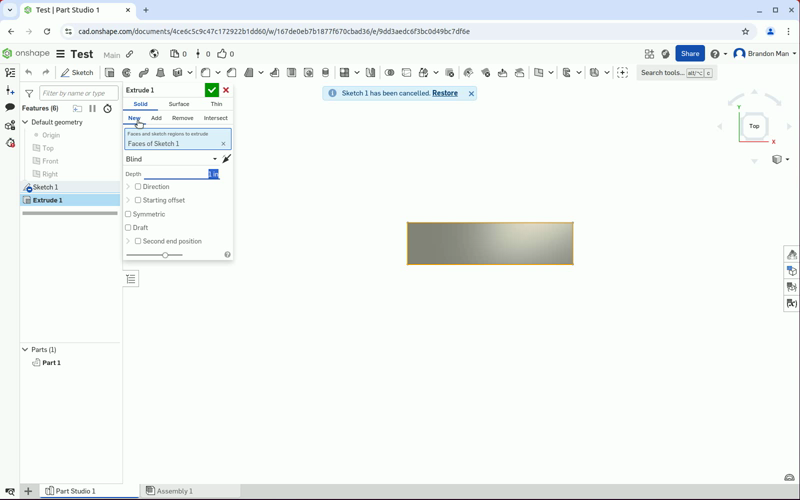
text(16.85)
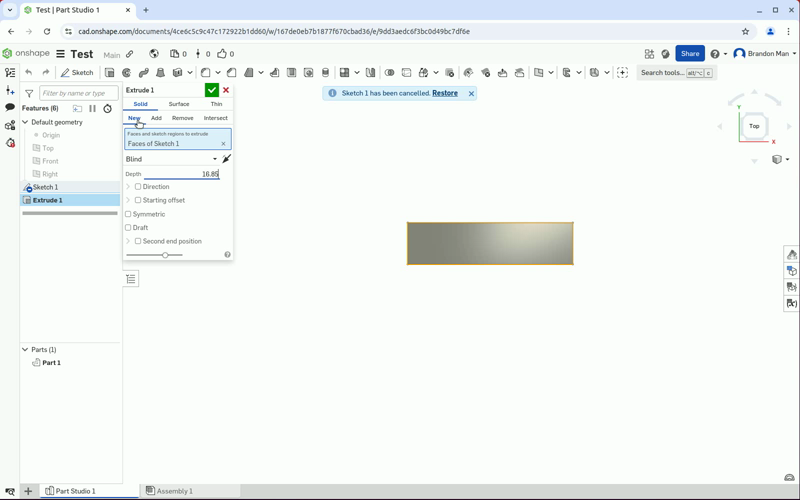
key(enter)
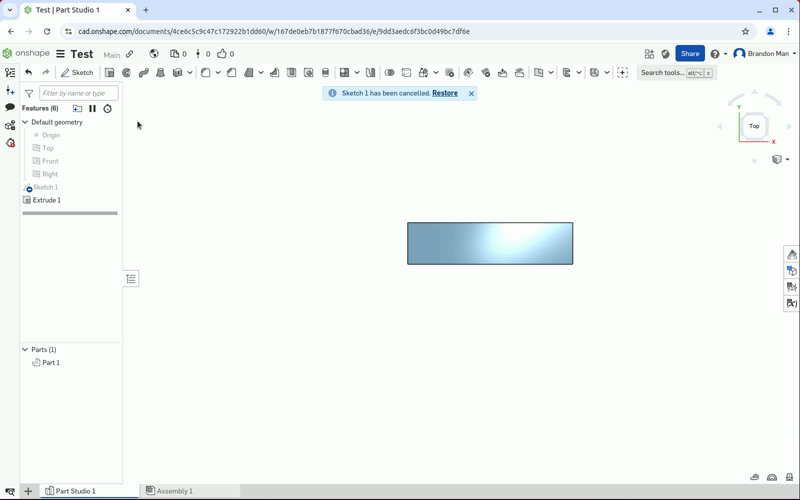
key(shift+h)
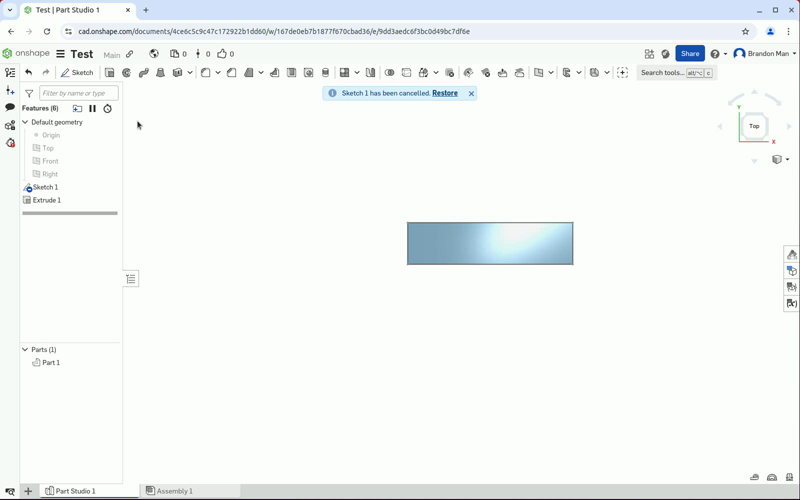
key(shift+h)
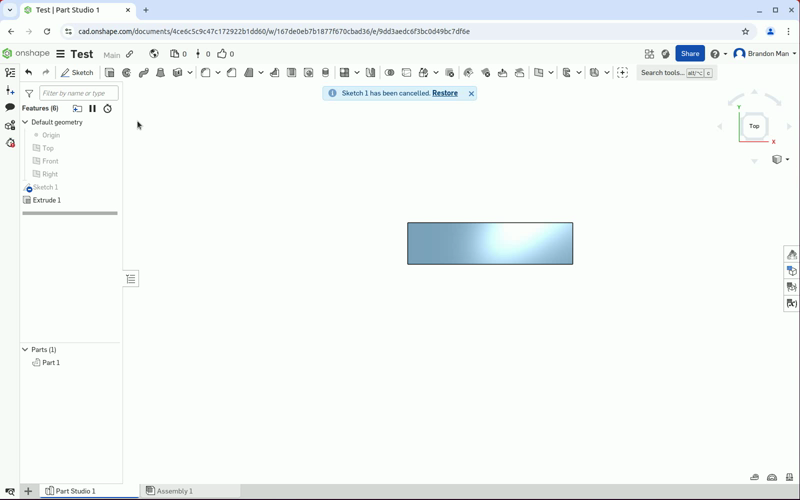
mouse_move(73, 189)
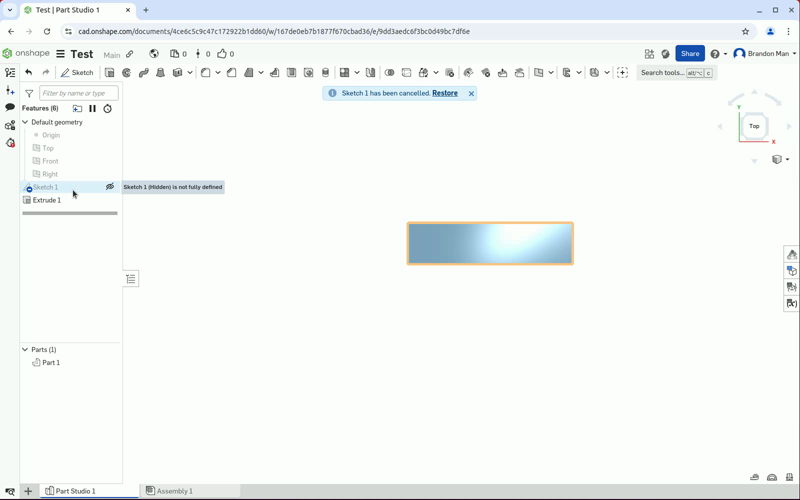
click(73, 189)
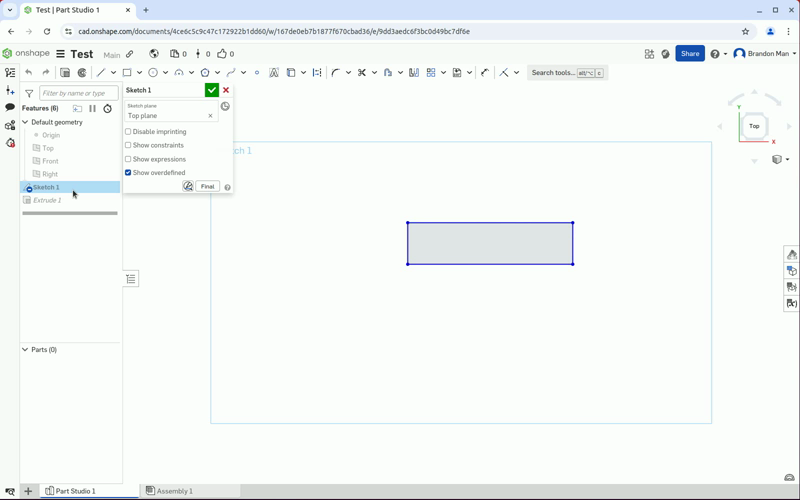
mouse_move(229, 92)
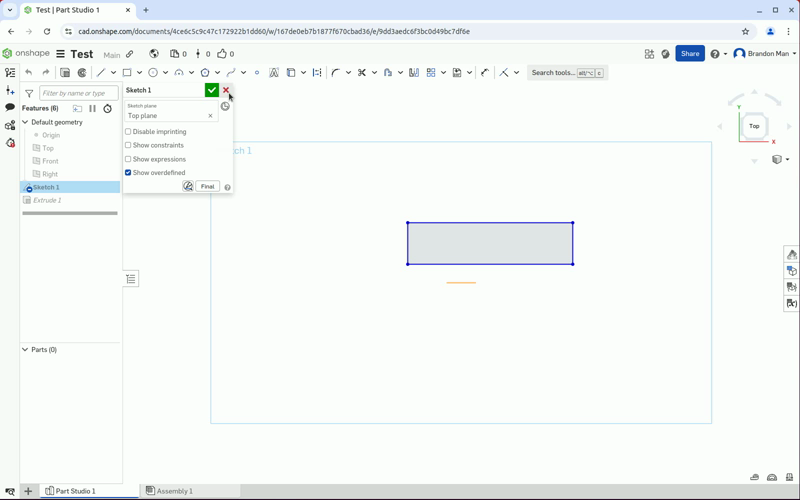
click(229, 92)
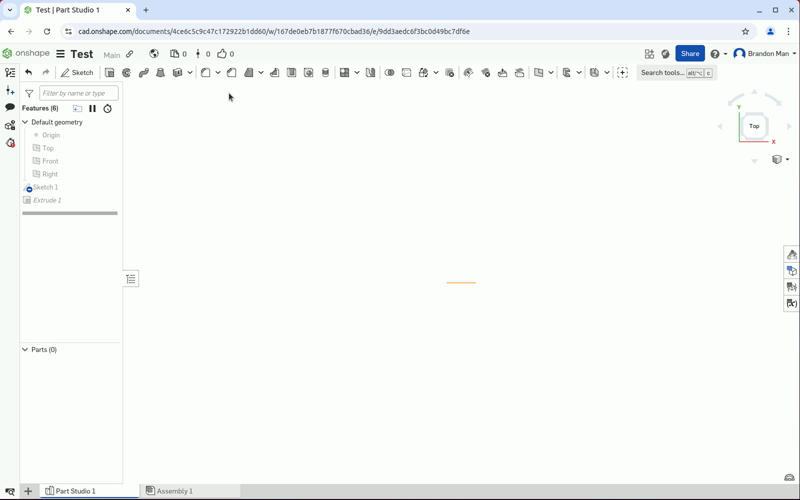
mouse_move(73, 352)
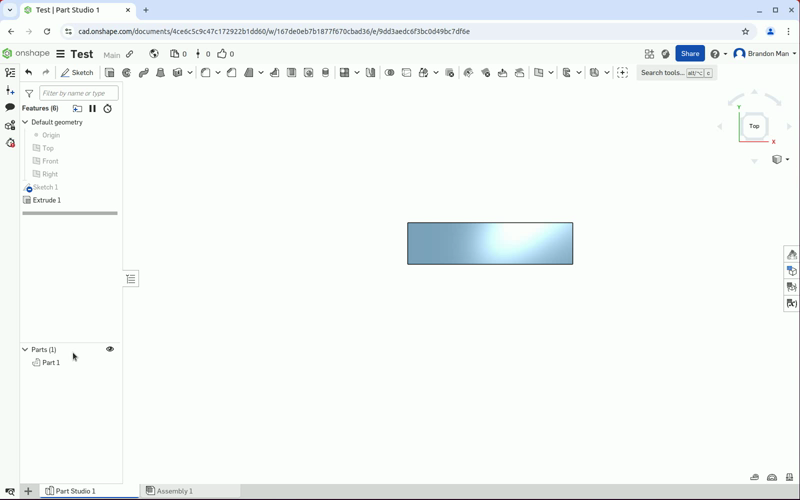
key(y)
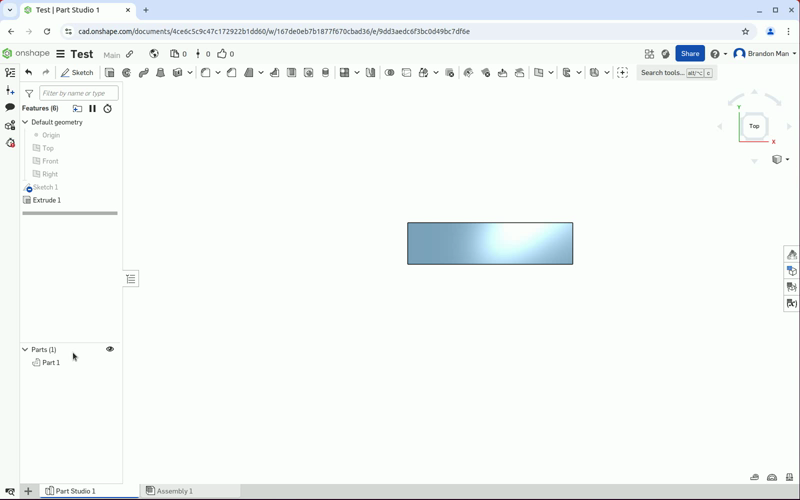
key(shift+p)
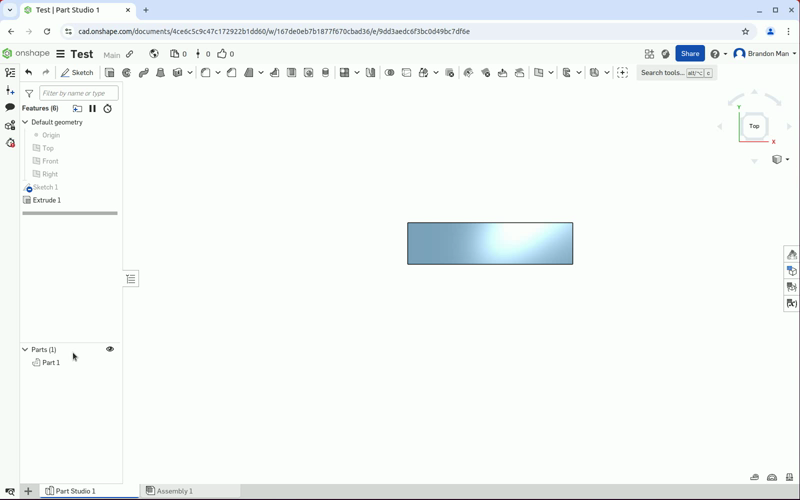
key(space)
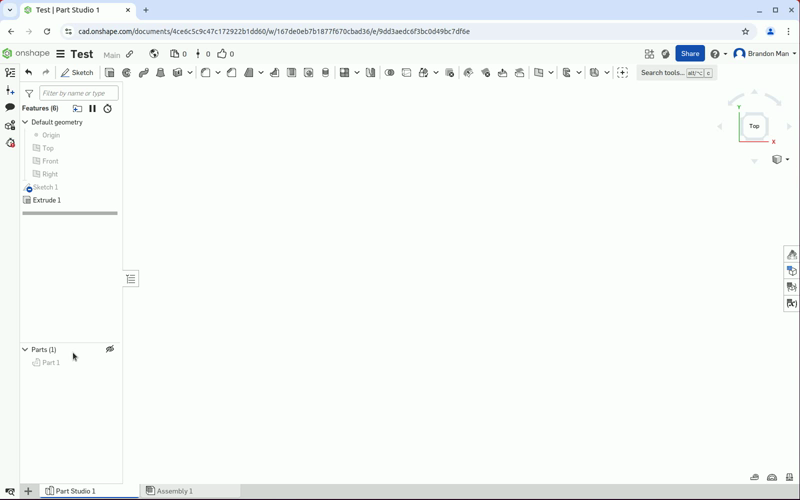
key_down(shift)
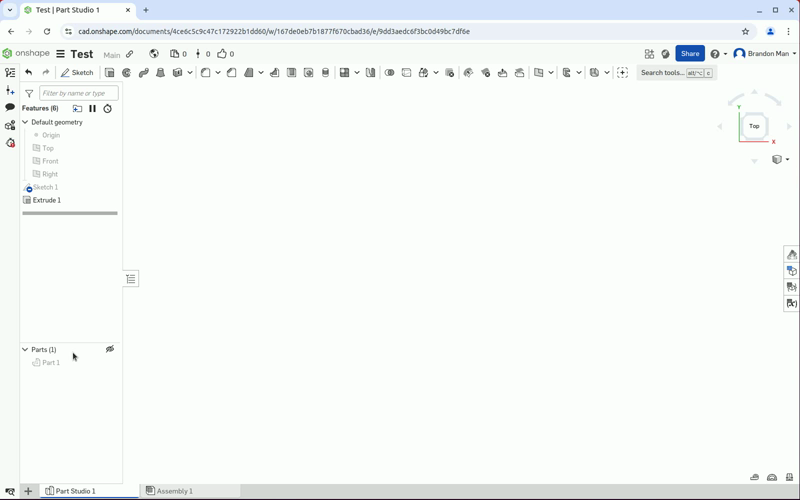
key(up)
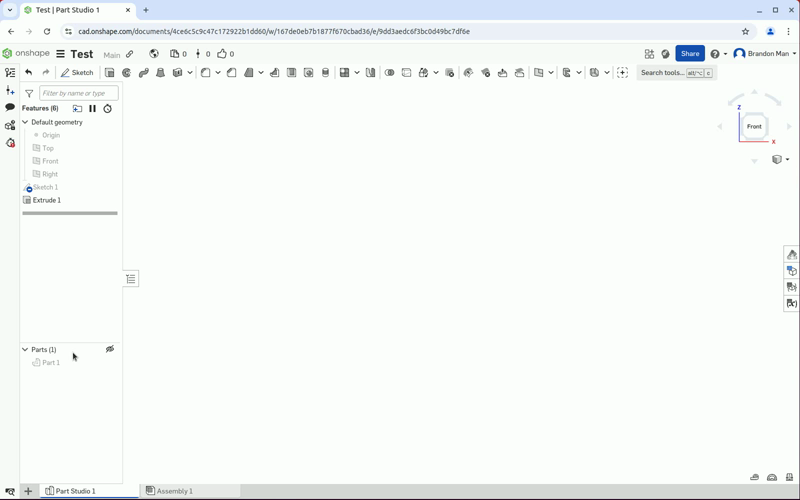
key_up(shift)
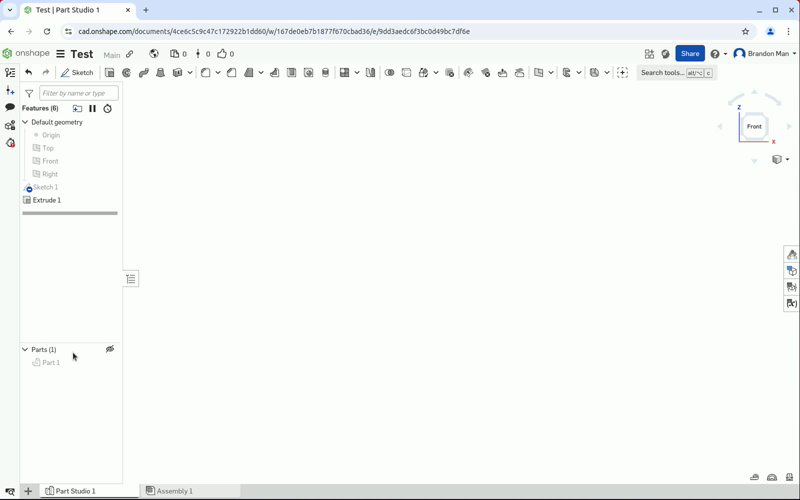
key(space)
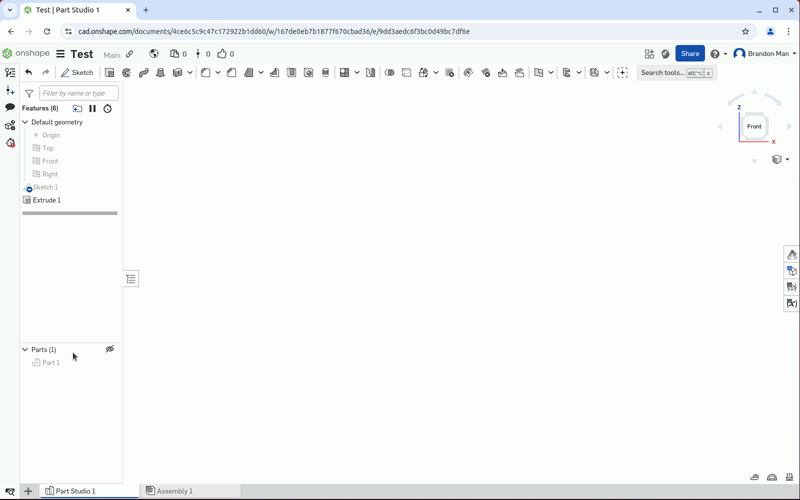
key_down(shift)
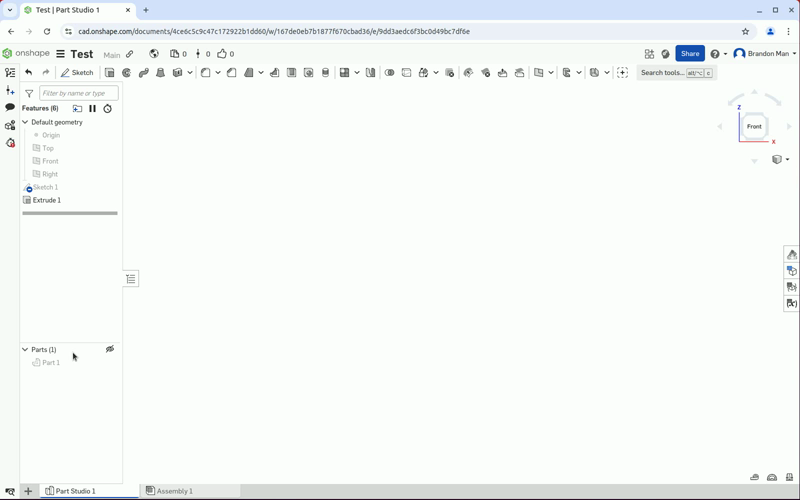
key(left)
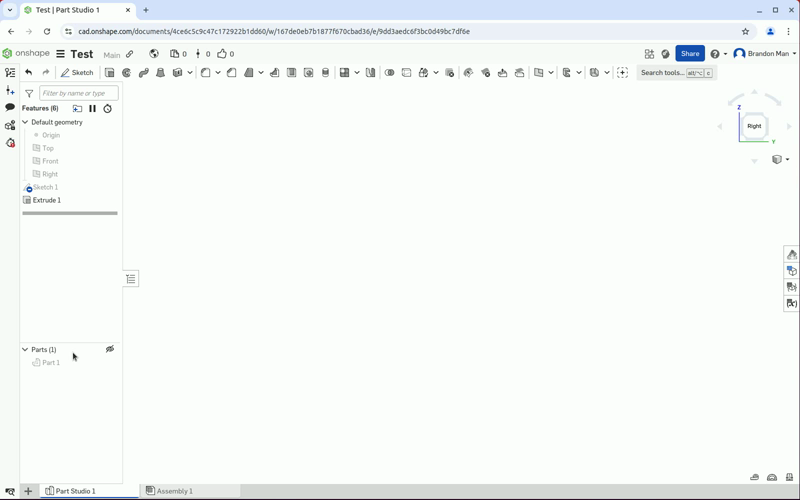
key_up(shift)
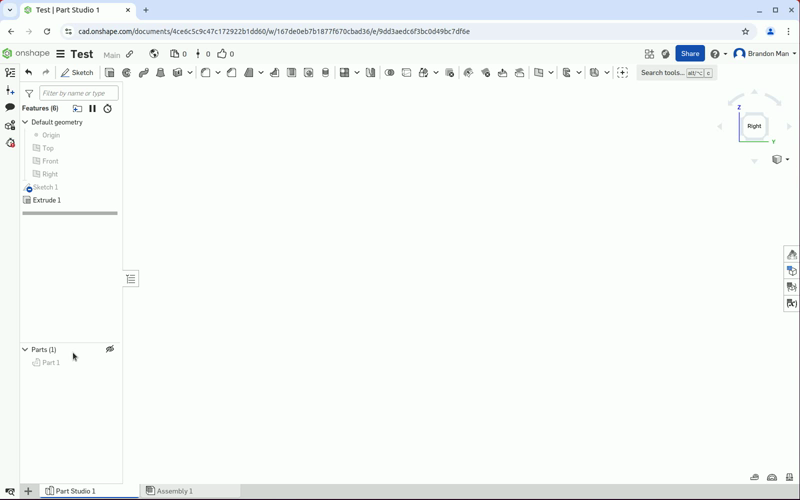
mouse_move(73, 352)
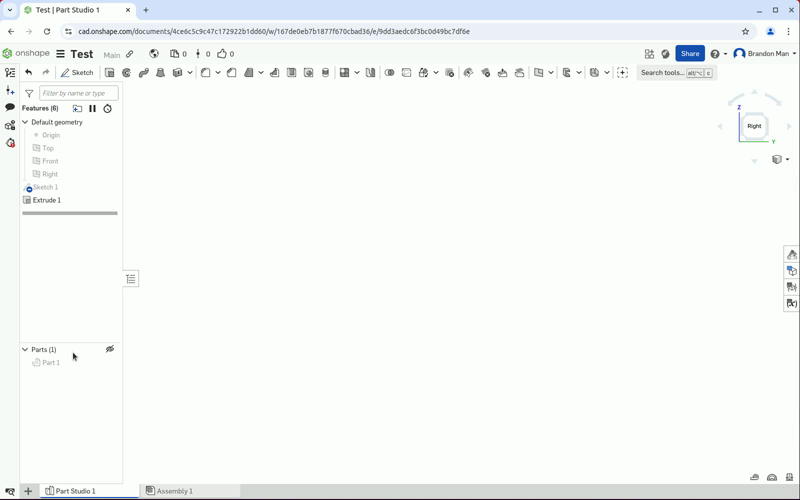
key(shift+y)
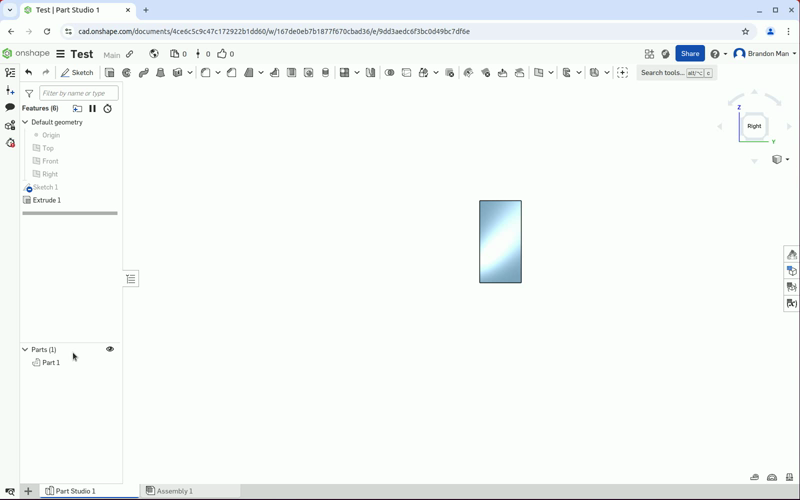
mouse_move(541, 75)
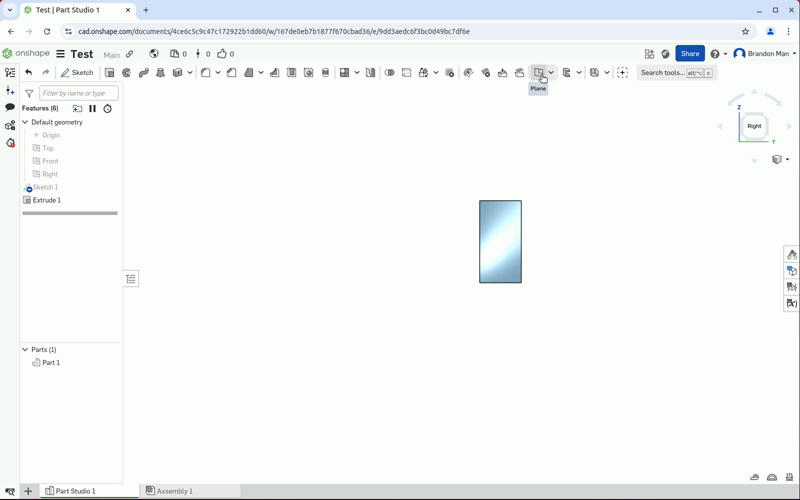
click(541, 75)
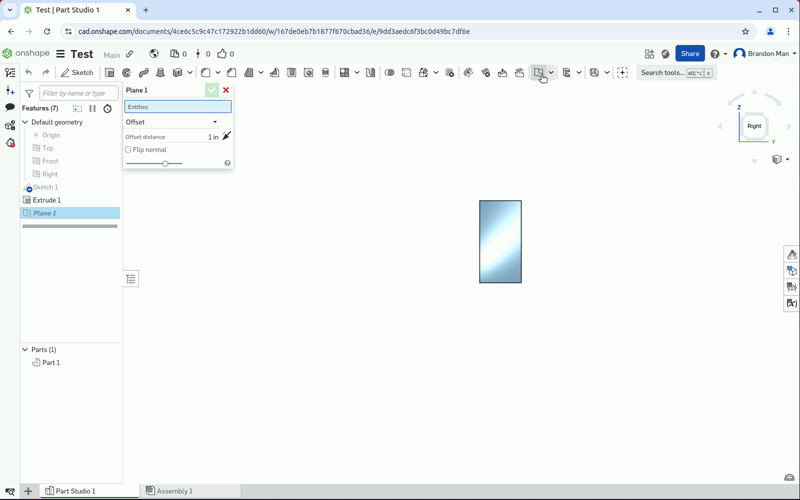
mouse_move(73, 176)
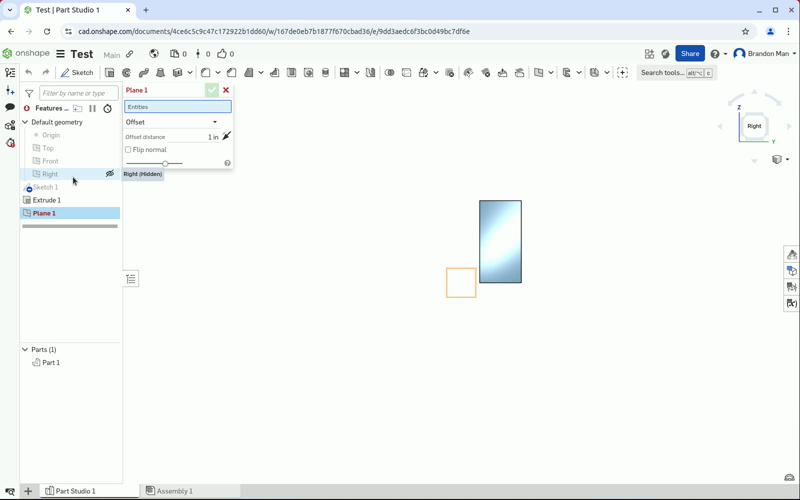
click(73, 176)
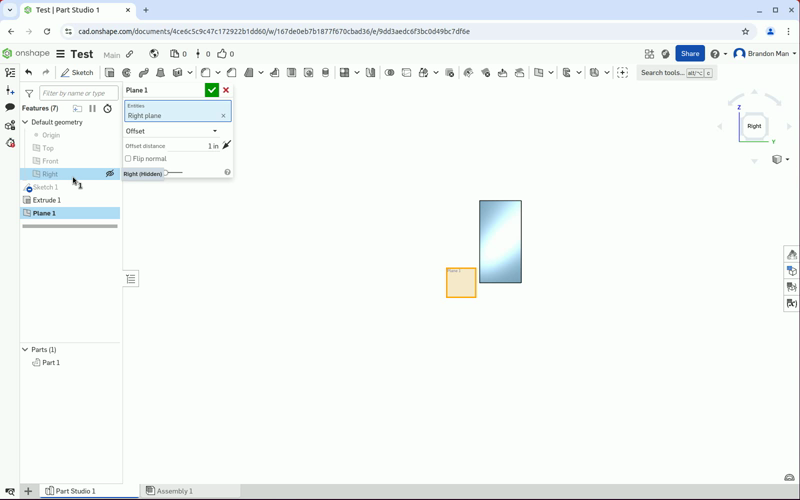
key(tab, 2)
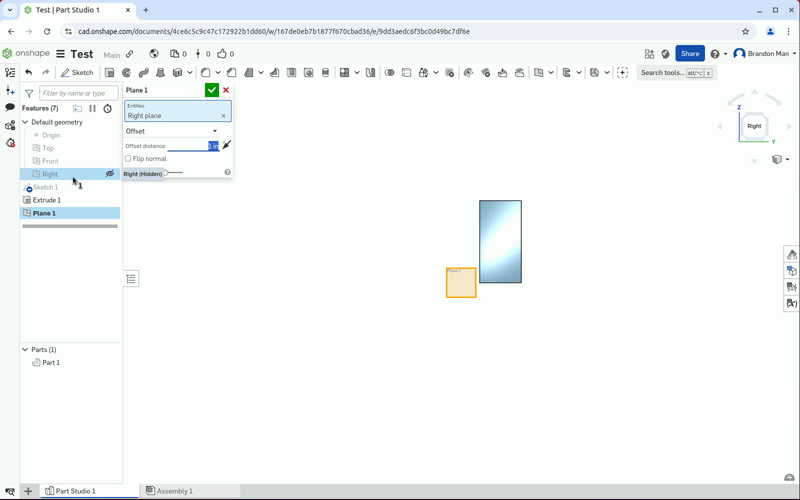
text(10.845)
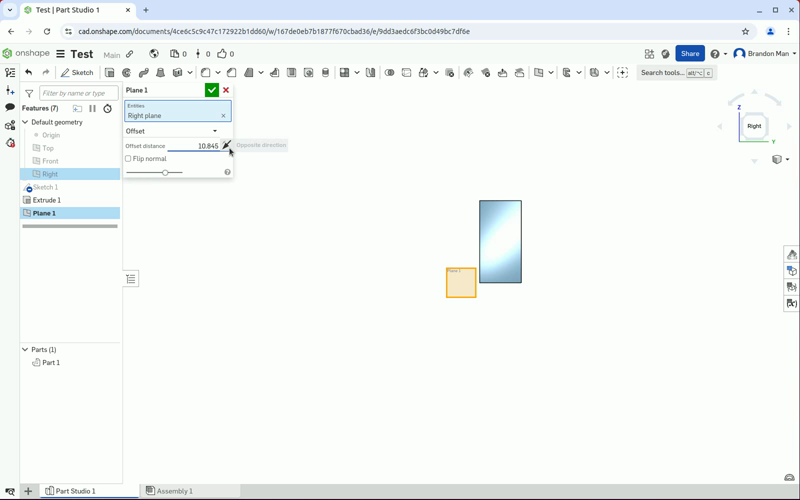
mouse_move(229, 147)
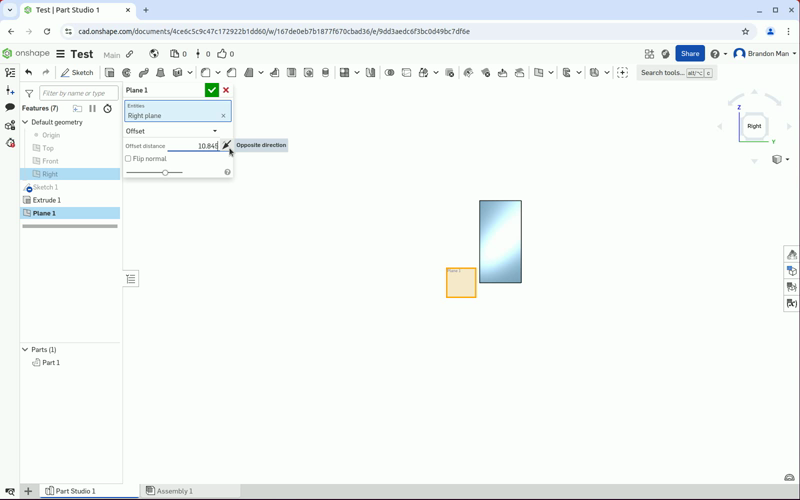
click(229, 147)
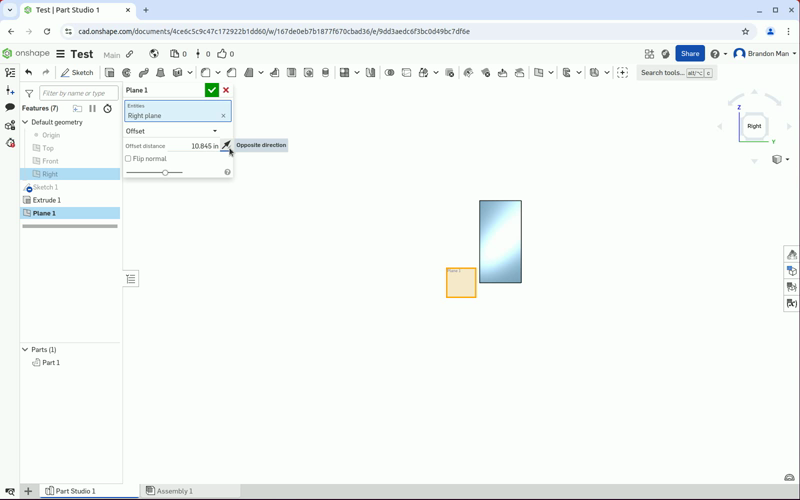
key(enter, 2)
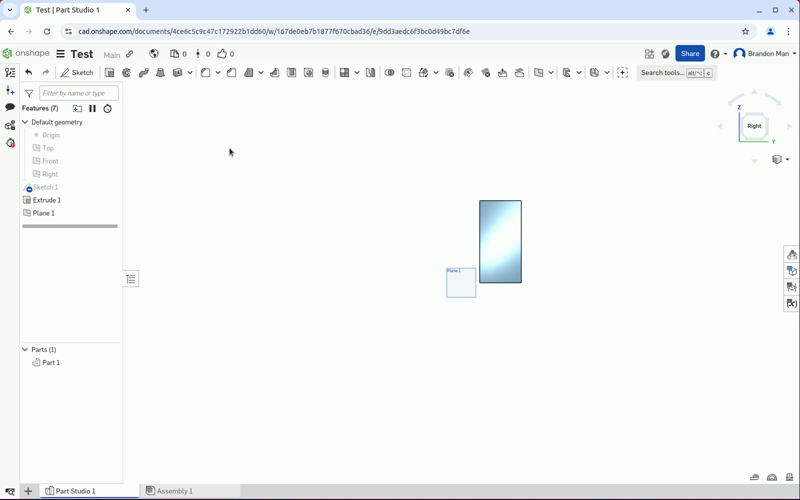
key(shift+s)
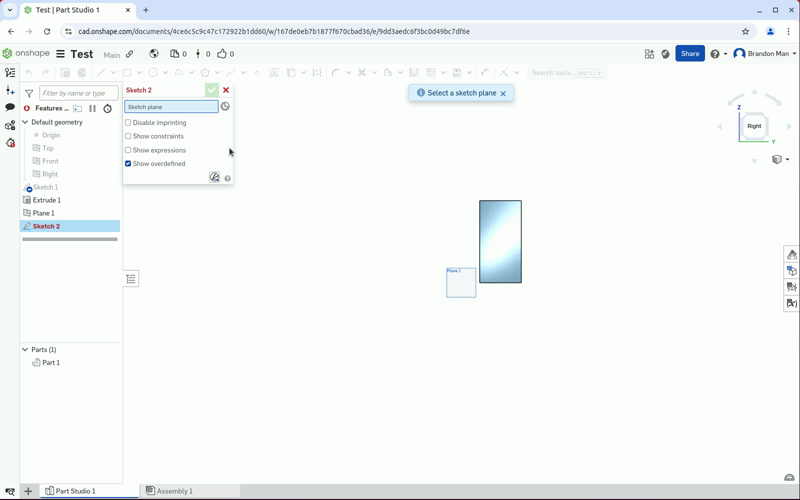
mouse_move(73, 215)
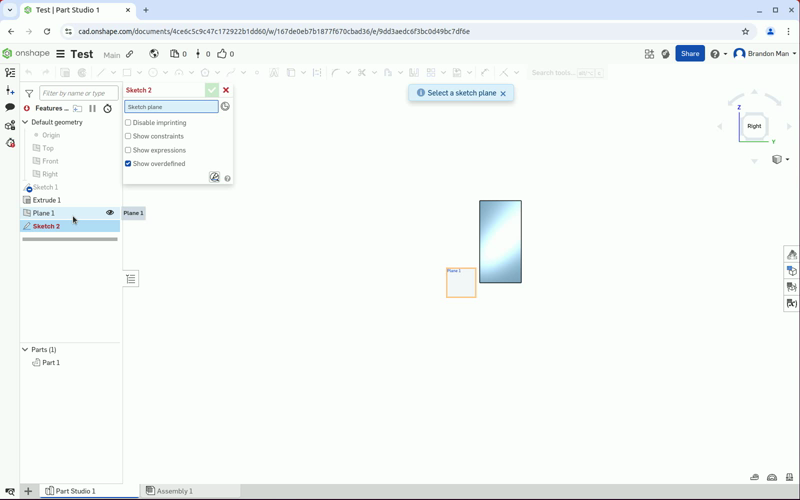
click(73, 215)
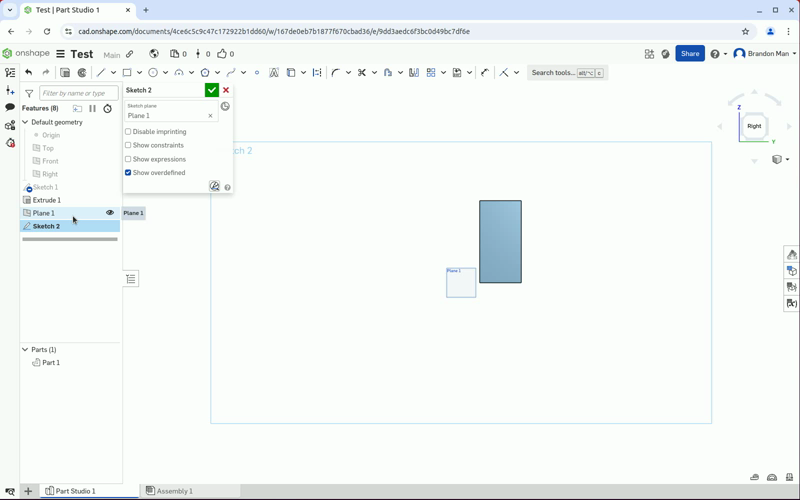
mouse_move(73, 352)
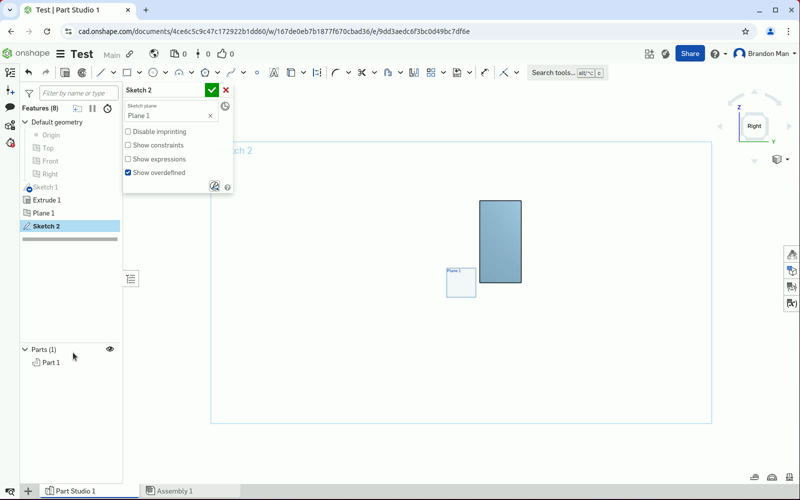
key(y)
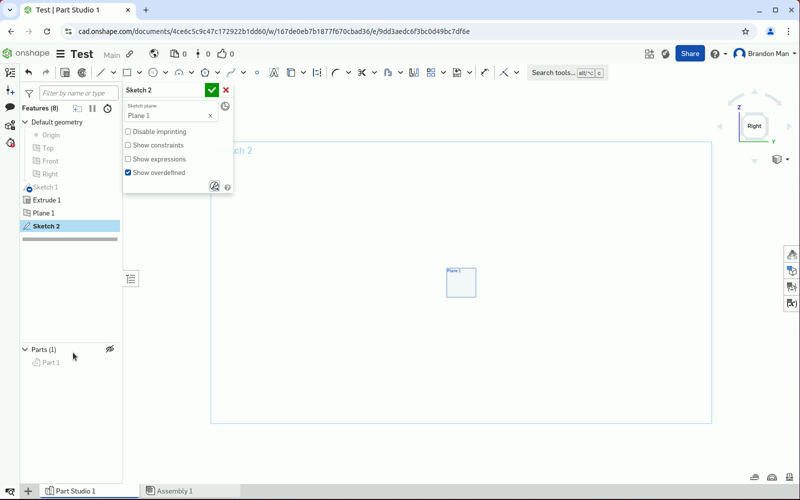
key(l)
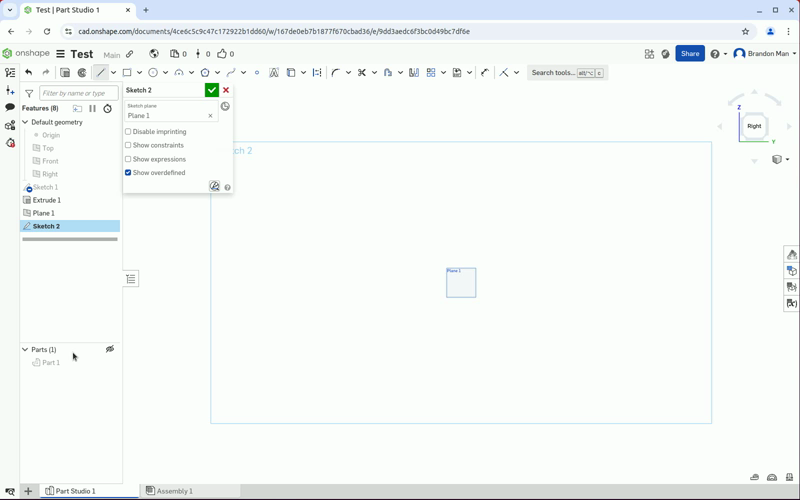
key_down(shift)
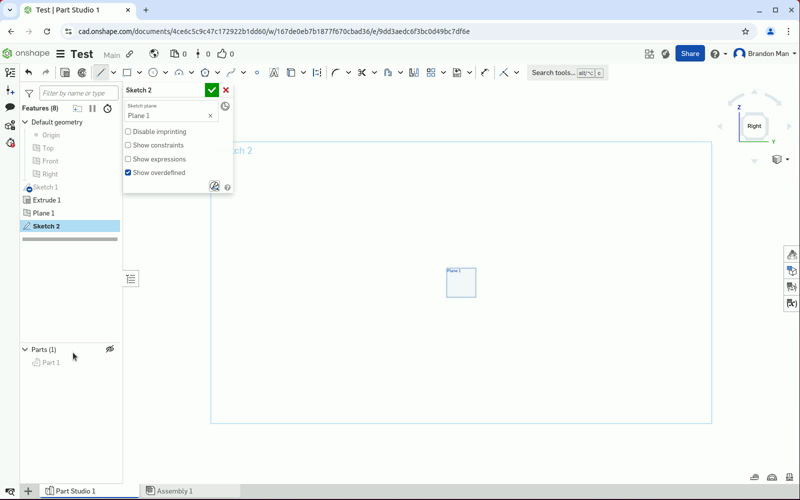
mouse_move(479, 282)
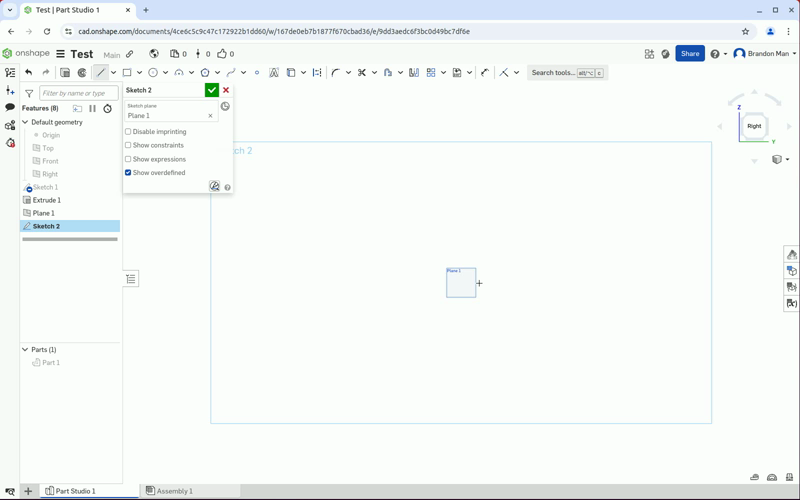
click(479, 282)
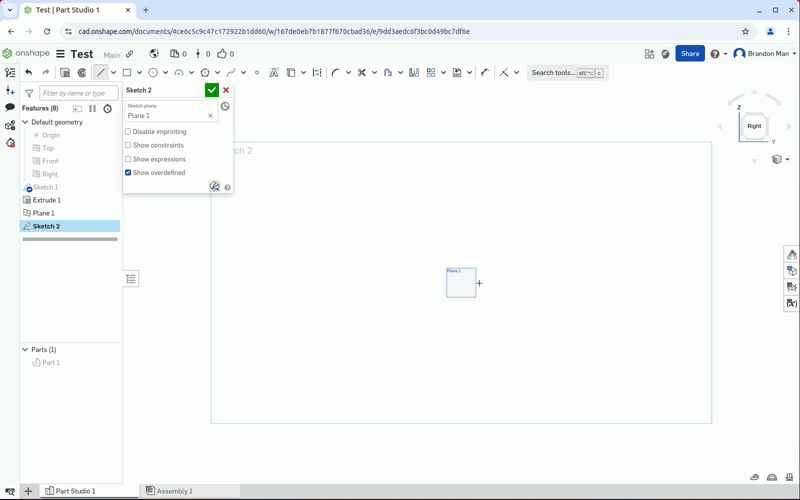
key_up(shift)
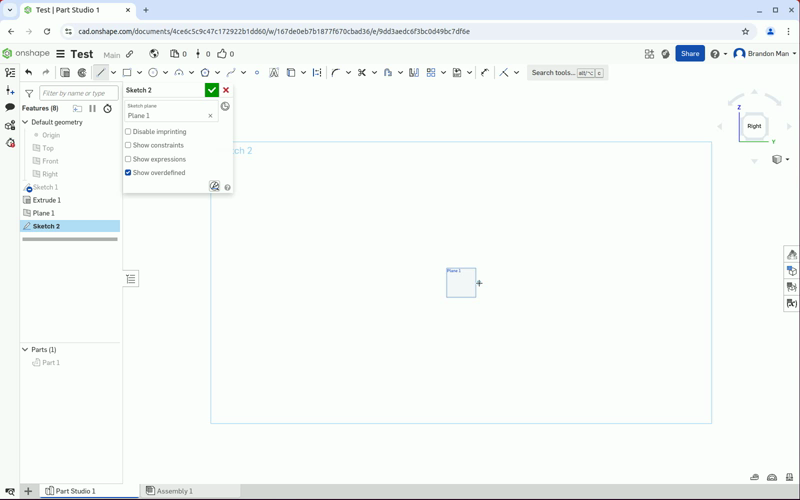
key_down(shift)
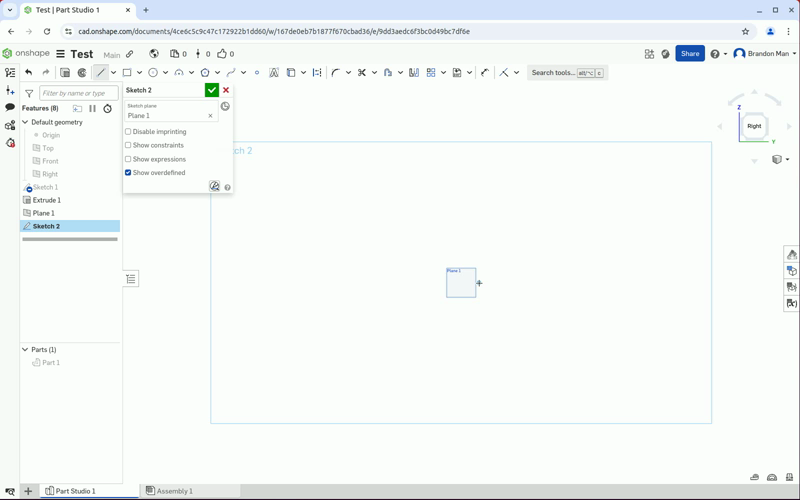
mouse_move(509, 282)
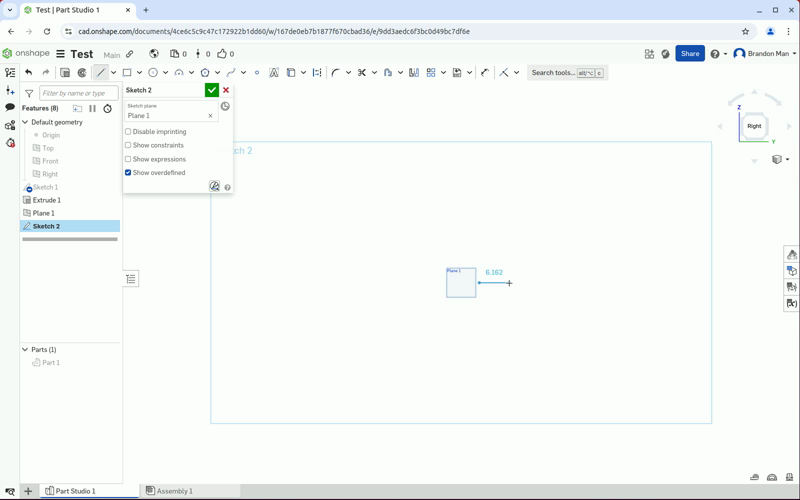
mouse_move(521, 282)
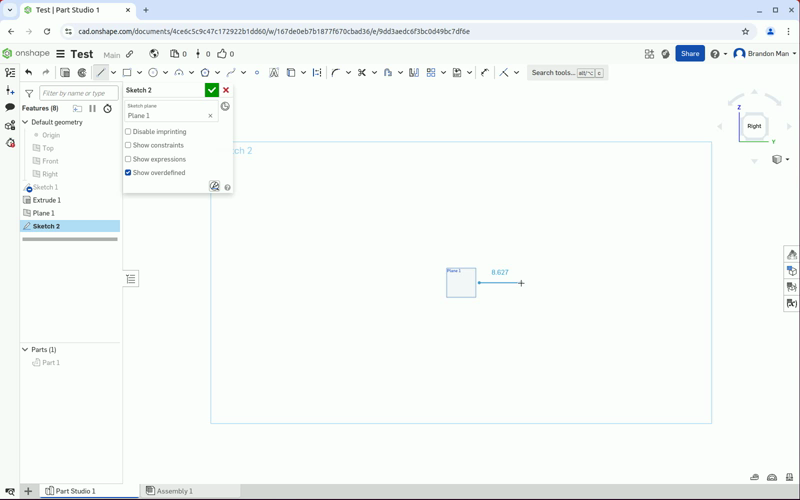
click(521, 282)
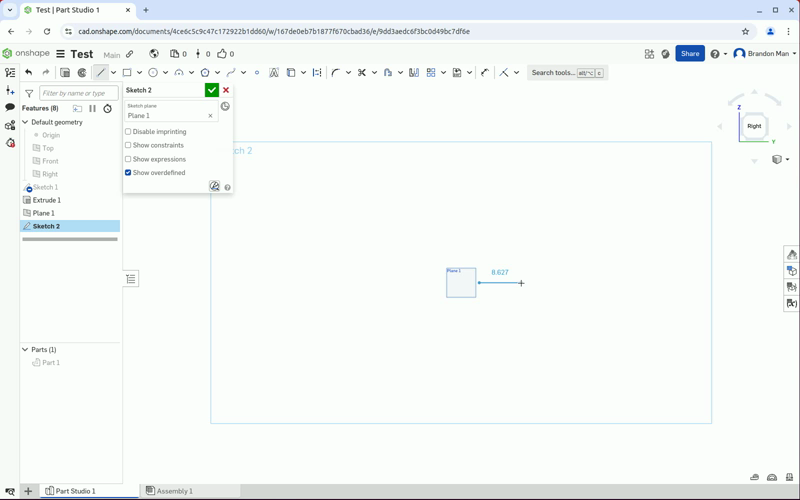
key_up(shift)
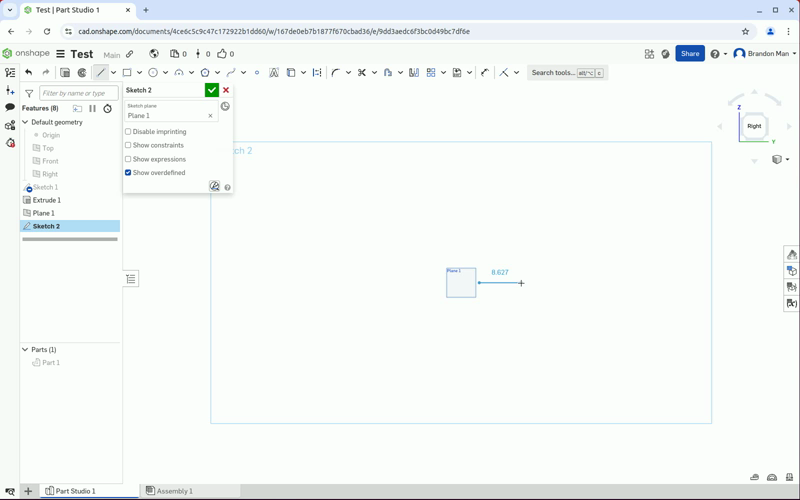
key_down(shift)
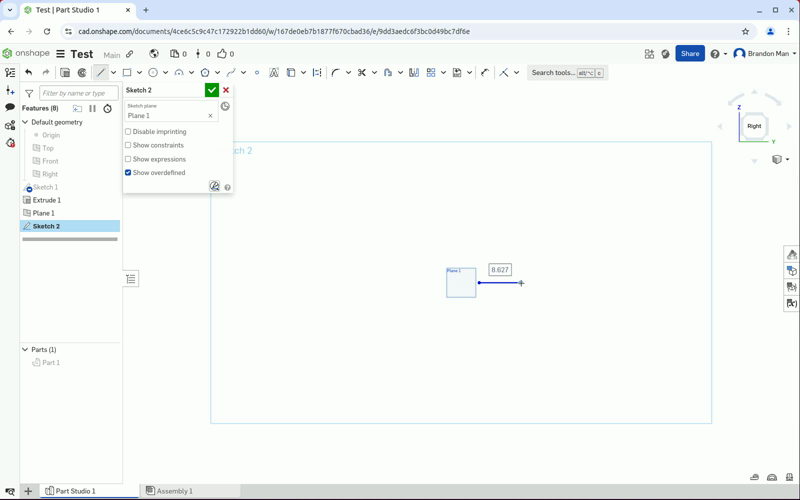
mouse_move(551, 282)
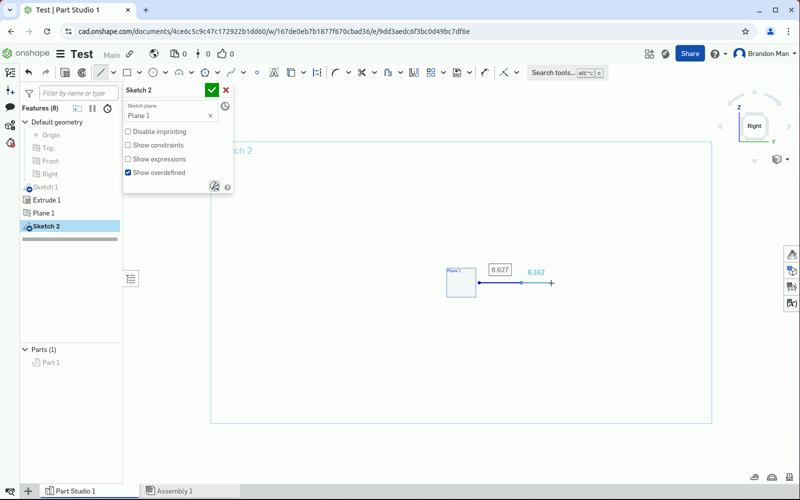
mouse_move(521, 261)
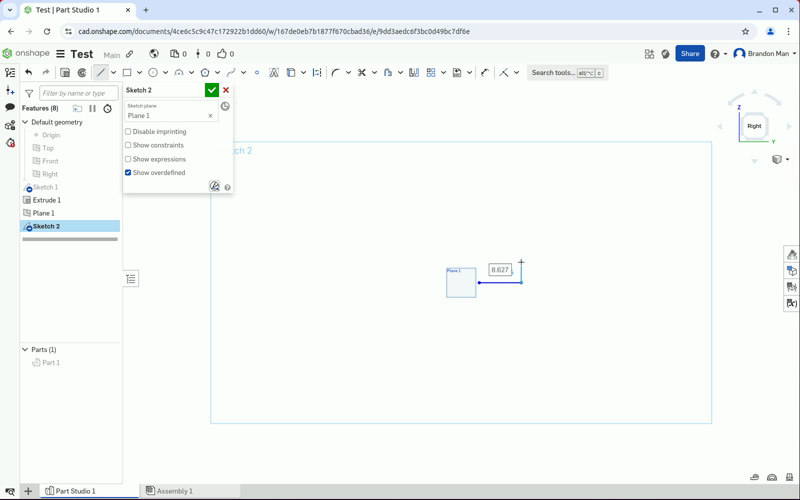
click(521, 261)
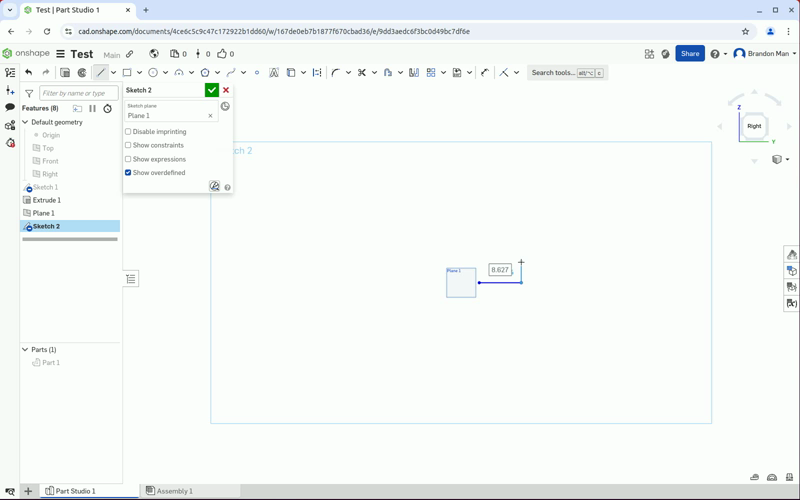
key_up(shift)
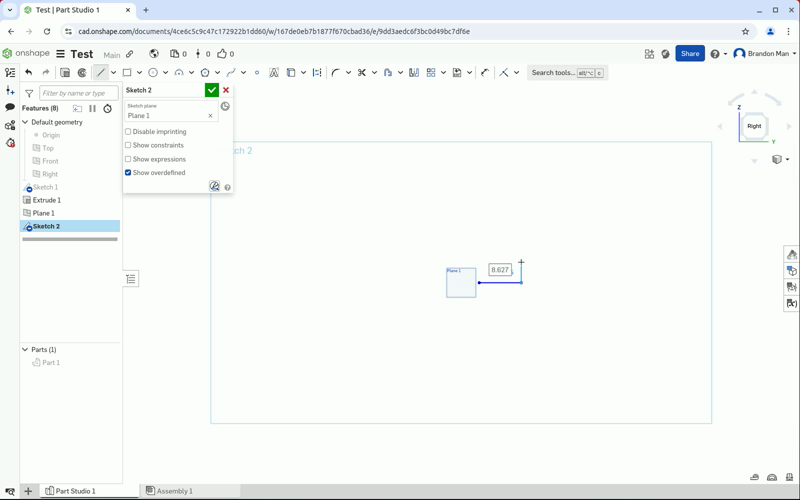
key_down(shift)
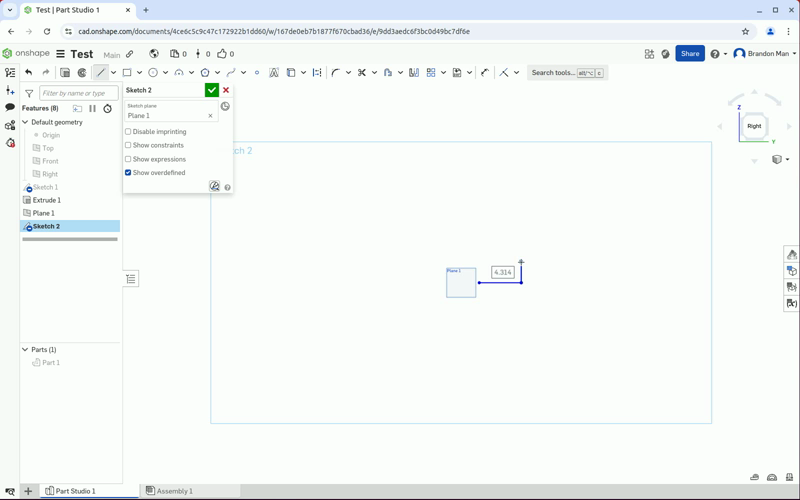
mouse_move(551, 261)
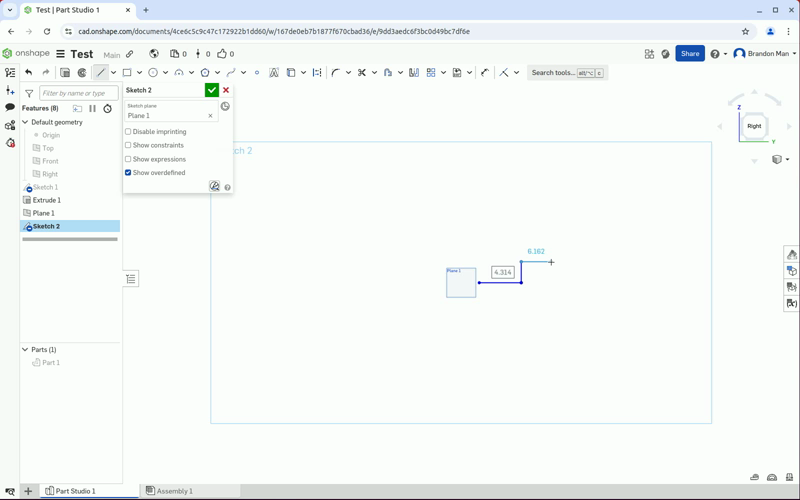
mouse_move(479, 261)
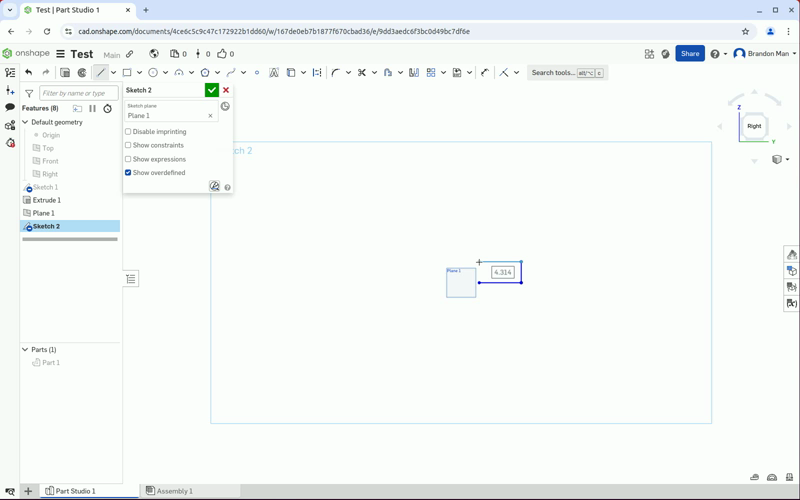
click(479, 261)
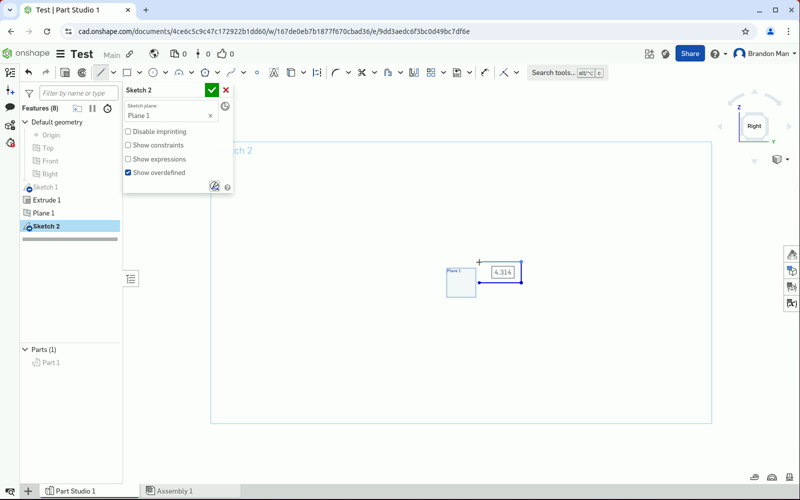
key_up(shift)
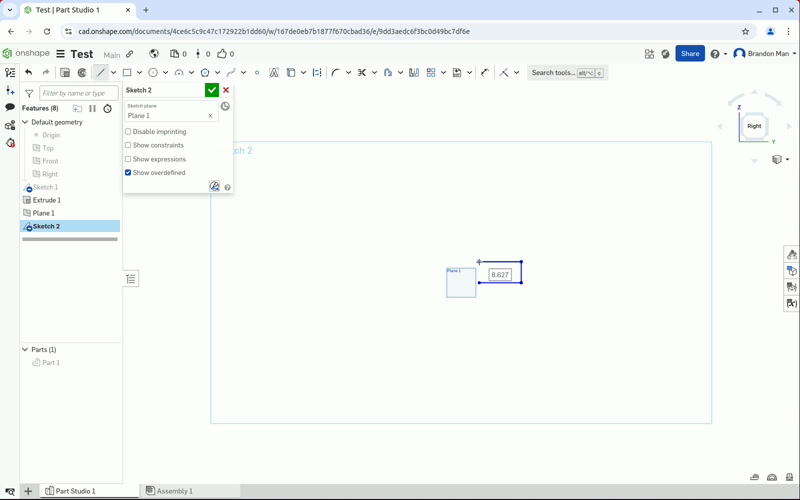
mouse_move(509, 261)
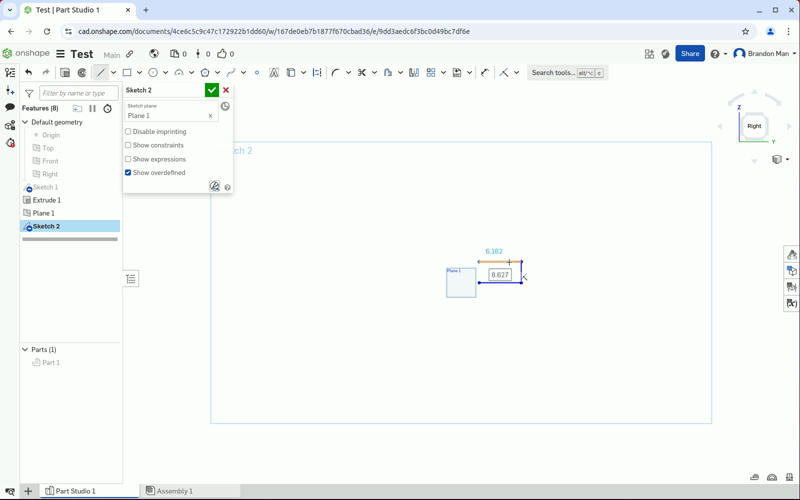
key_down(shift)
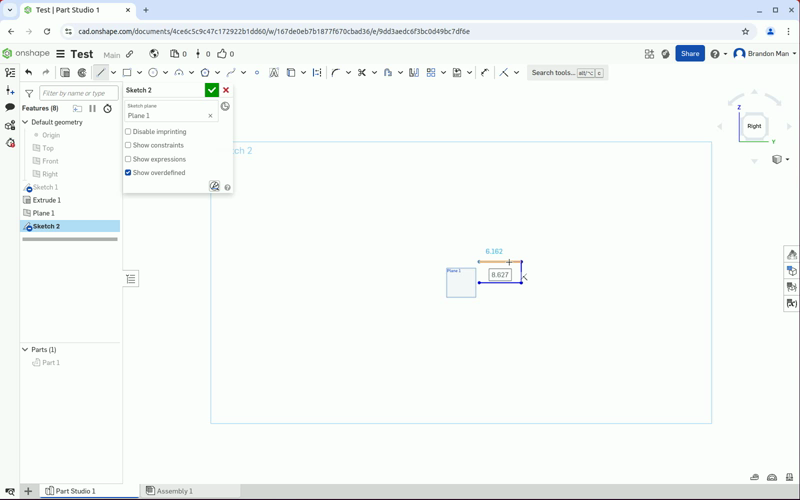
mouse_move(479, 282)
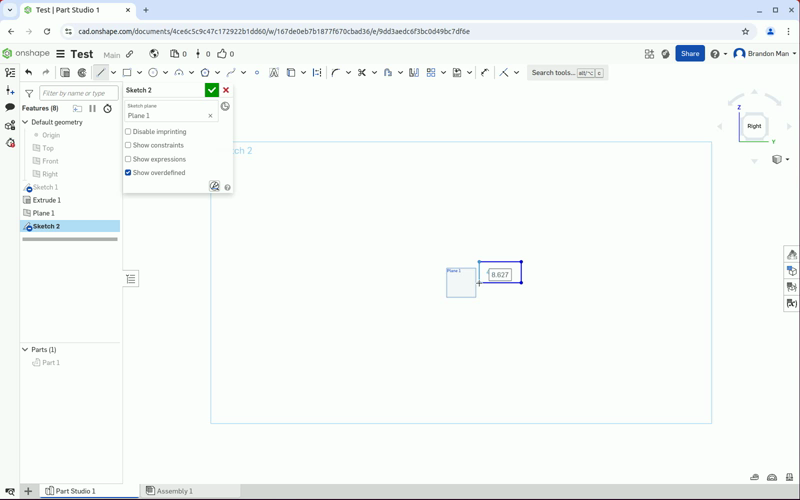
key_up(shift)
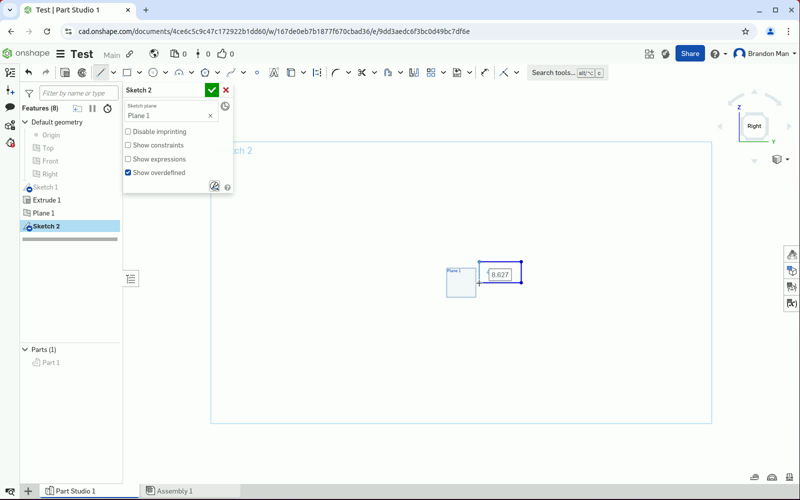
click(479, 282)
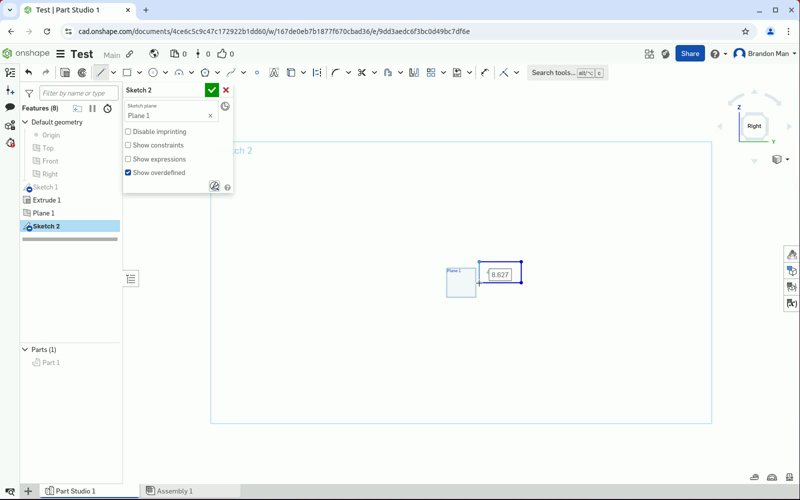
key(esc)
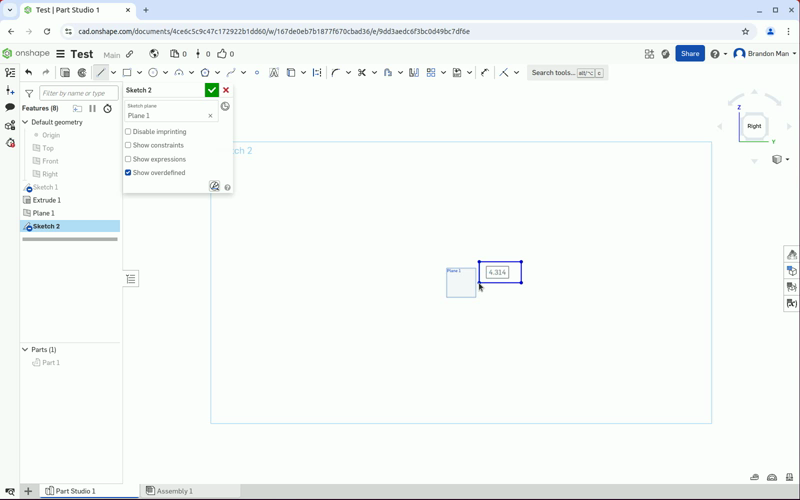
mouse_move(510, 276)
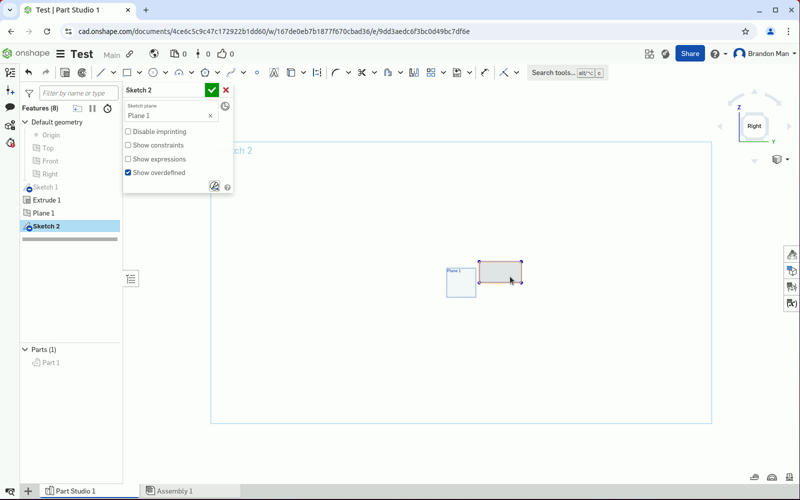
scroll(6)
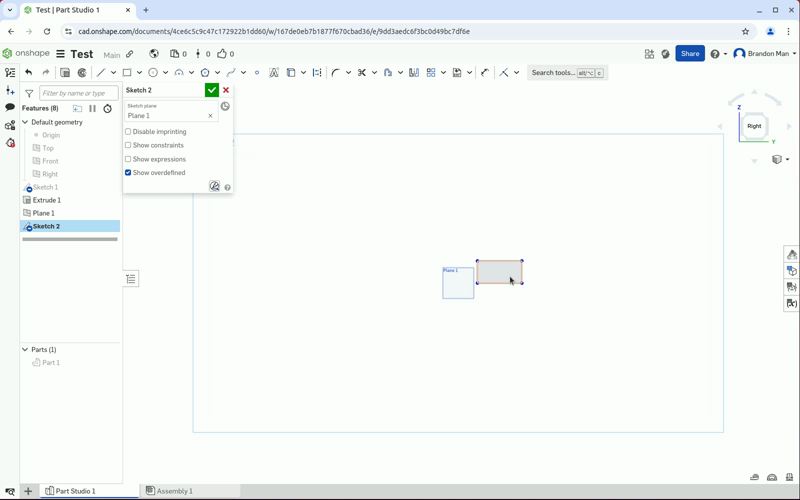
scroll(6)
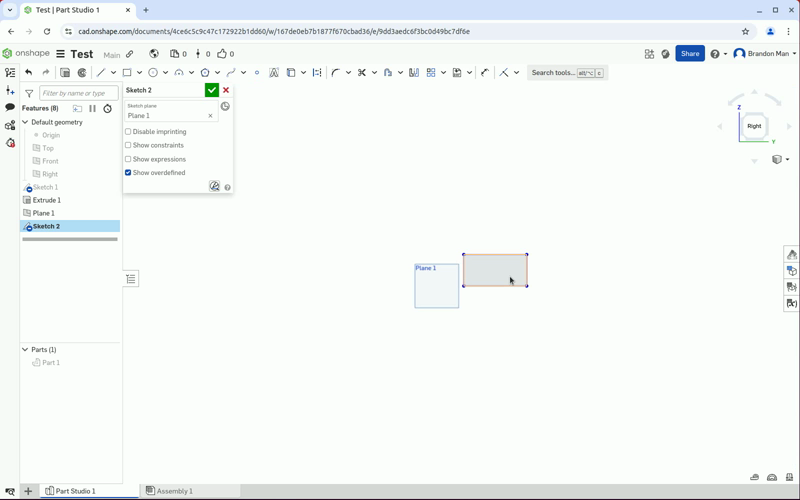
scroll(6)
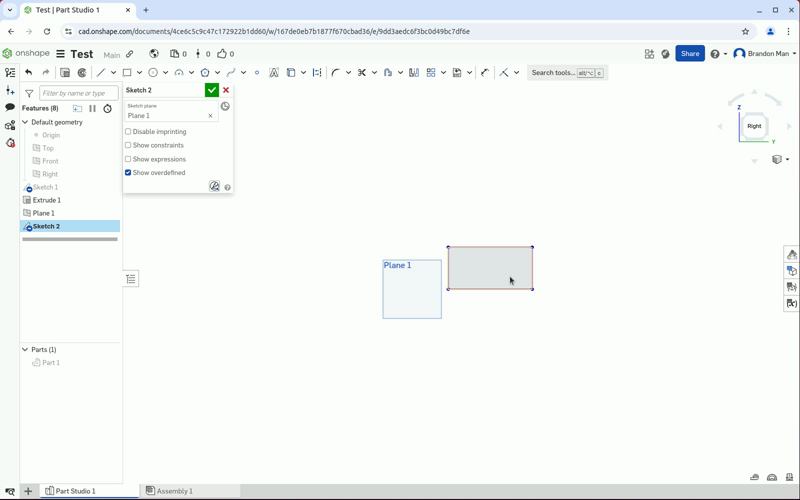
scroll(6)
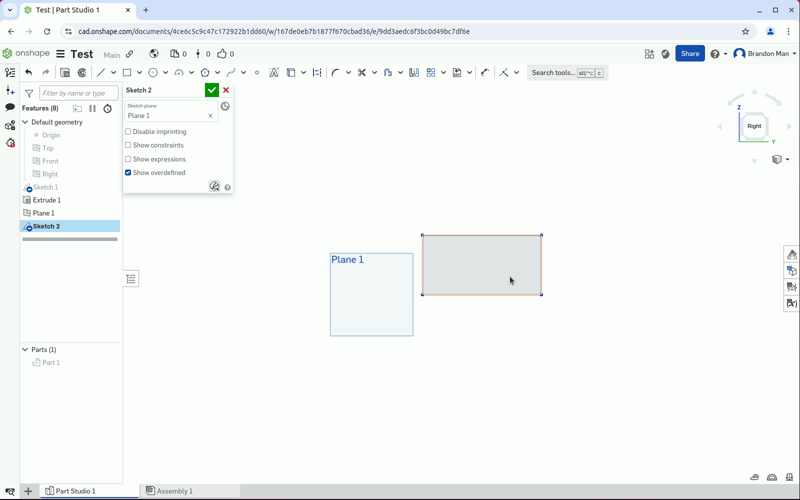
scroll(6)
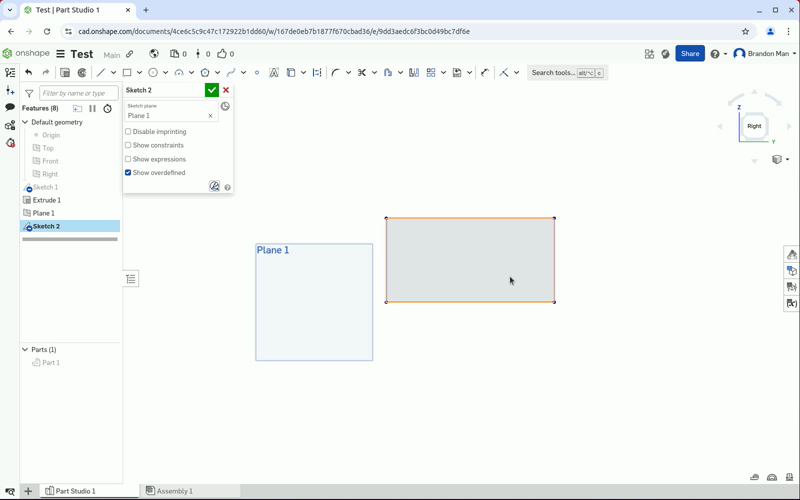
scroll(6)
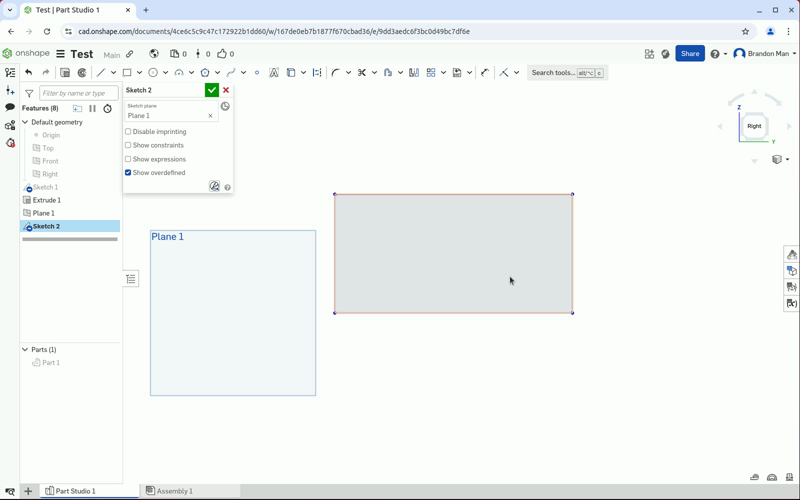
scroll(6)
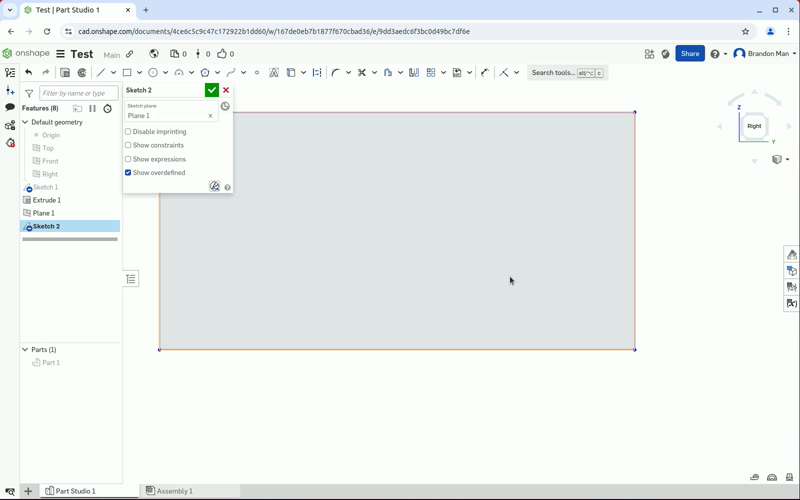
click(510, 276)
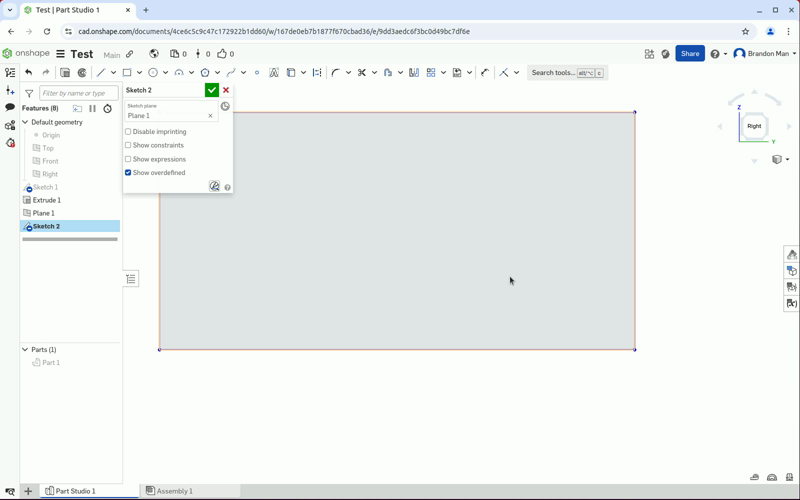
scroll(-6)
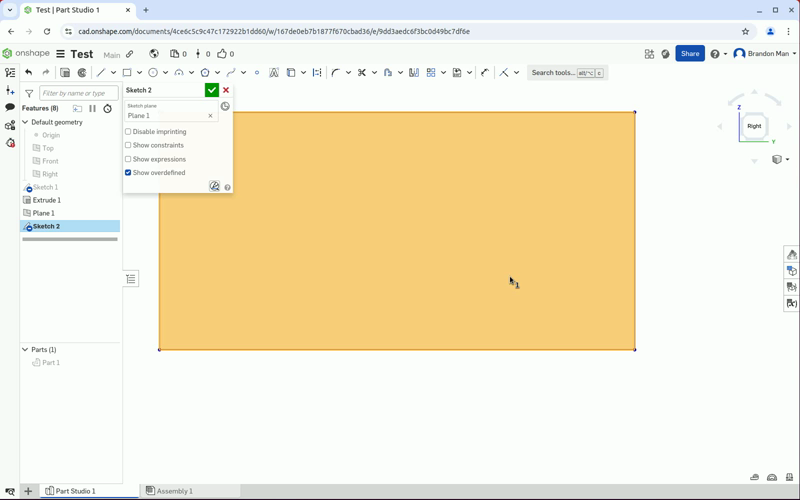
scroll(-6)
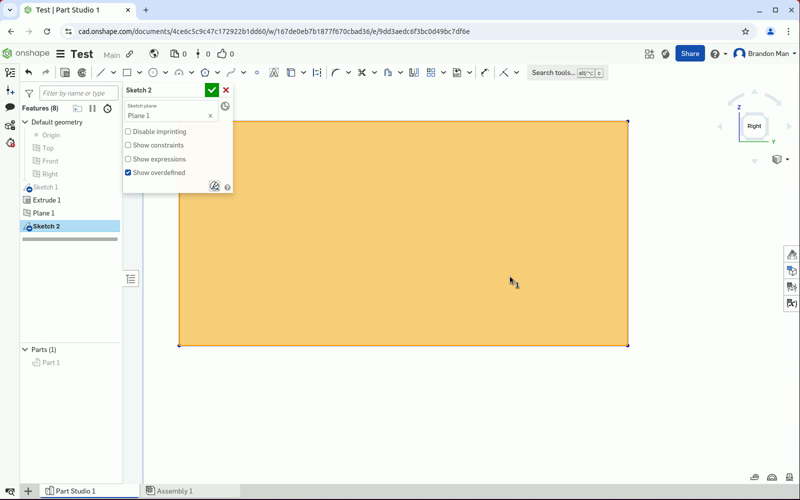
scroll(-6)
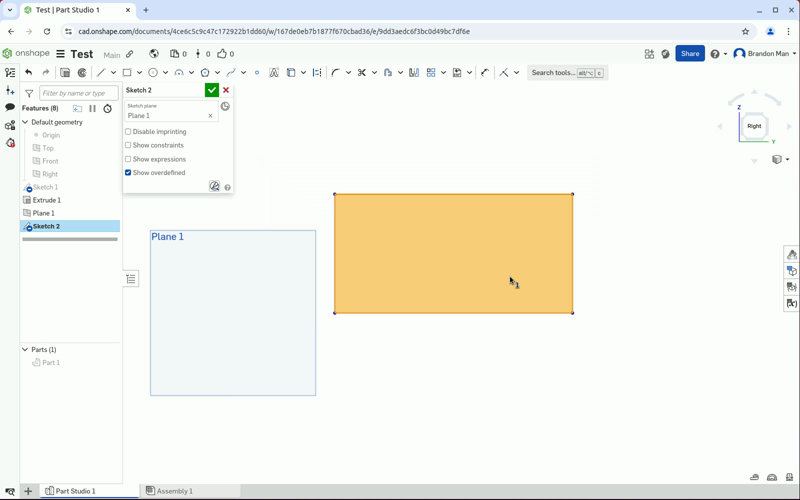
scroll(-6)
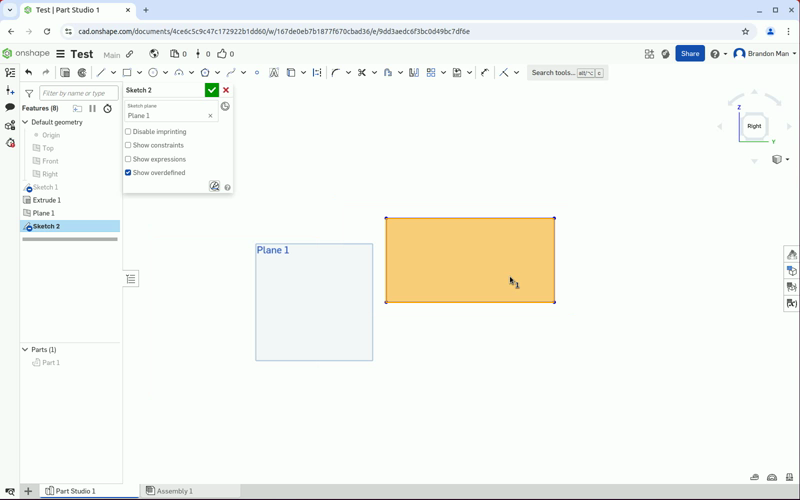
scroll(-6)
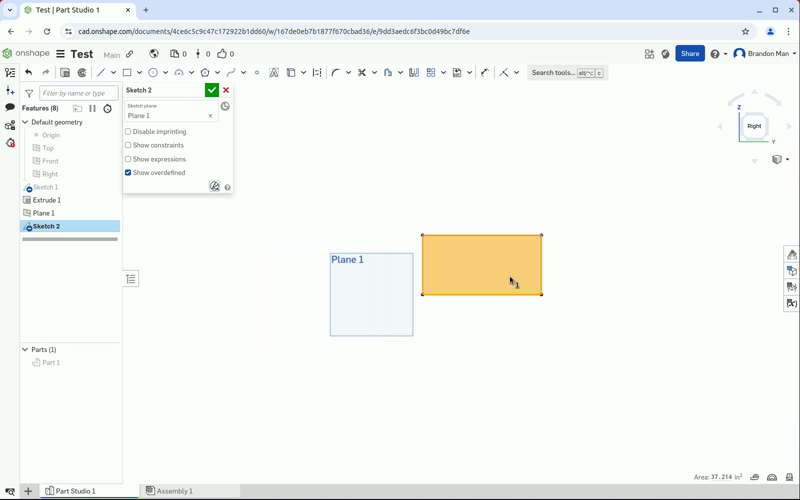
scroll(-6)
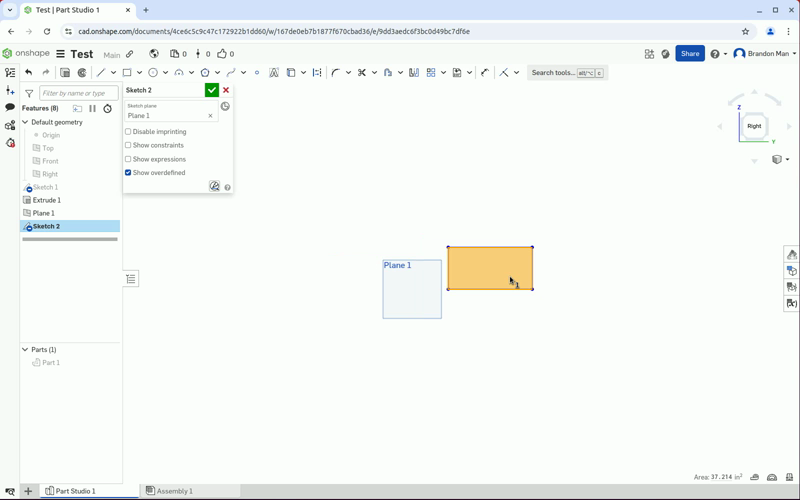
scroll(-6)
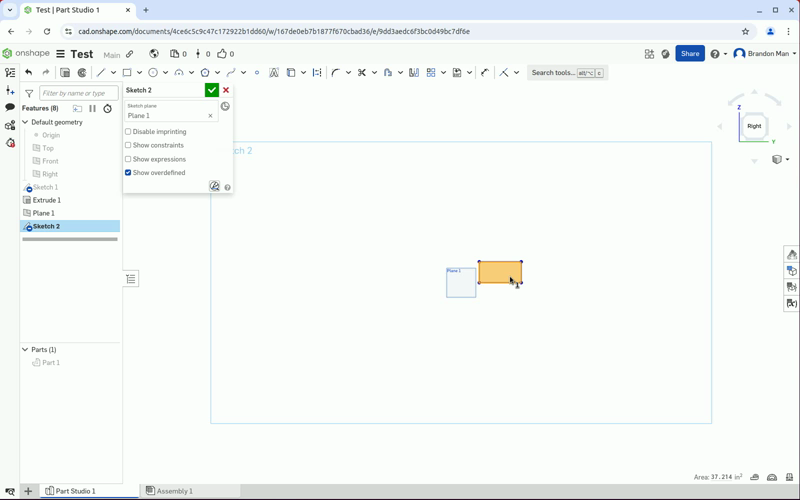
mouse_move(73, 352)
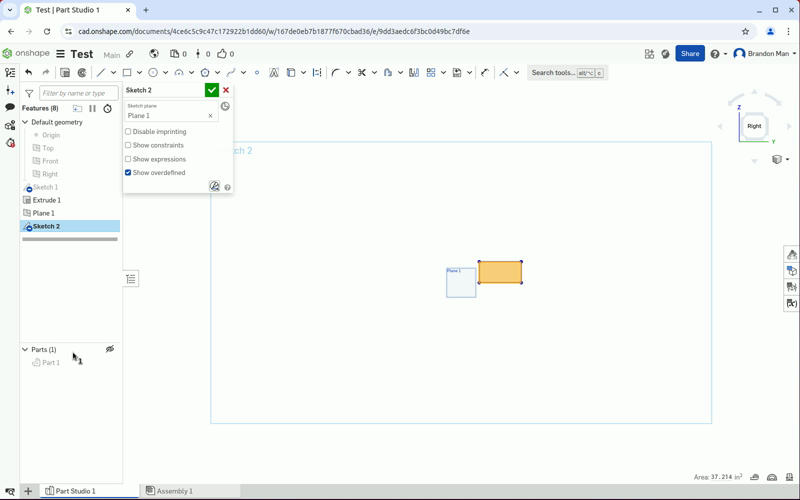
key(shift+y)
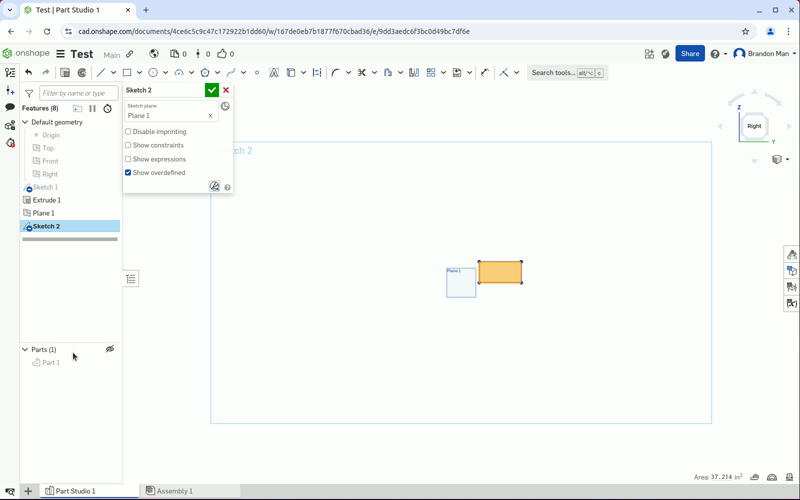
key(shift+e)
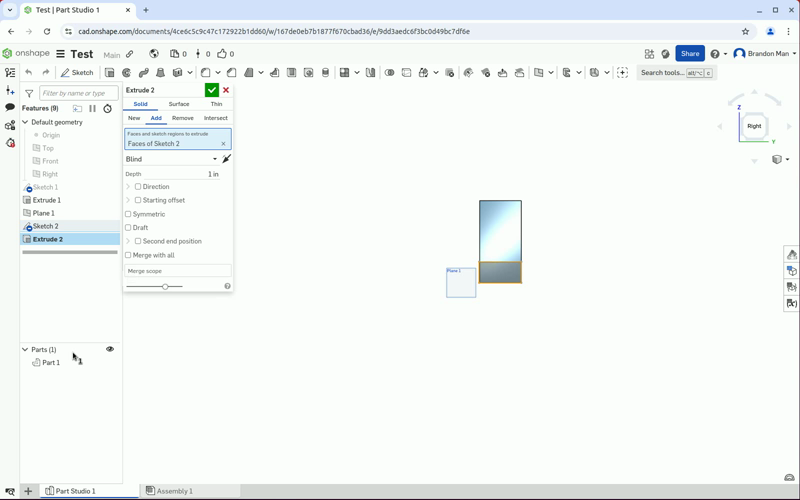
mouse_move(143, 106)
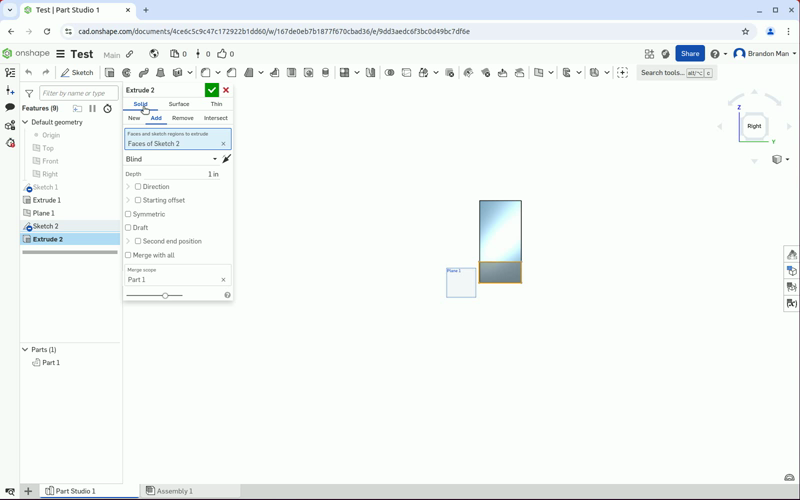
click(143, 106)
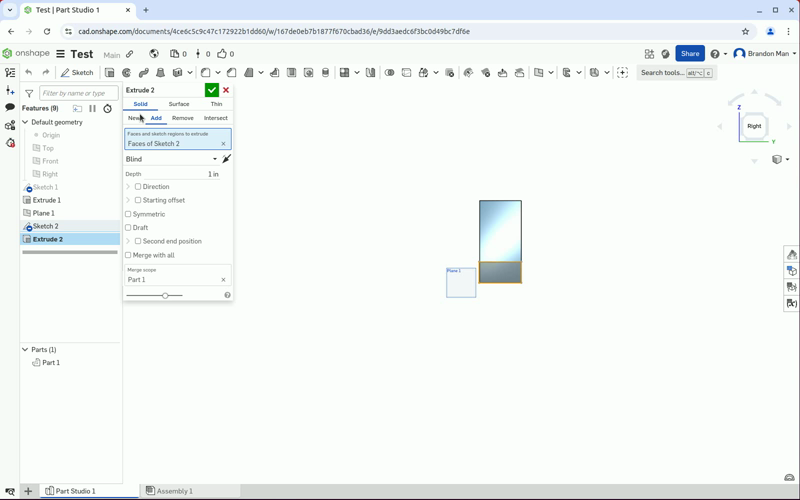
mouse_move(137, 120)
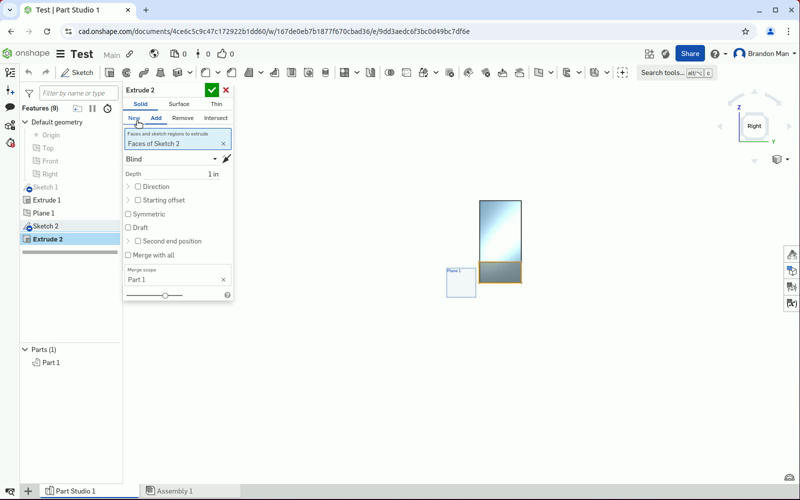
click(137, 120)
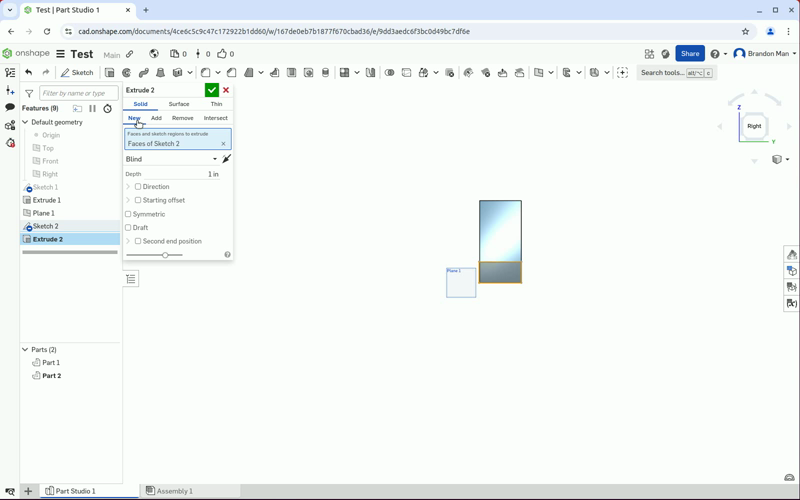
key(tab, 4)
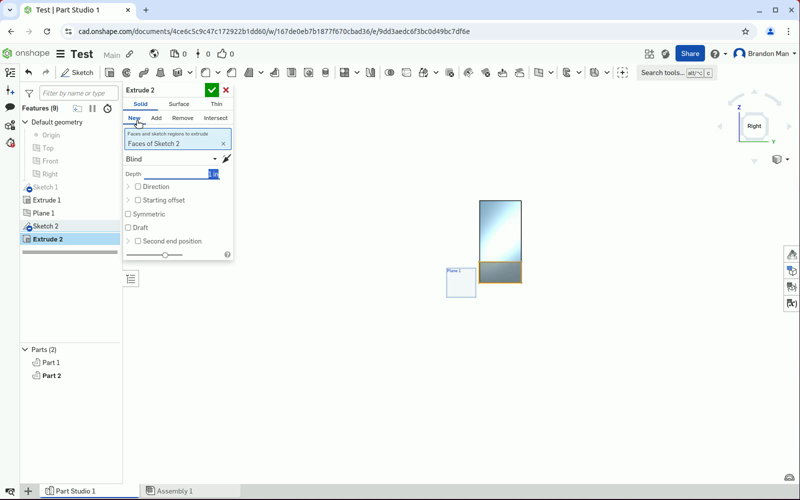
text(-30.811)
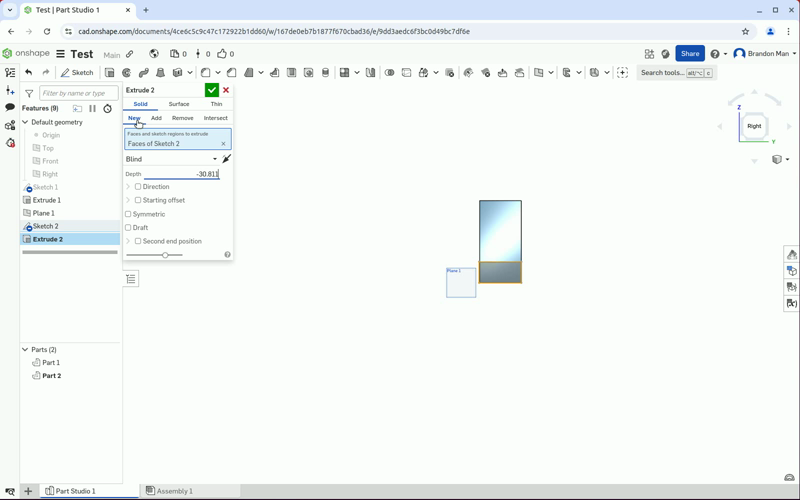
key(enter)
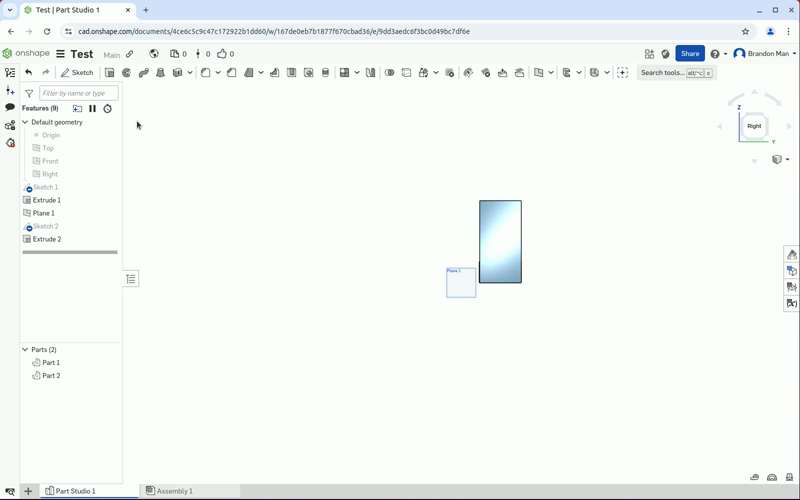
key(shift+h)
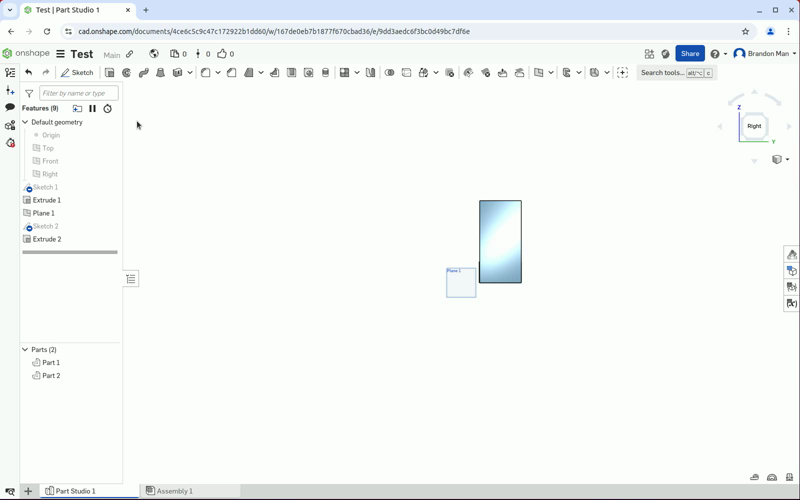
key(shift+h)
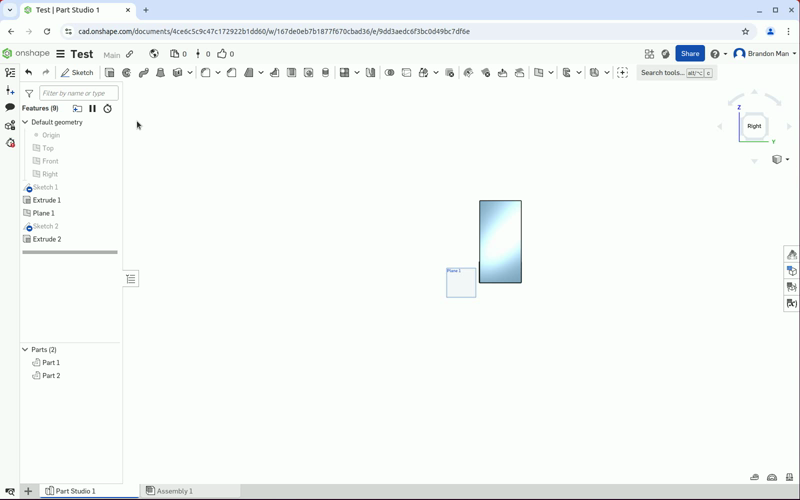
mouse_move(73, 189)
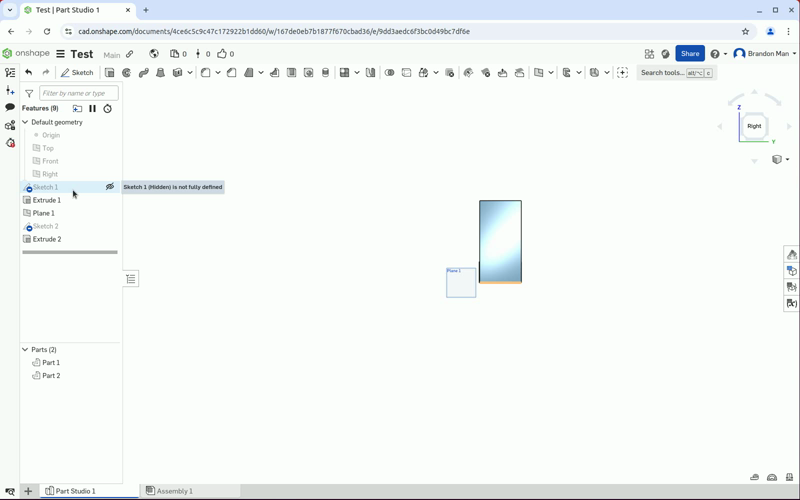
click(73, 189)
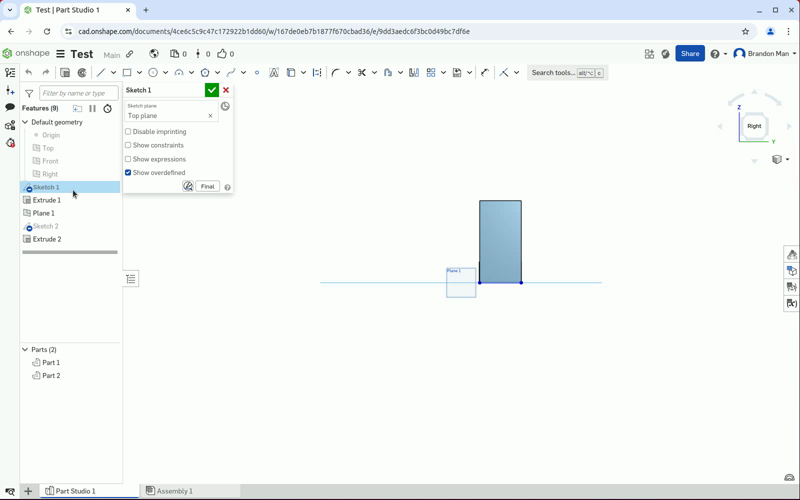
mouse_move(229, 92)
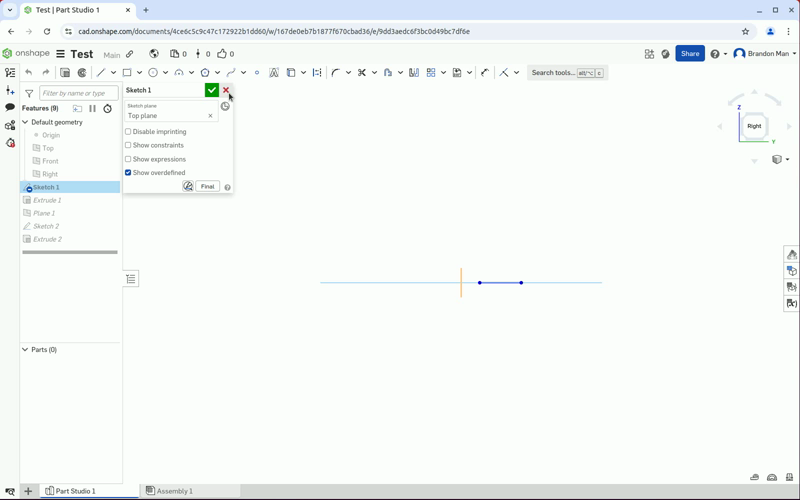
click(229, 92)
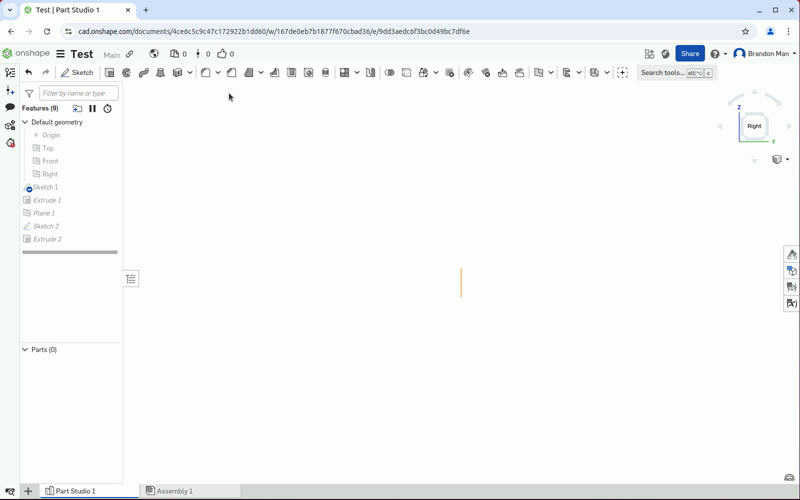
key(shift+s)
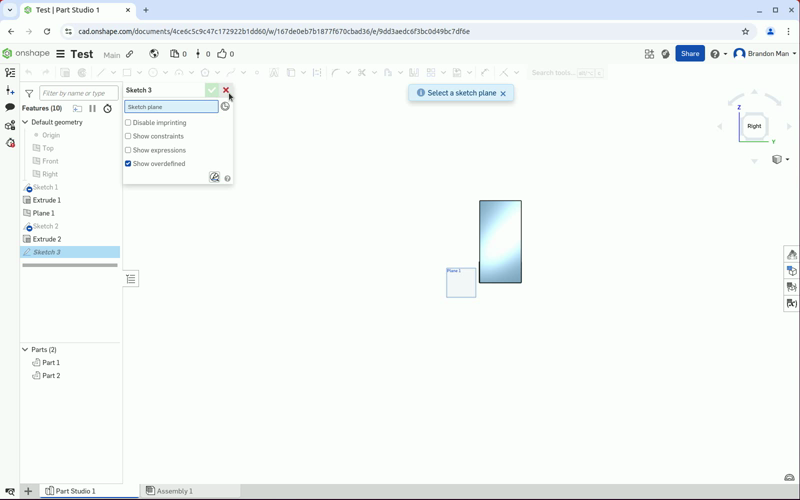
mouse_move(73, 215)
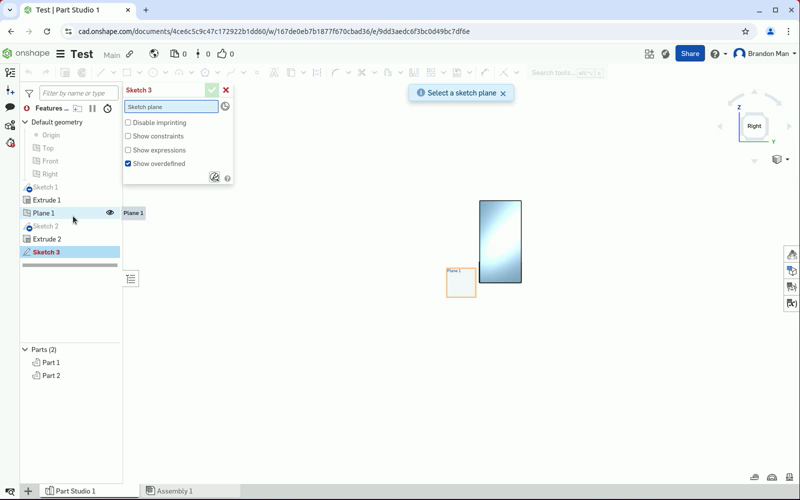
click(73, 215)
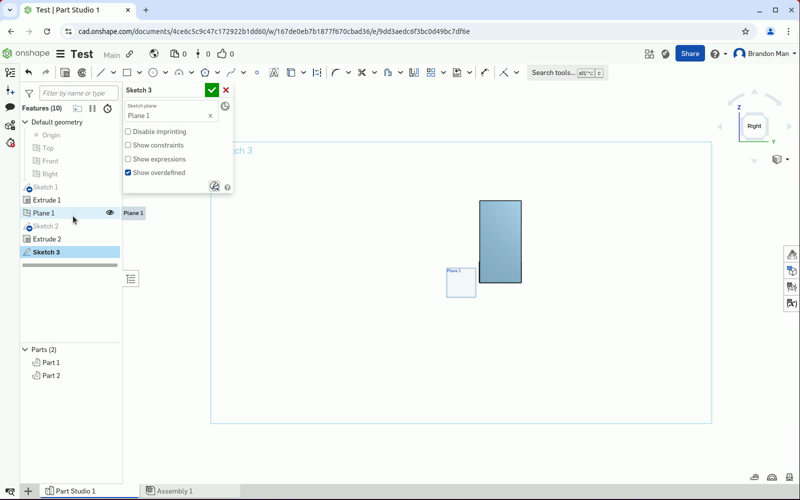
mouse_move(73, 352)
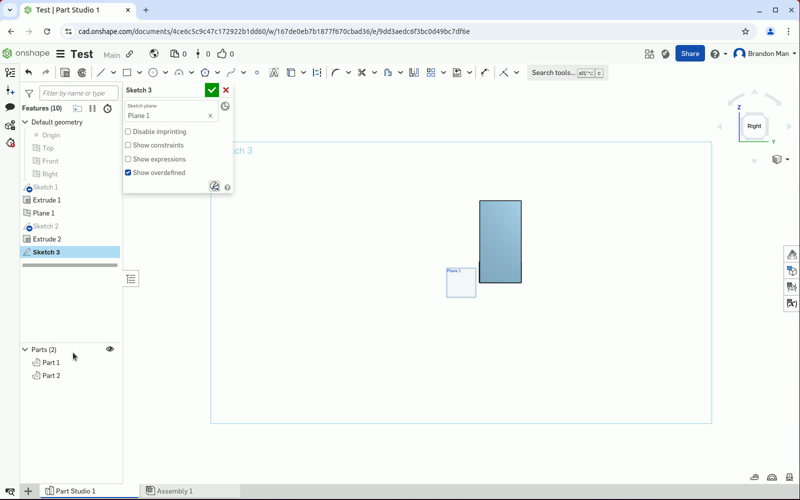
key(y)
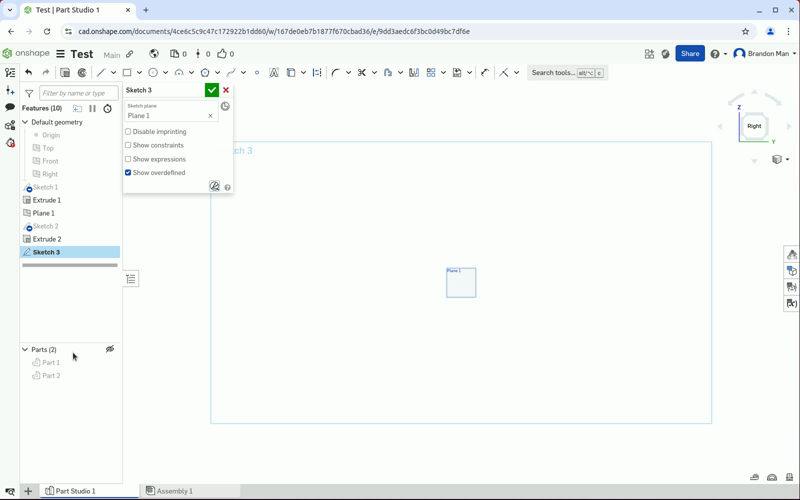
key(l)
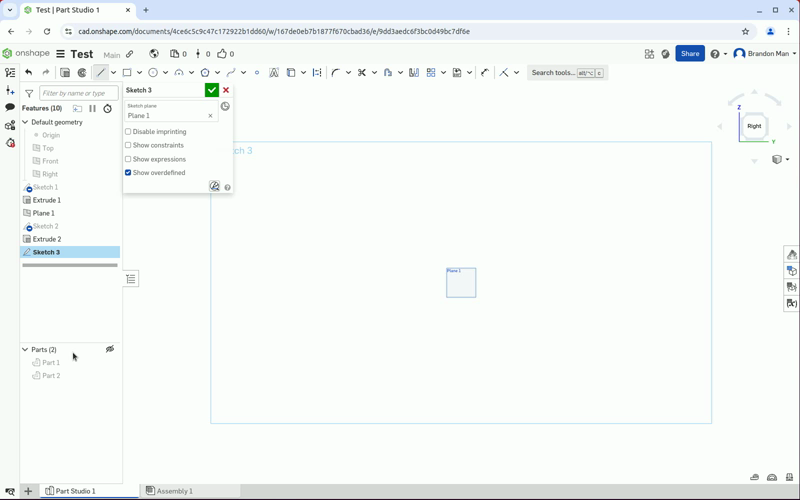
key_down(shift)
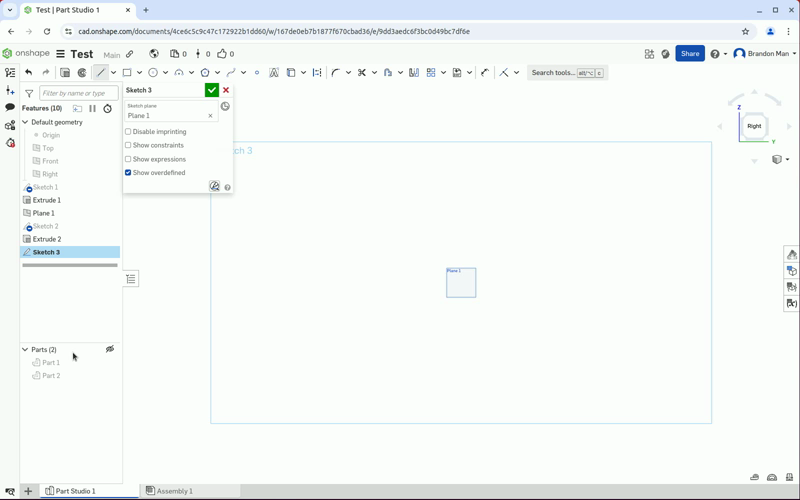
mouse_move(438, 282)
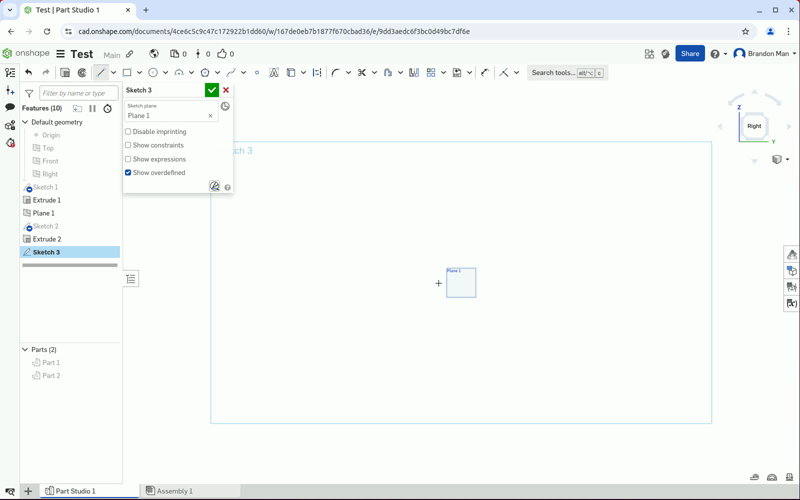
click(438, 282)
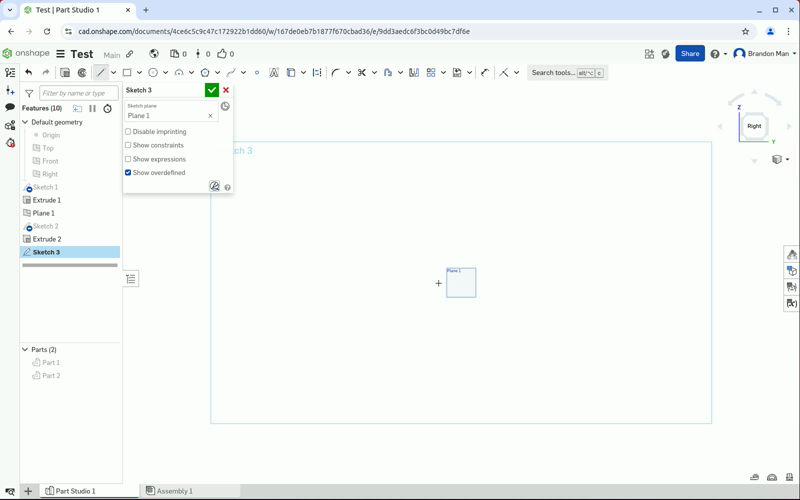
key_up(shift)
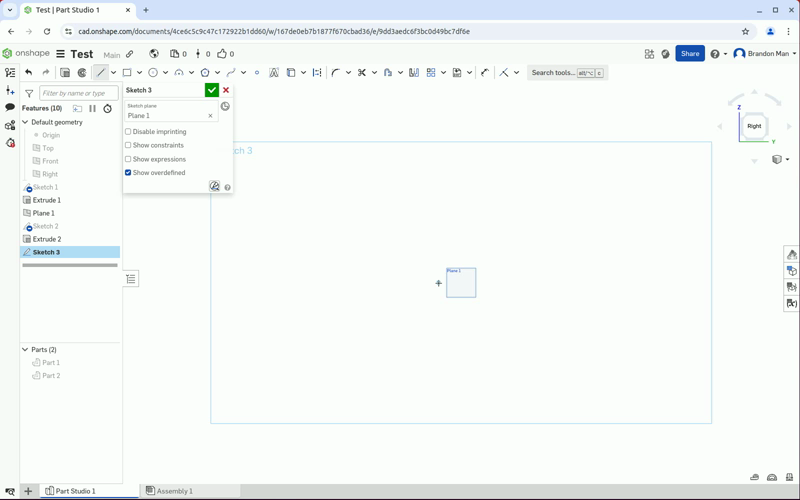
key_down(shift)
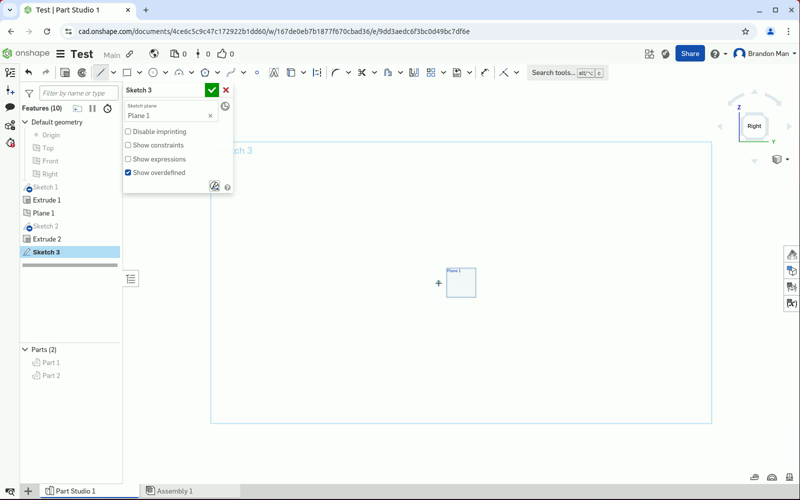
mouse_move(468, 282)
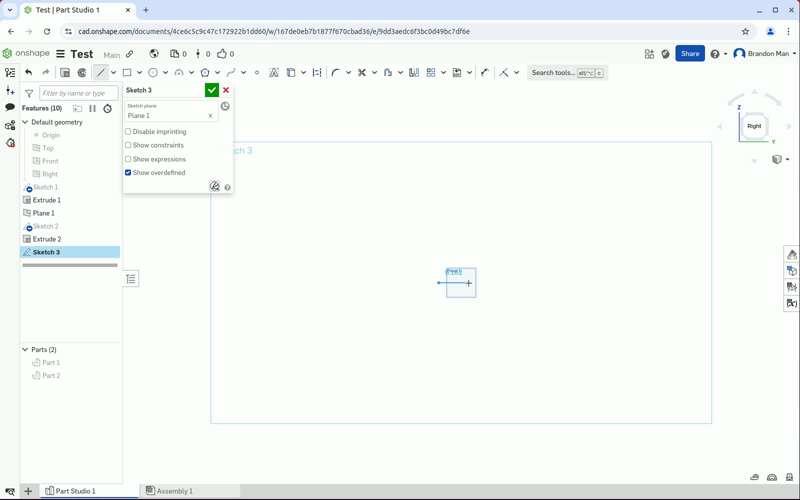
mouse_move(480, 282)
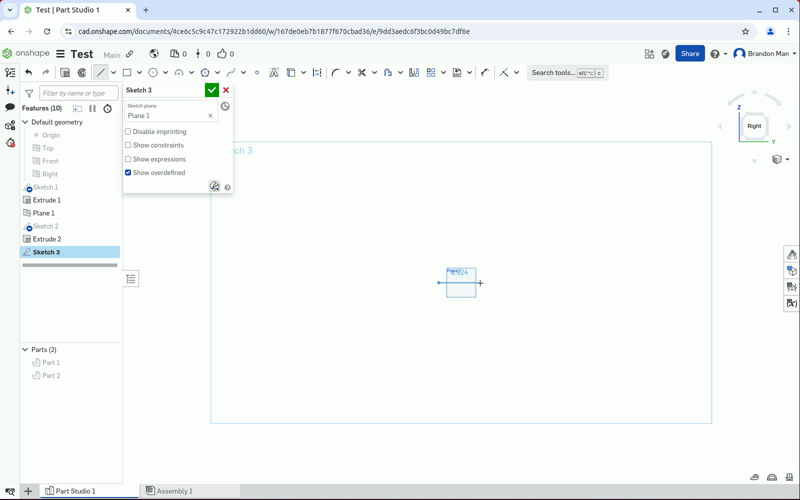
click(480, 282)
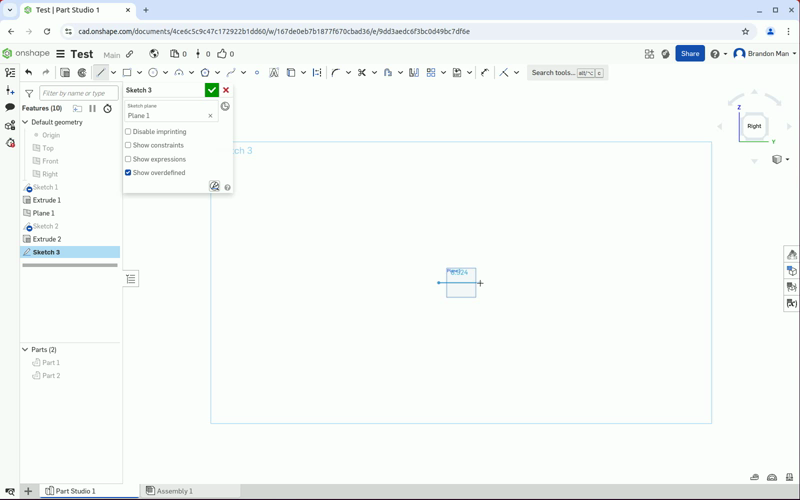
key_up(shift)
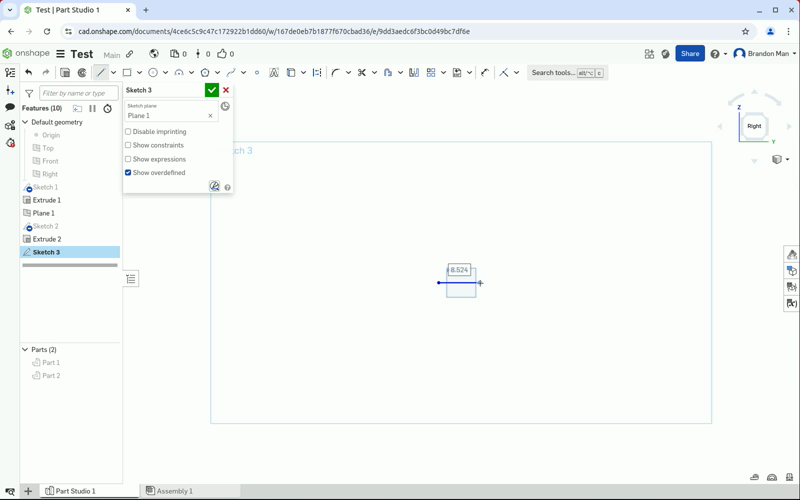
key_down(shift)
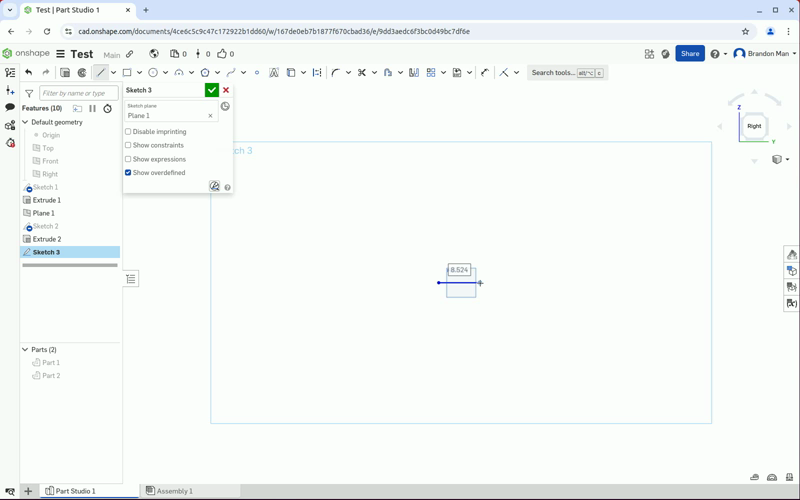
mouse_move(510, 282)
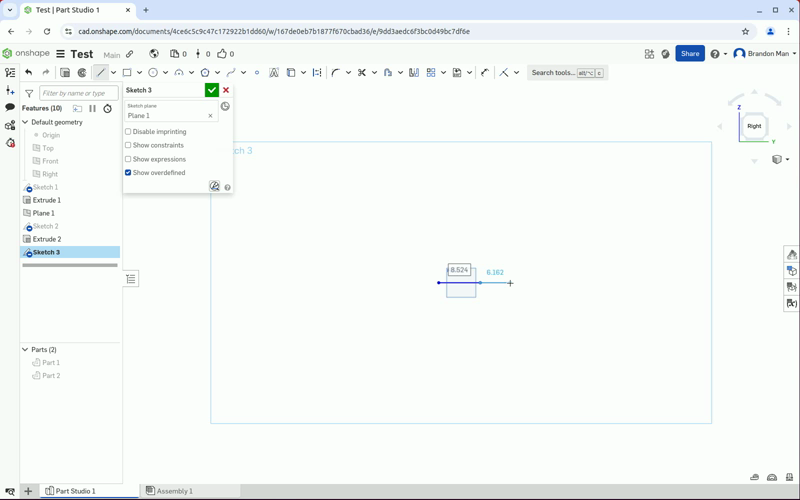
mouse_move(480, 261)
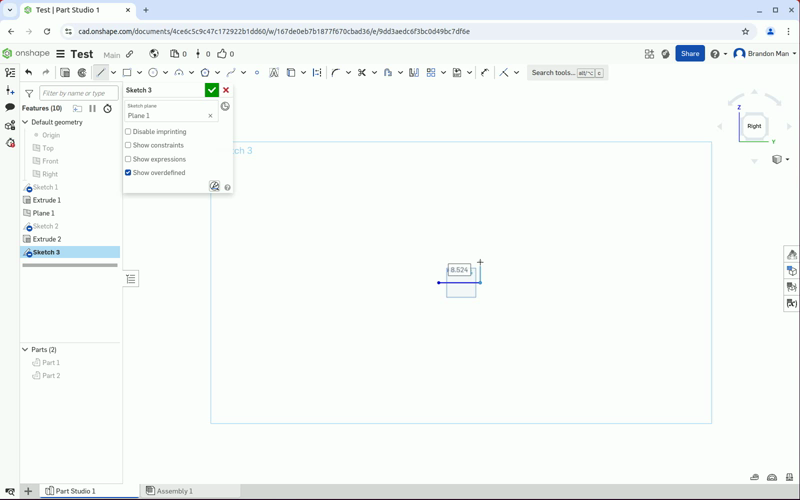
click(480, 261)
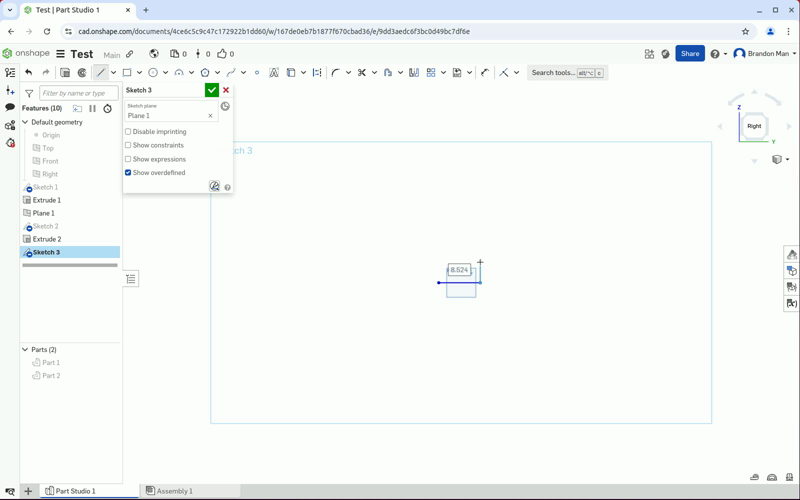
key_up(shift)
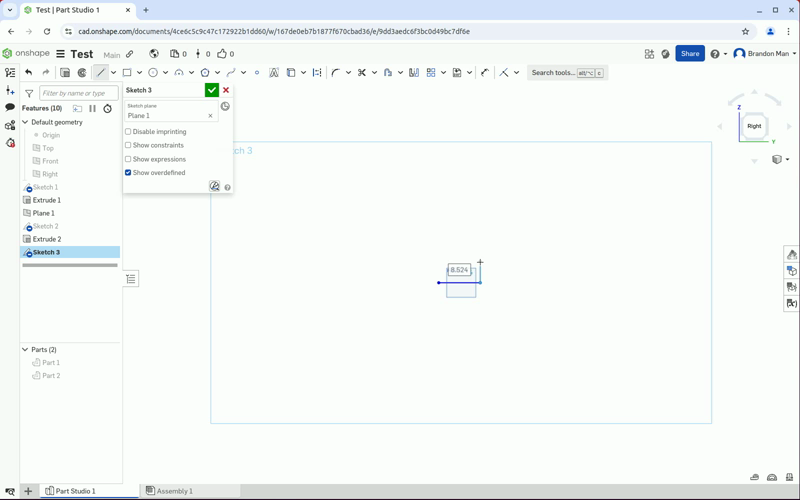
key_down(shift)
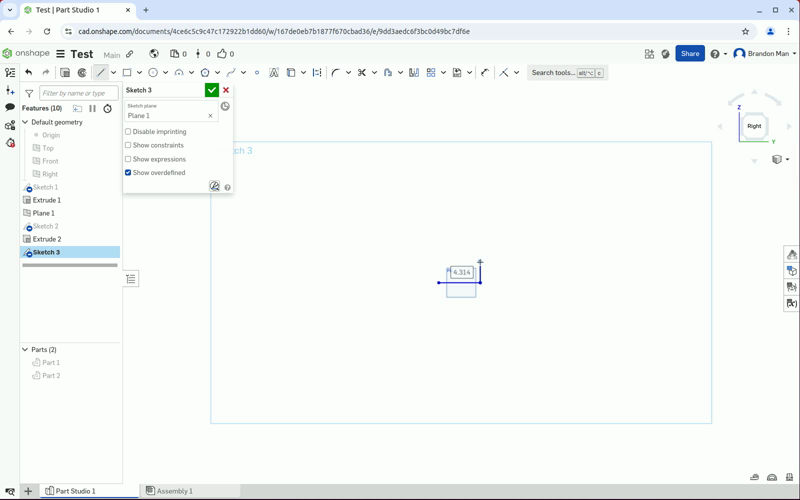
mouse_move(510, 261)
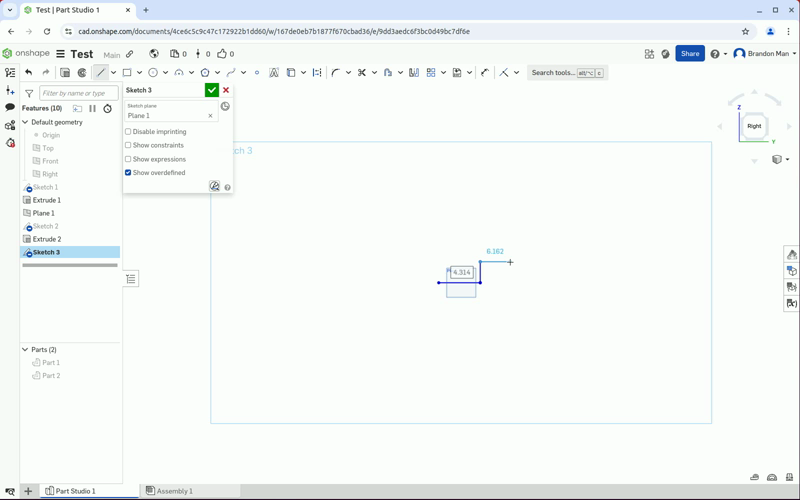
mouse_move(438, 261)
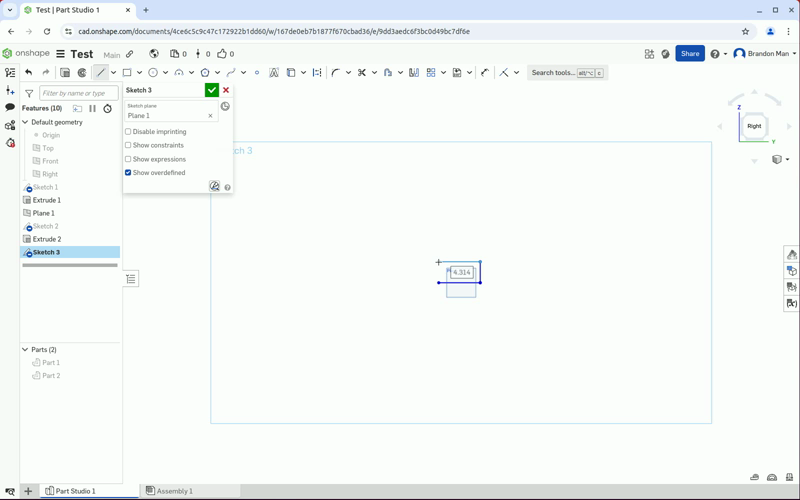
click(438, 261)
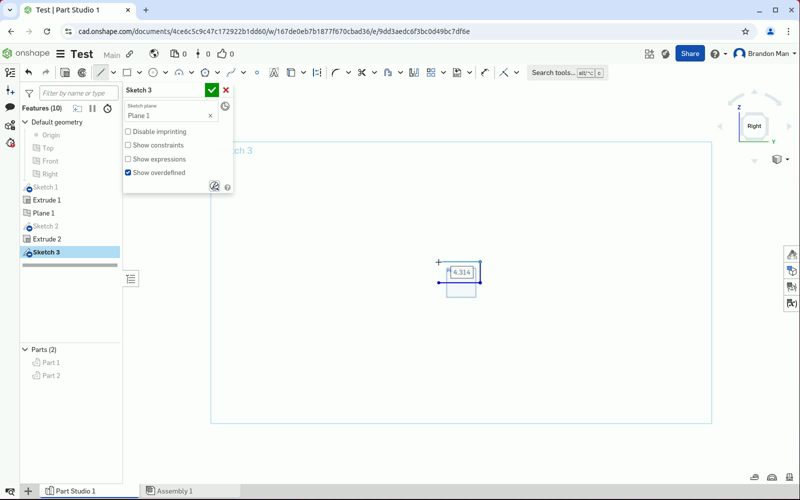
key_up(shift)
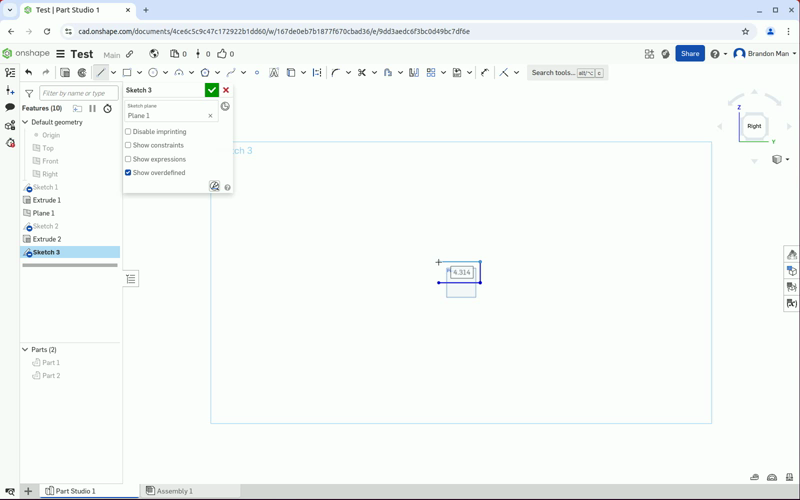
mouse_move(468, 261)
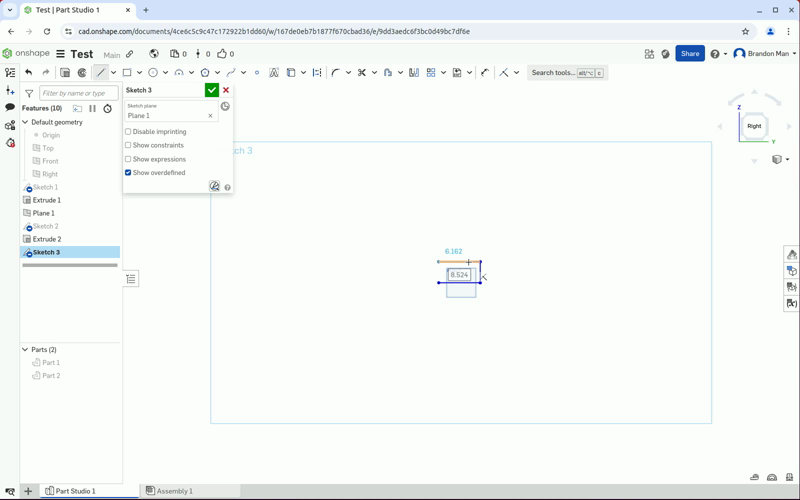
key_down(shift)
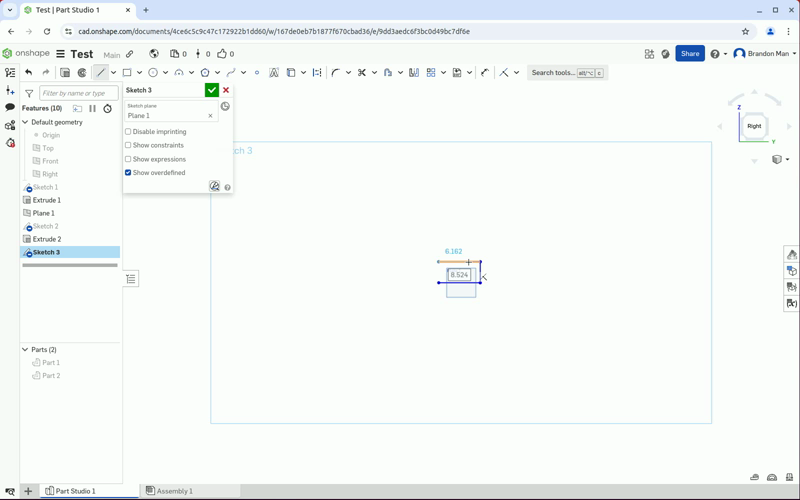
mouse_move(438, 282)
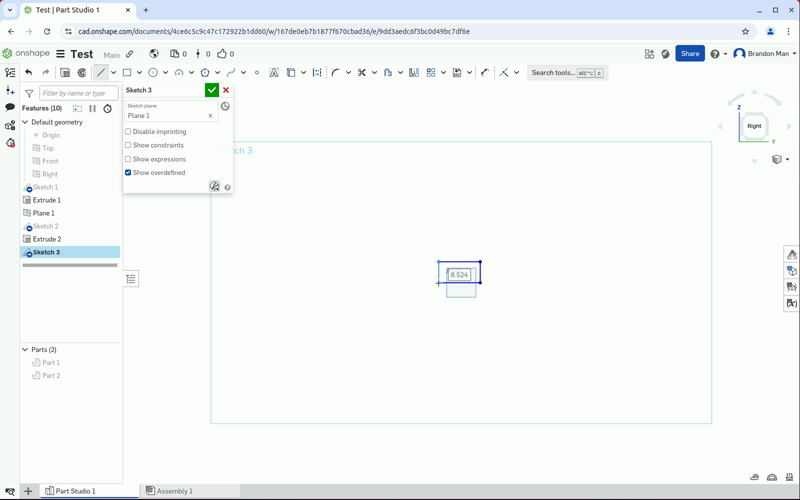
key_up(shift)
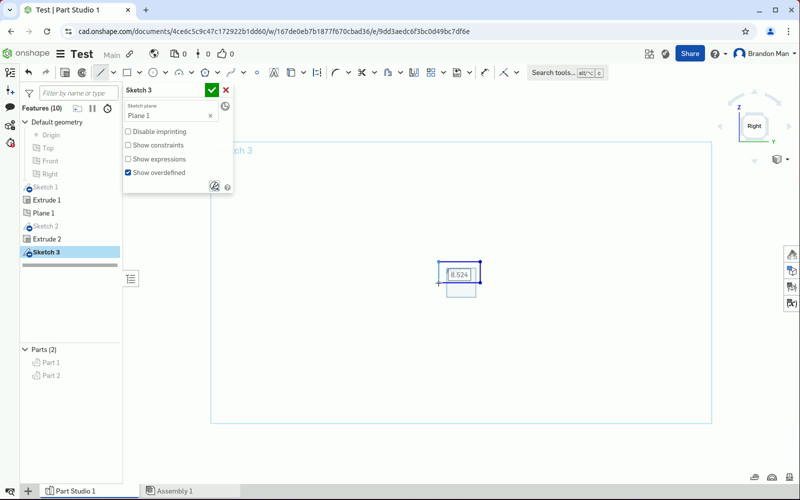
click(438, 282)
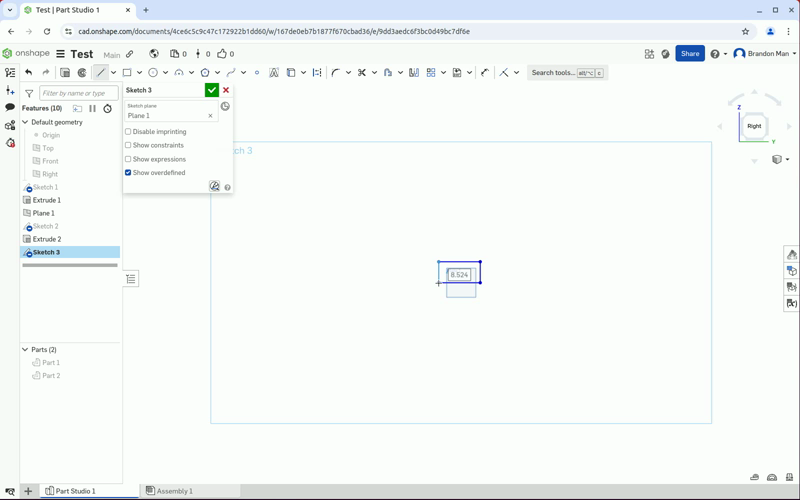
key(esc)
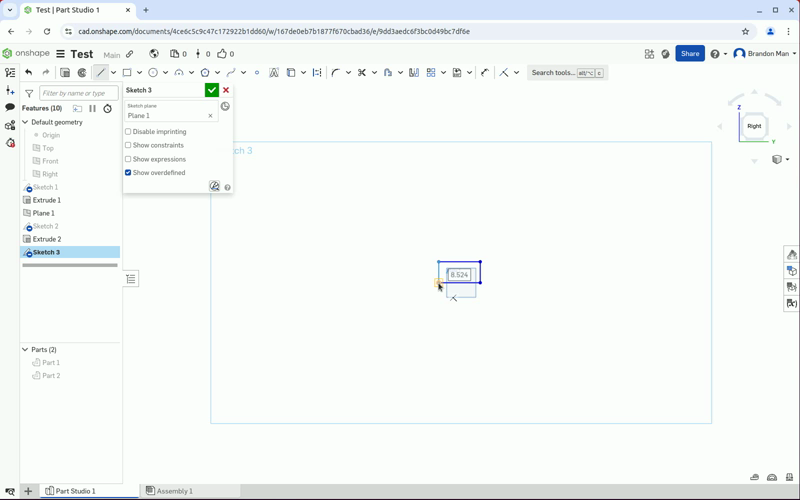
mouse_move(463, 277)
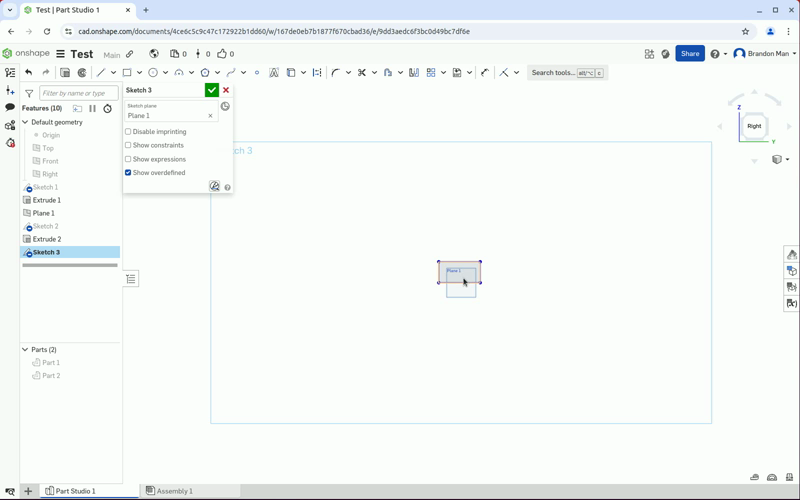
scroll(6)
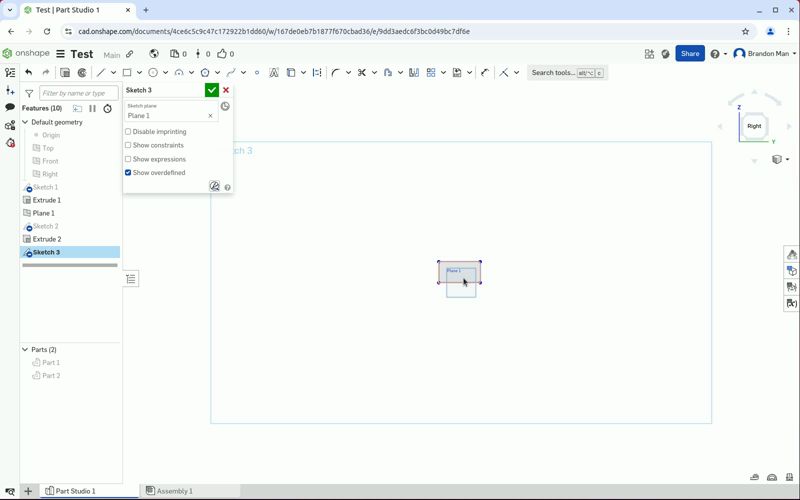
scroll(6)
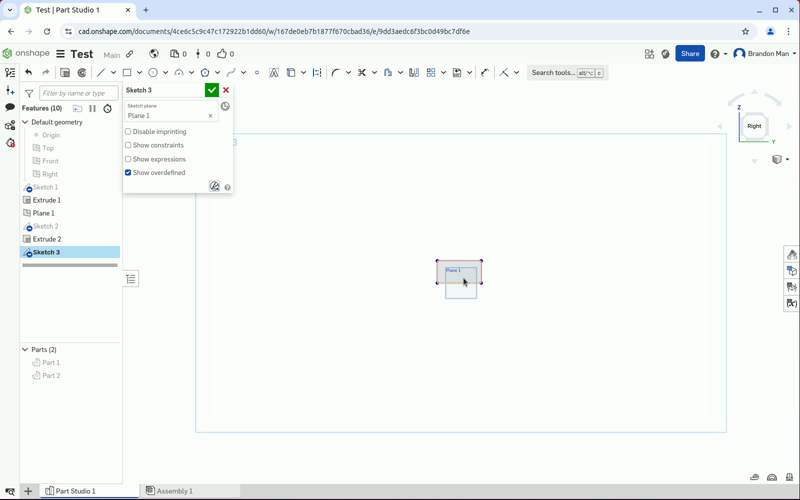
scroll(6)
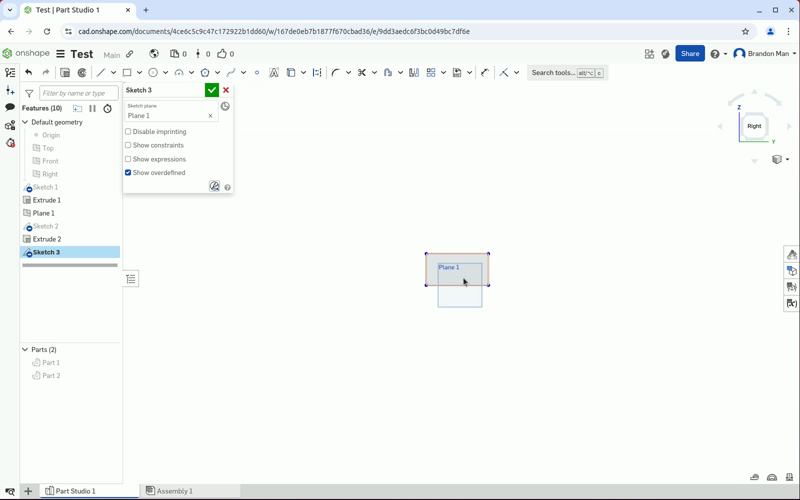
scroll(6)
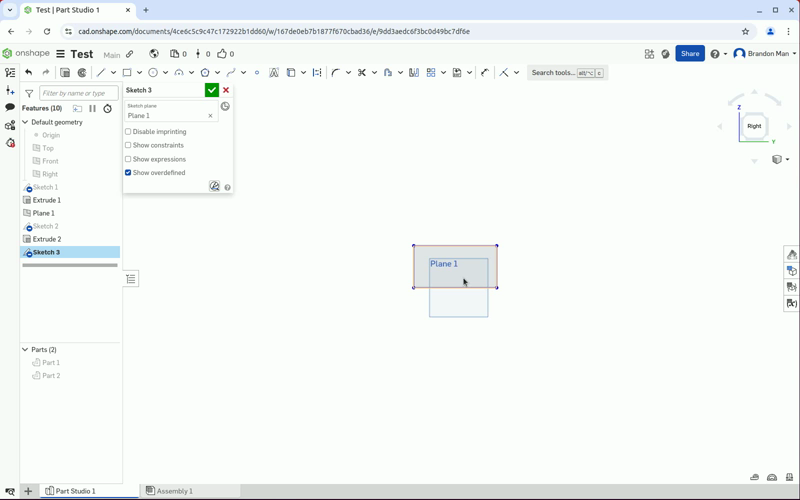
scroll(6)
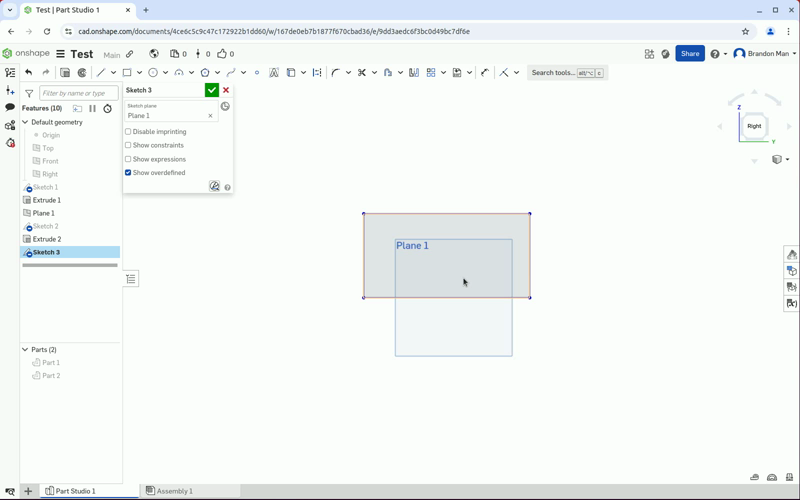
scroll(6)
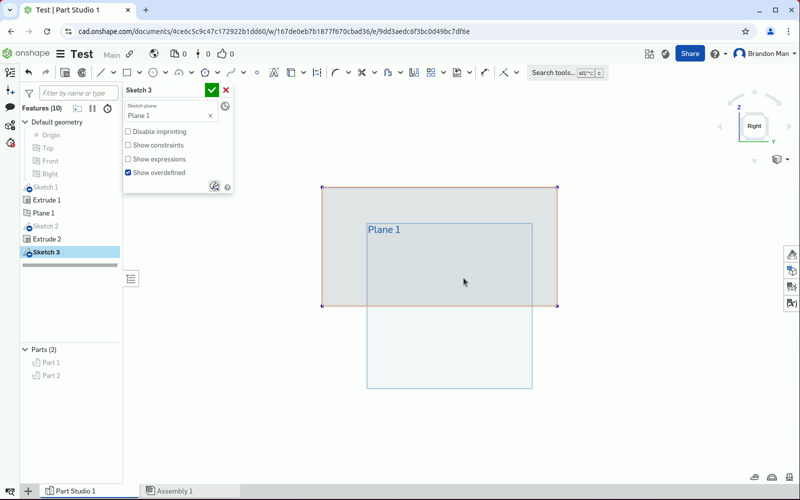
scroll(6)
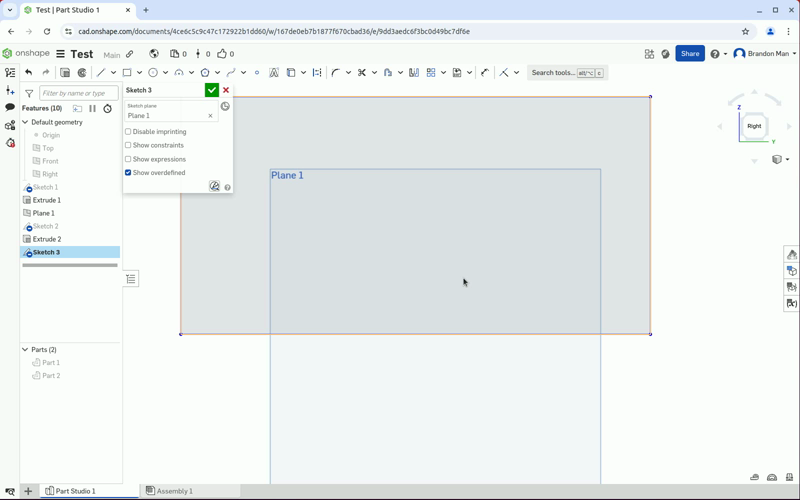
click(463, 277)
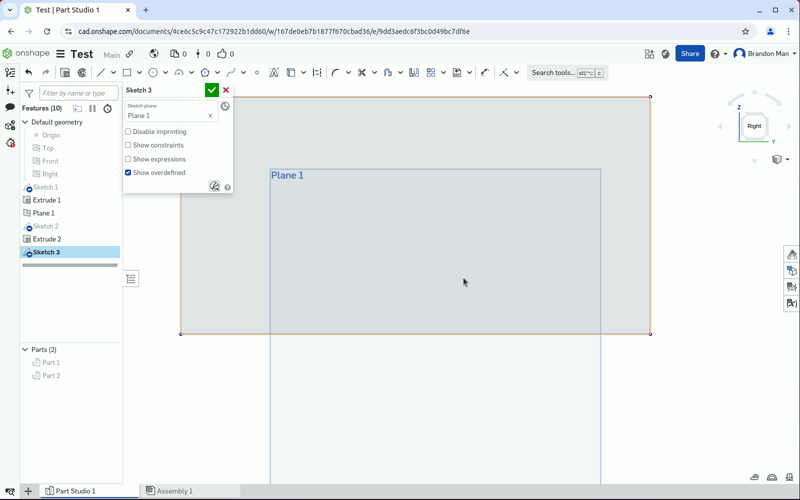
scroll(-6)
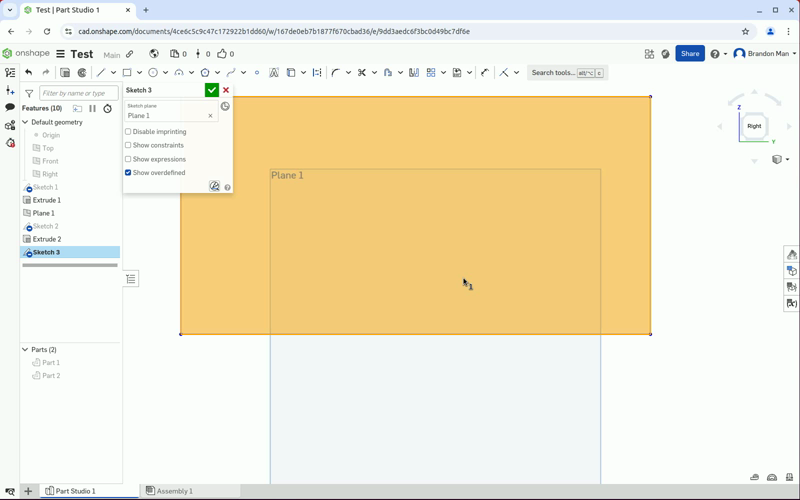
scroll(-6)
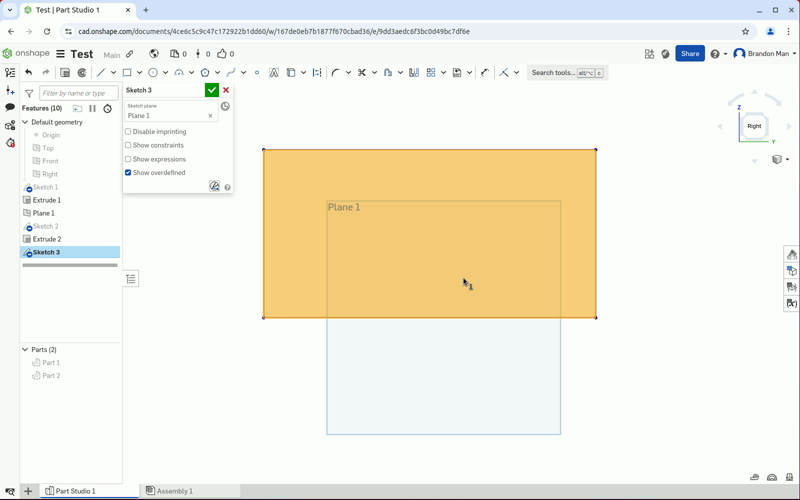
scroll(-6)
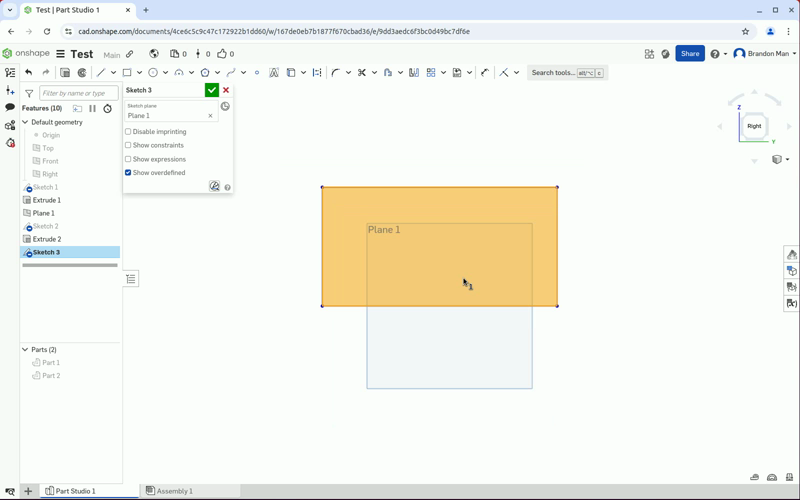
scroll(-6)
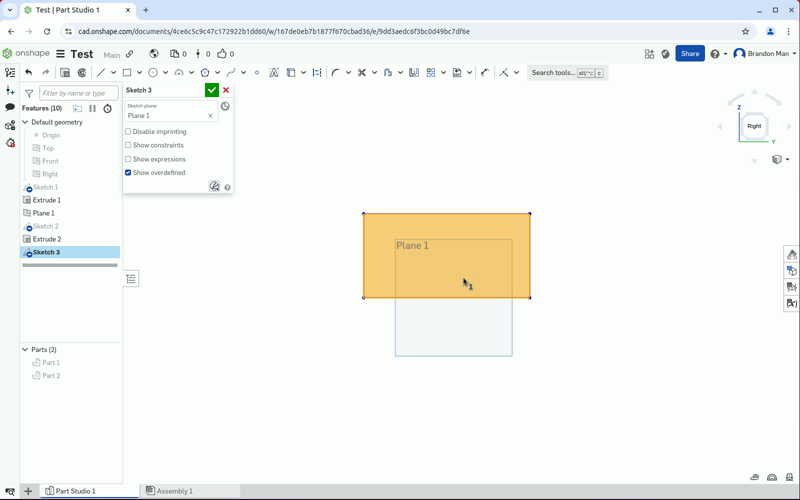
scroll(-6)
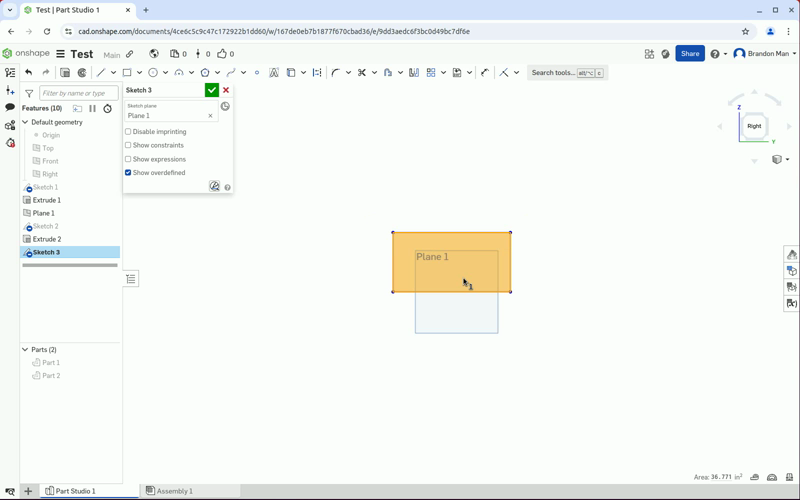
scroll(-6)
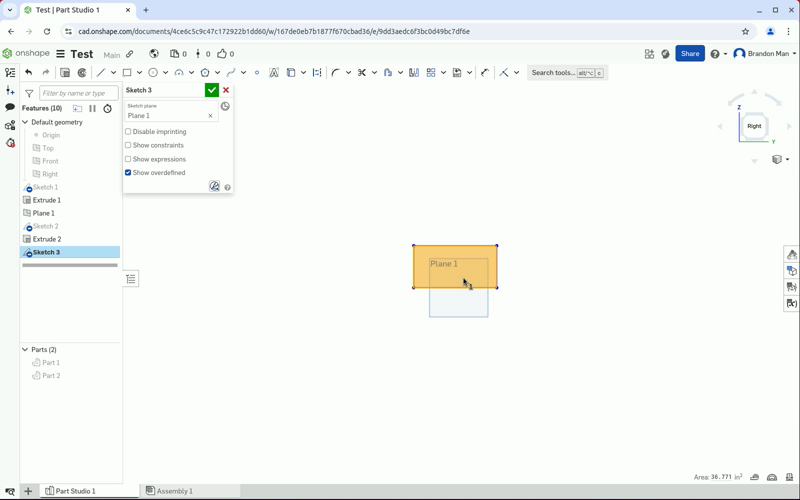
scroll(-6)
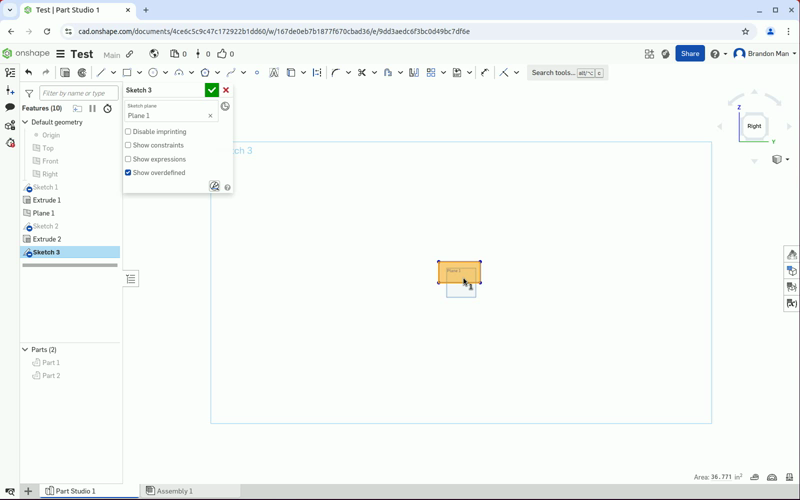
mouse_move(73, 352)
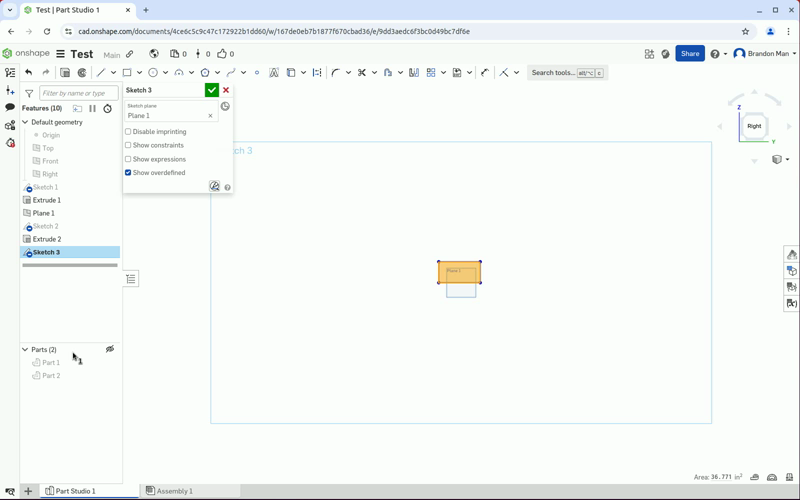
key(shift+y)
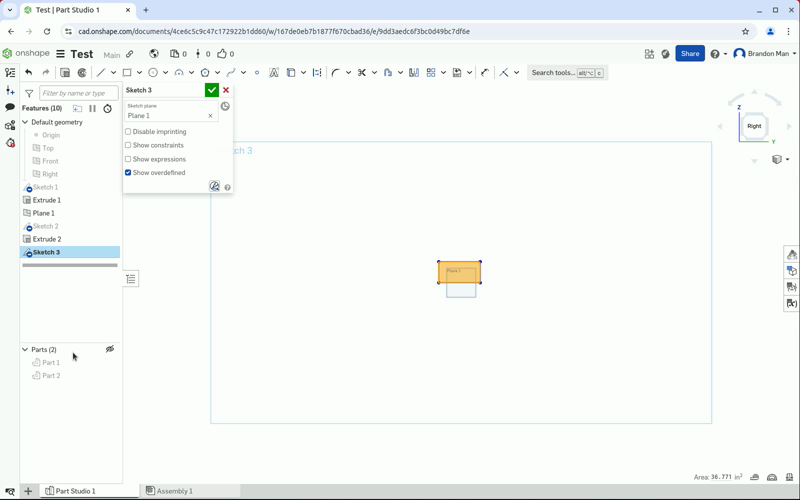
key(shift+e)
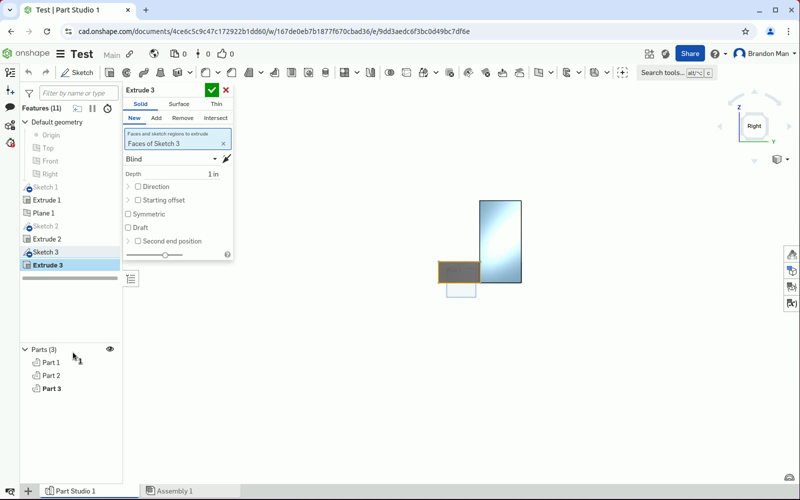
mouse_move(143, 106)
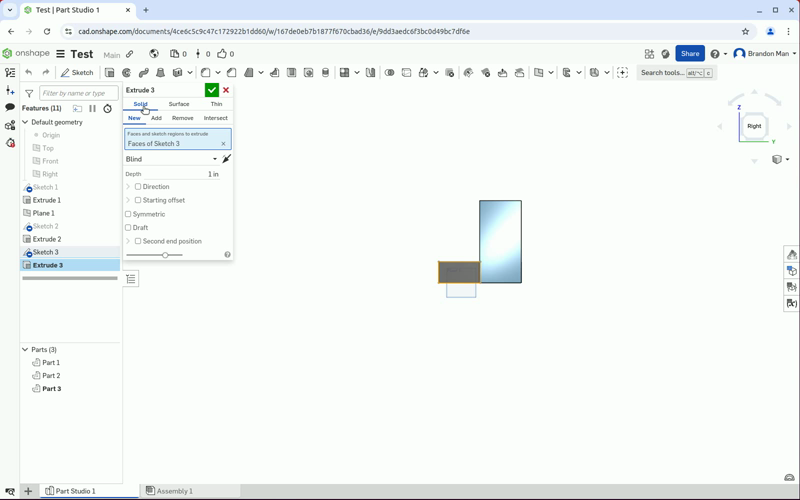
click(143, 106)
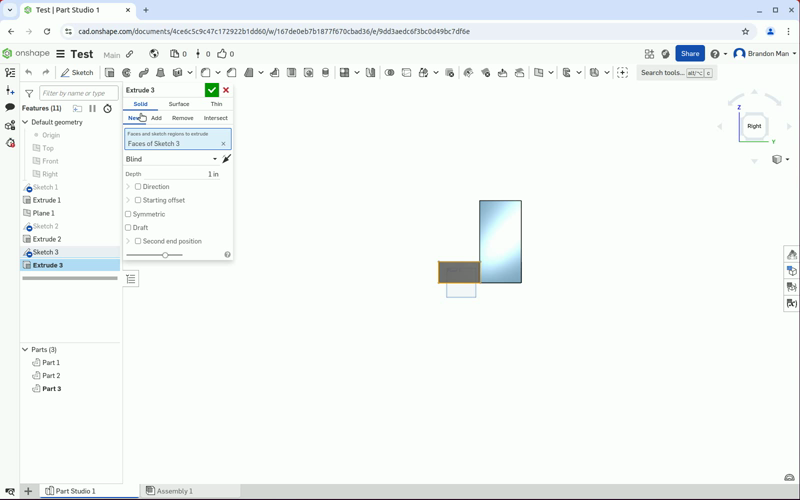
mouse_move(137, 120)
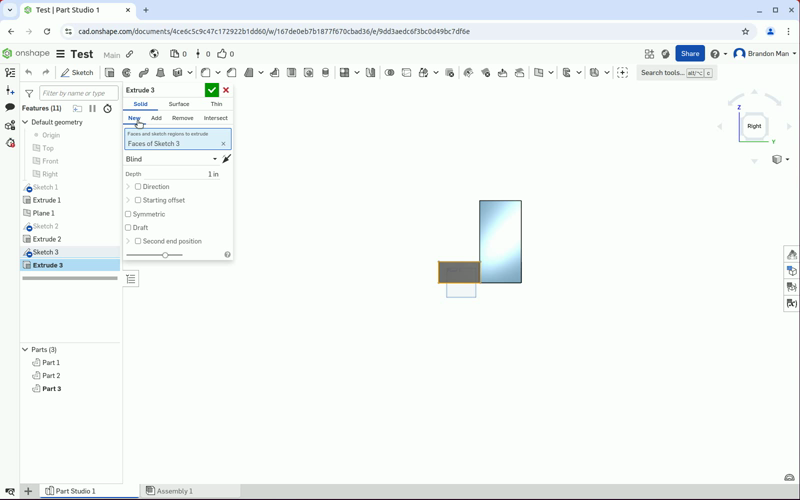
click(137, 120)
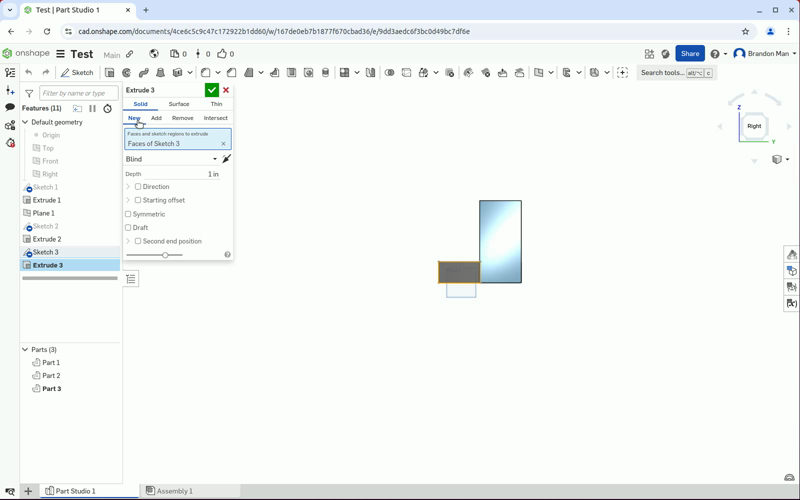
key(tab, 4)
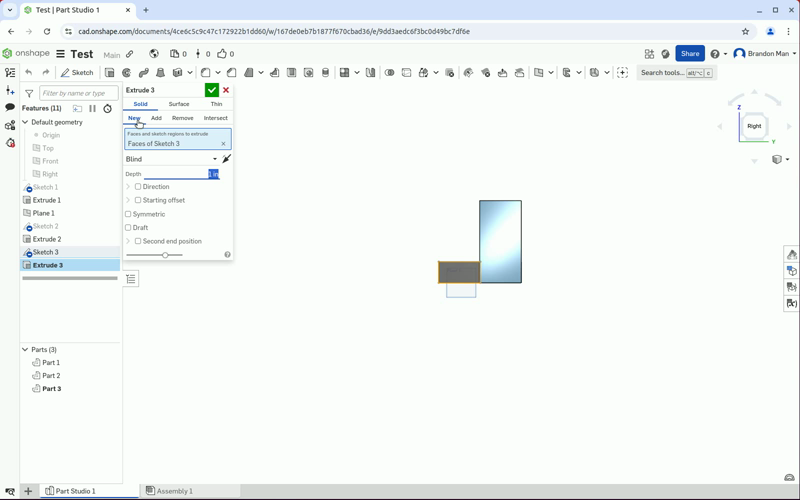
text(-30.811)
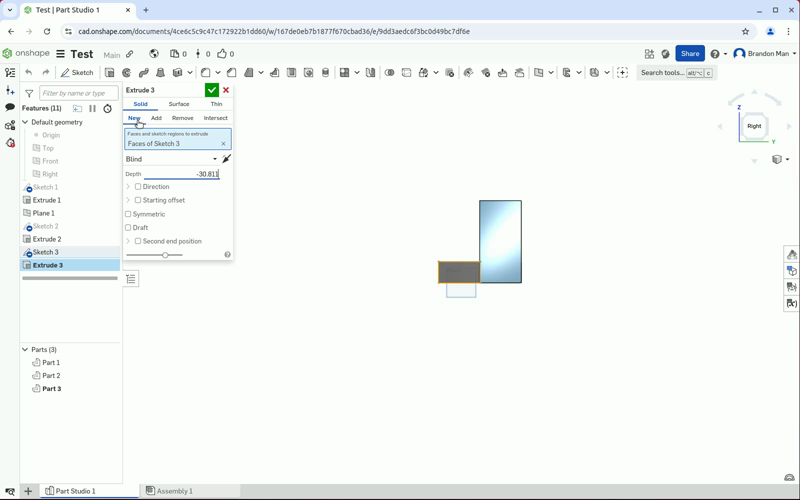
key(enter)
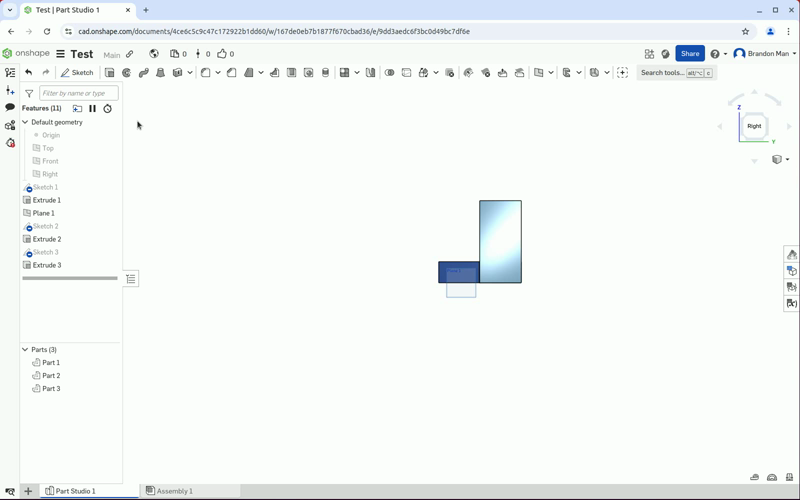
key(shift+h)
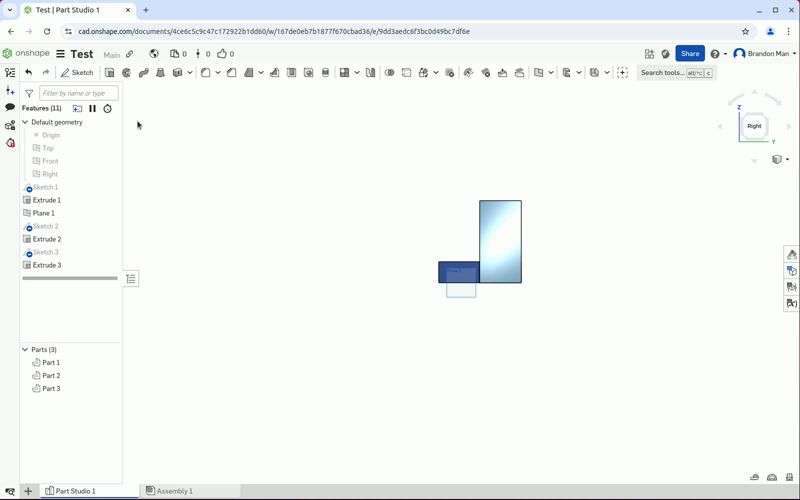
key(shift+h)
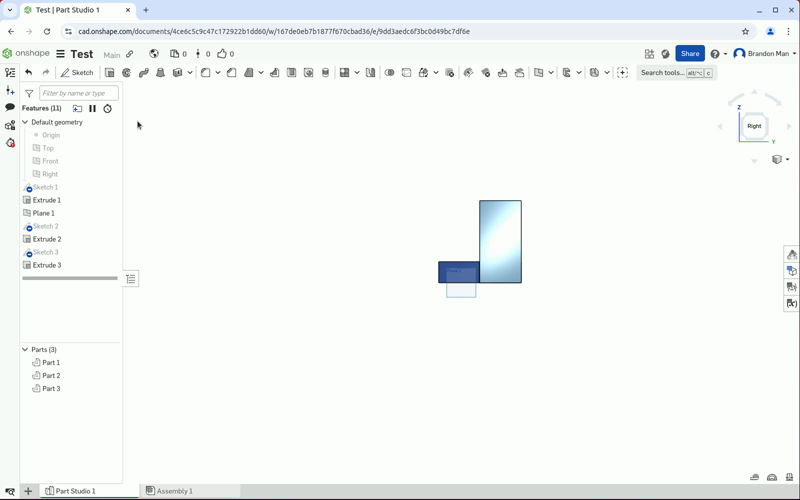
mouse_move(73, 189)
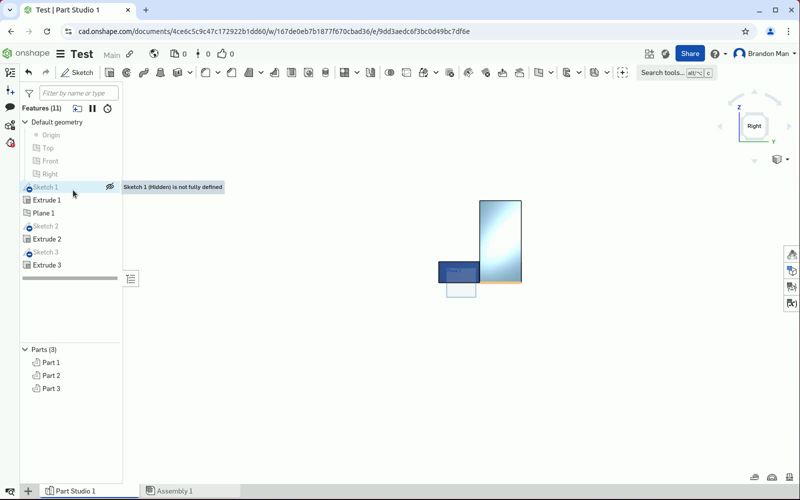
click(73, 189)
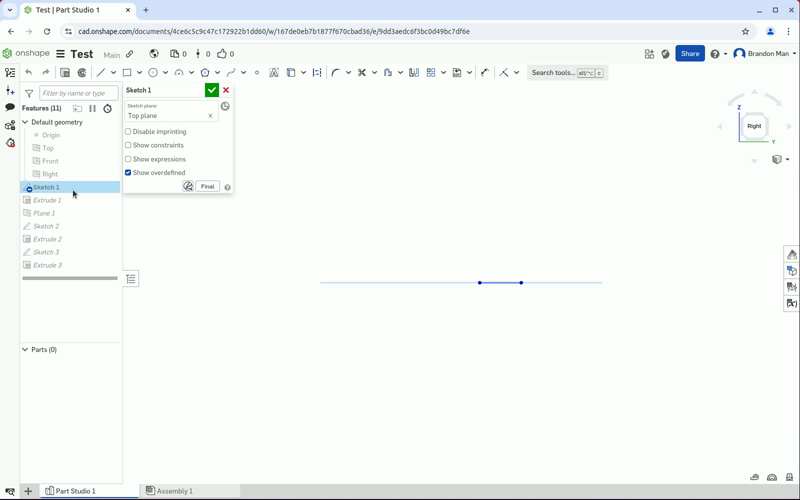
mouse_move(229, 92)
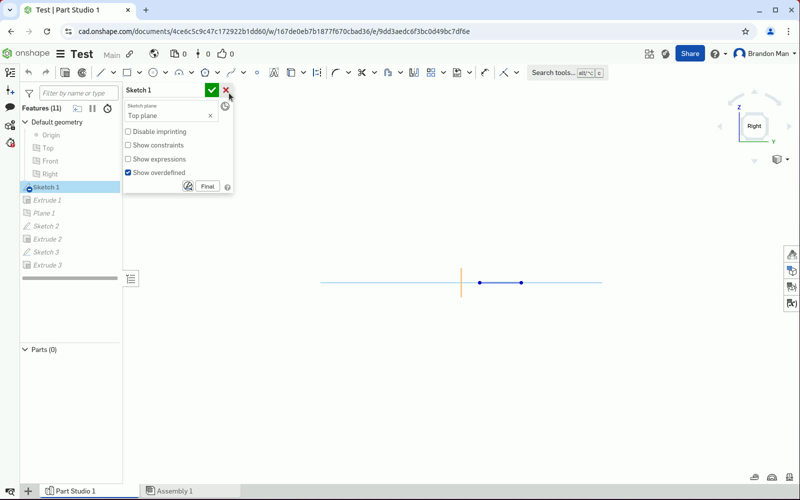
click(229, 92)
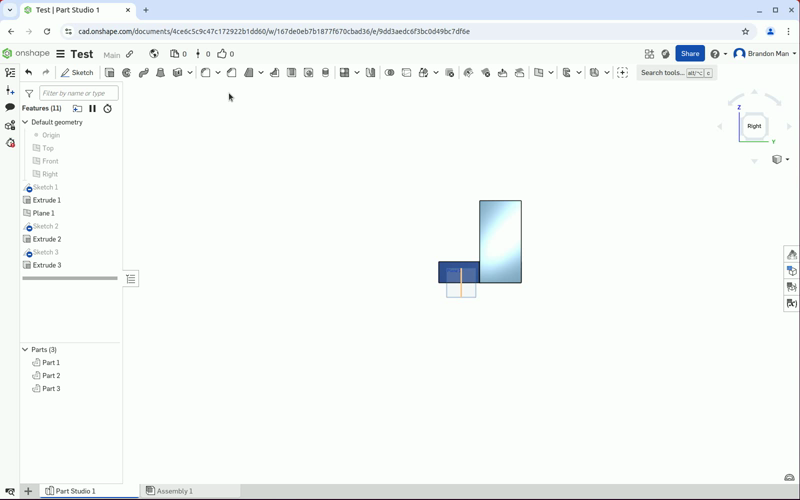
mouse_move(541, 75)
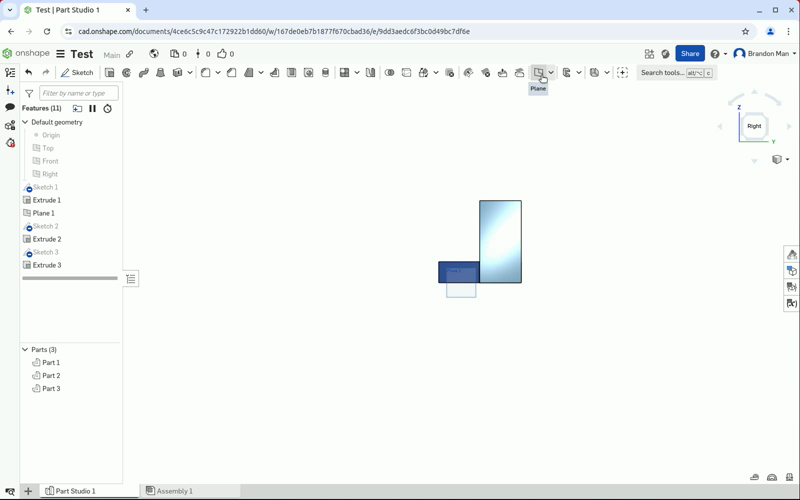
click(541, 75)
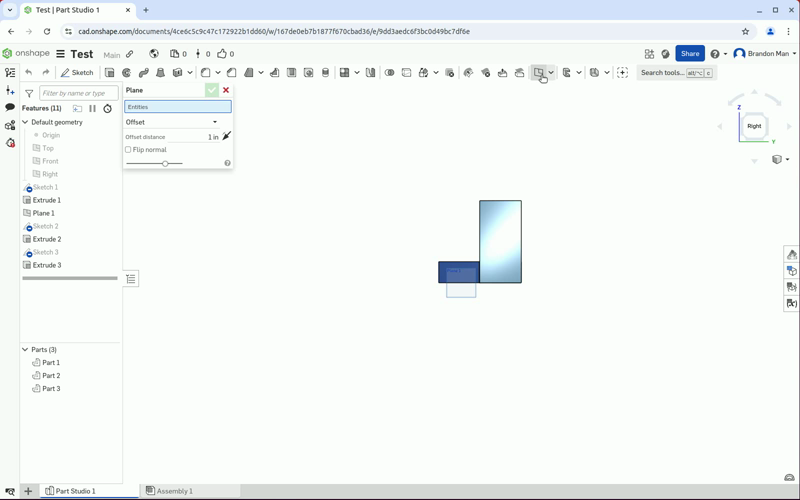
mouse_move(73, 176)
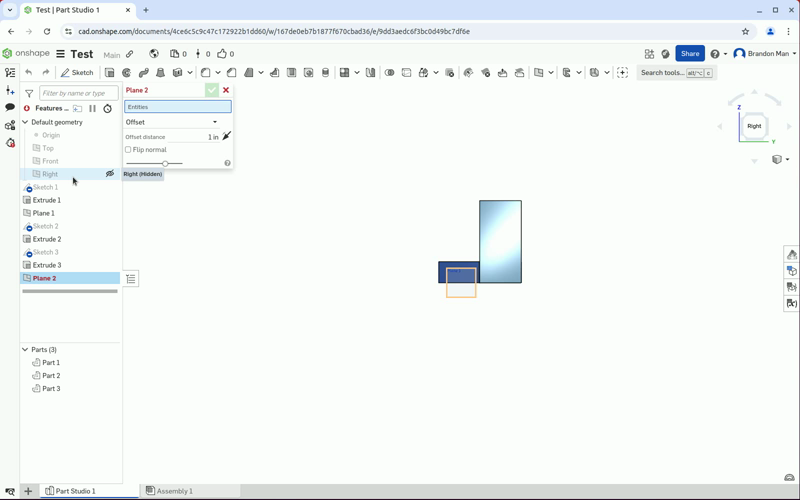
click(73, 176)
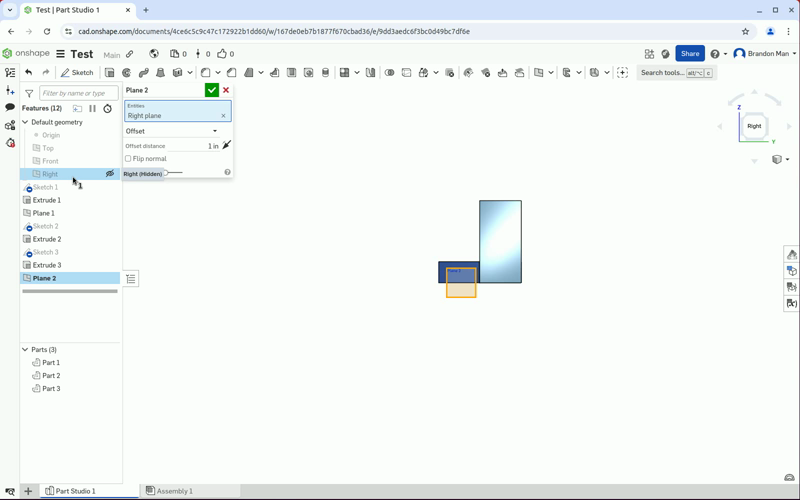
key(tab, 2)
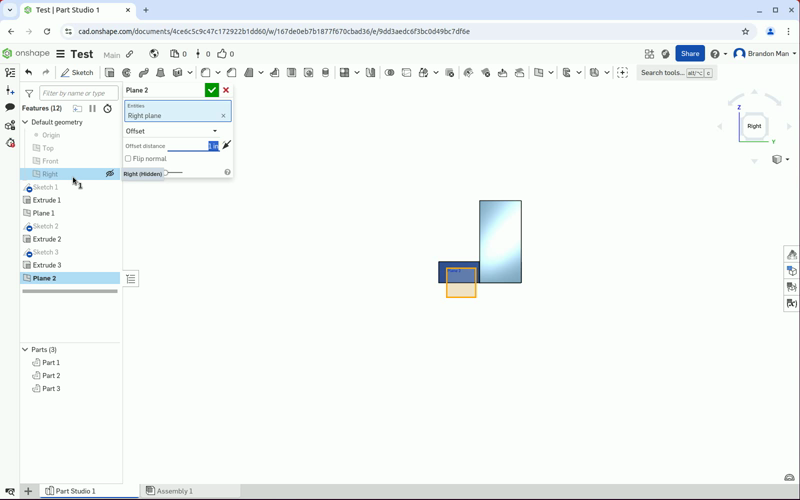
text(23.108)
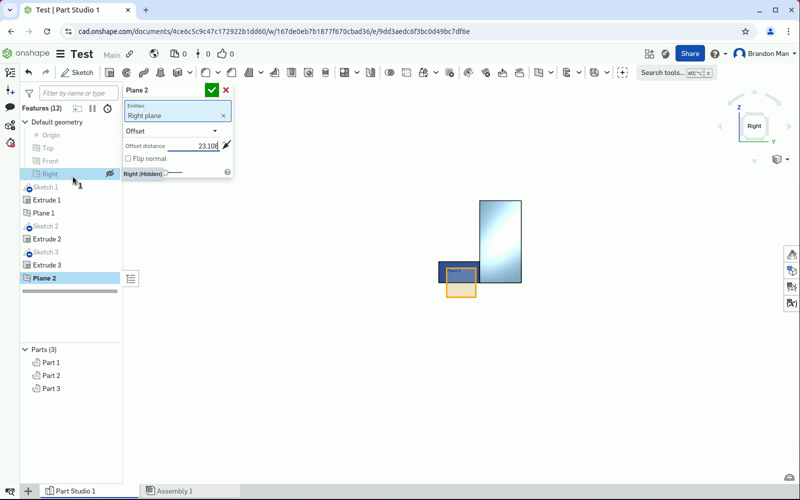
key(enter, 2)
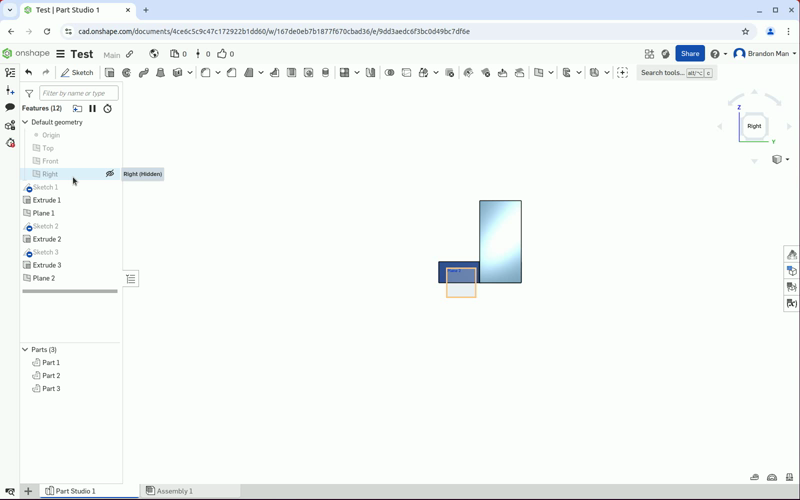
key(shift+s)
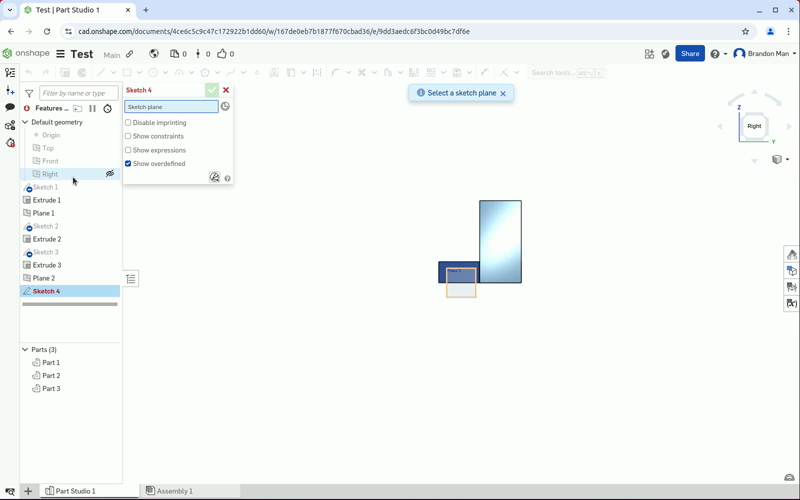
mouse_move(73, 280)
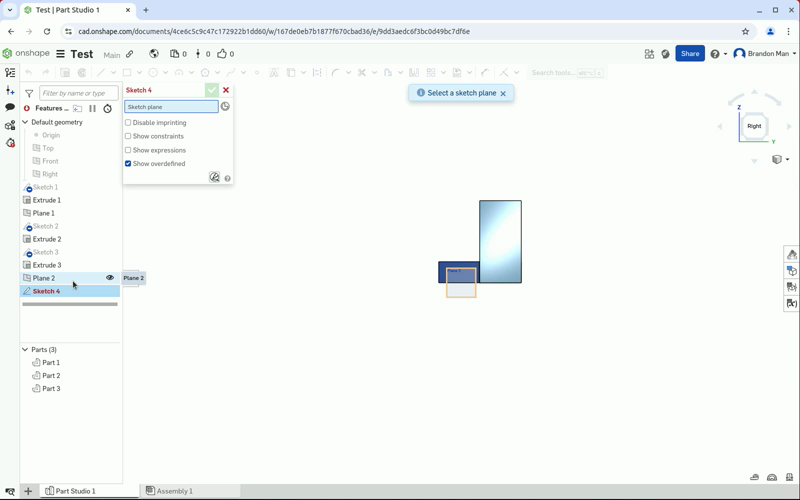
click(73, 280)
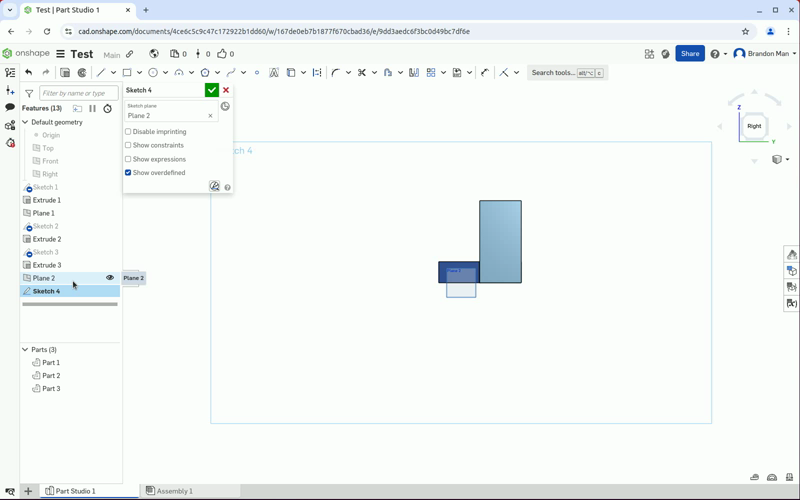
mouse_move(73, 352)
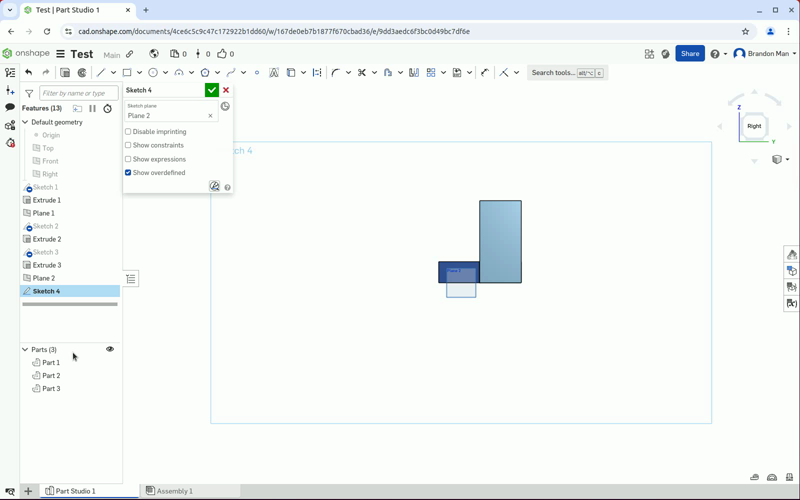
key(y)
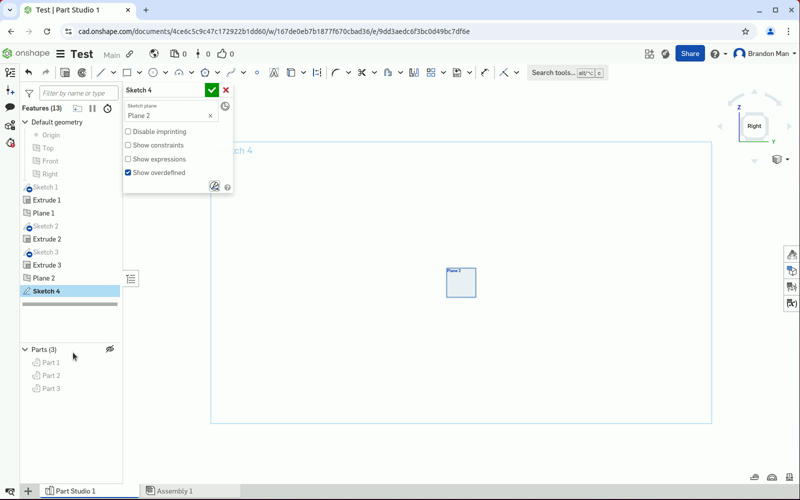
key(l)
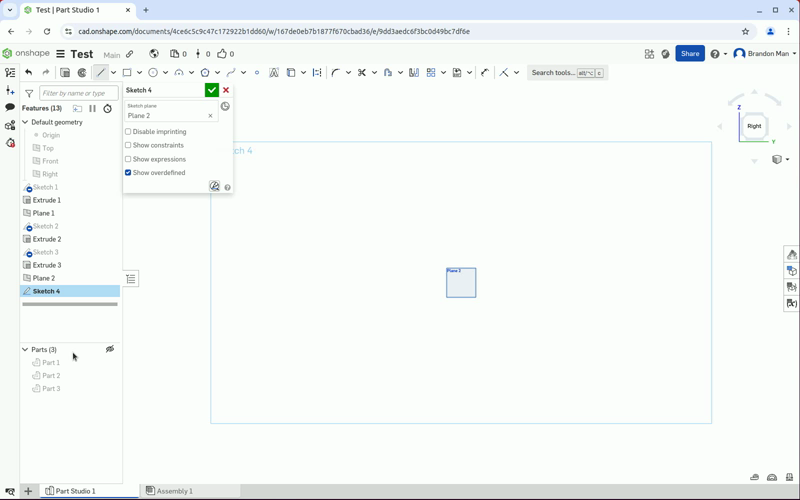
key_down(shift)
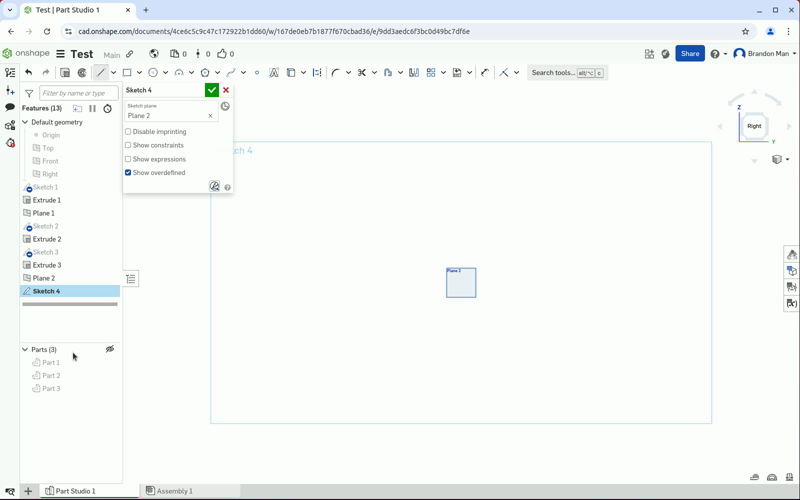
mouse_move(438, 261)
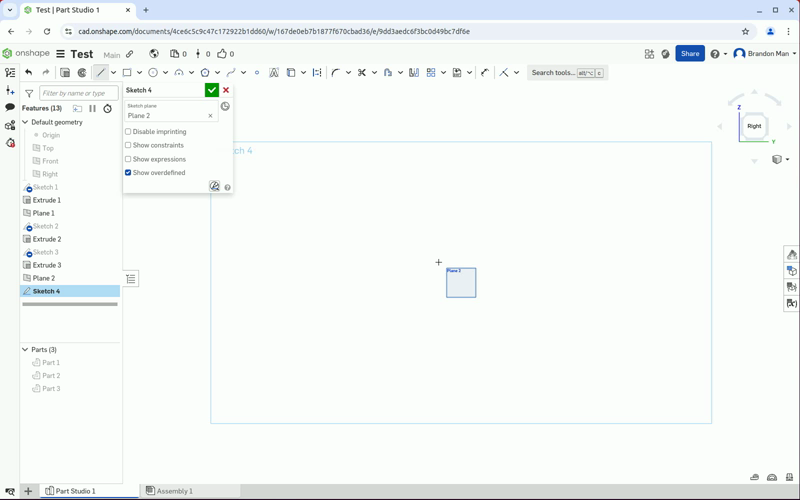
click(438, 261)
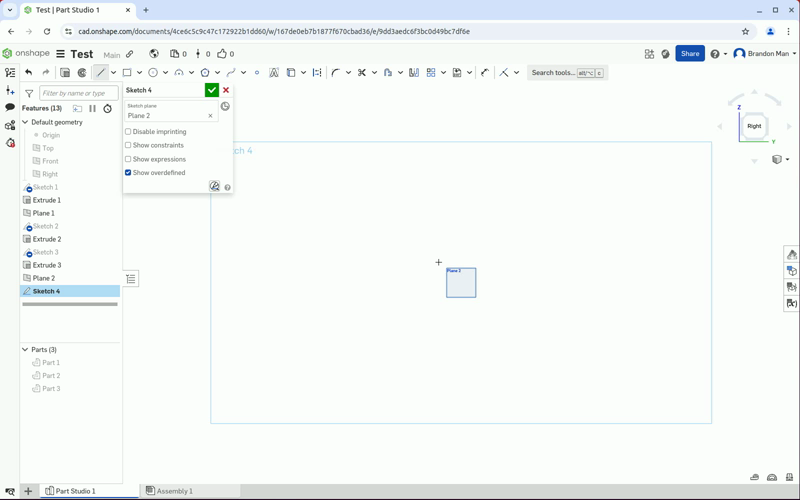
key_up(shift)
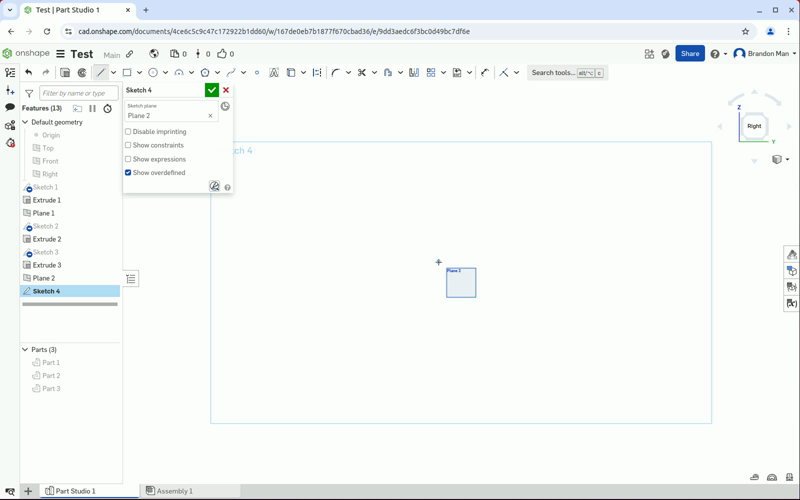
key_down(shift)
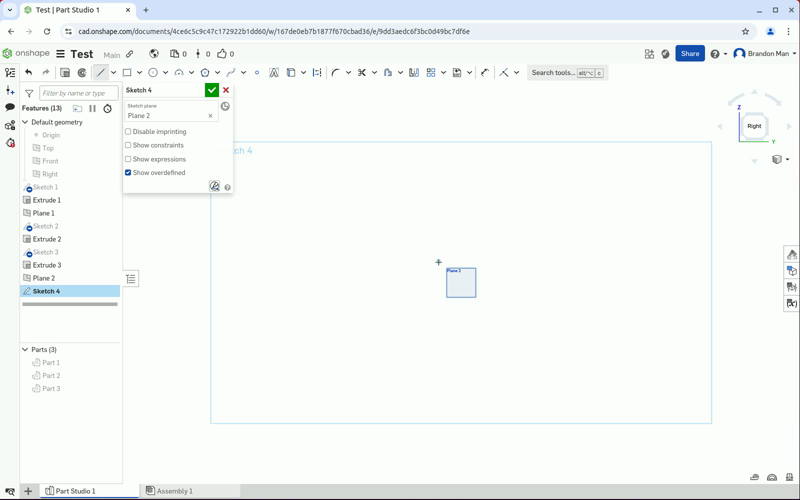
mouse_move(468, 261)
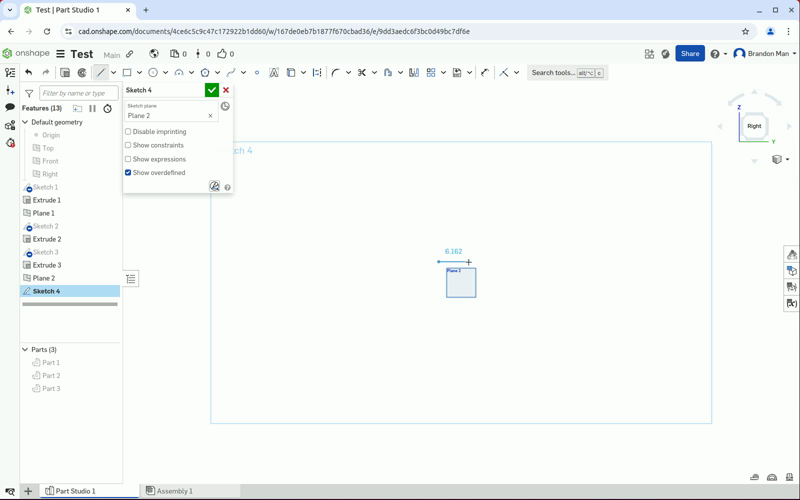
mouse_move(480, 261)
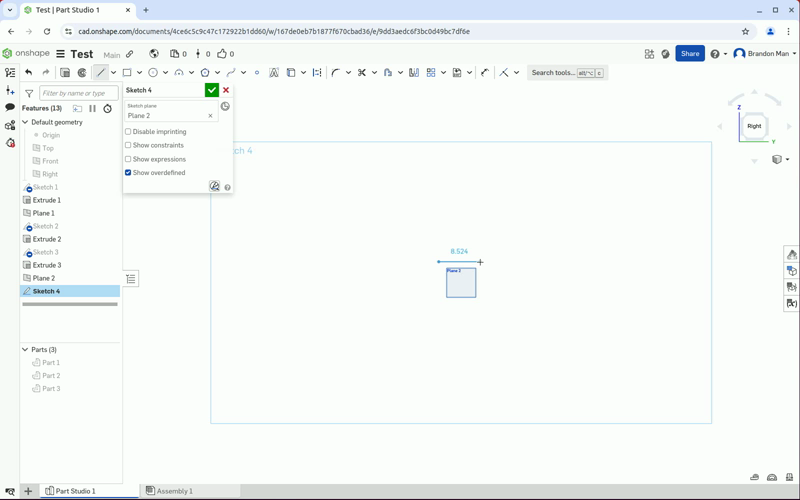
click(480, 261)
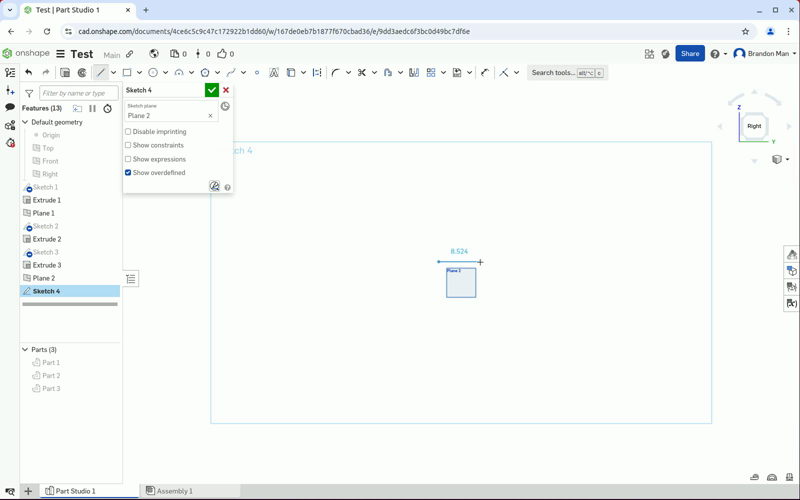
key_up(shift)
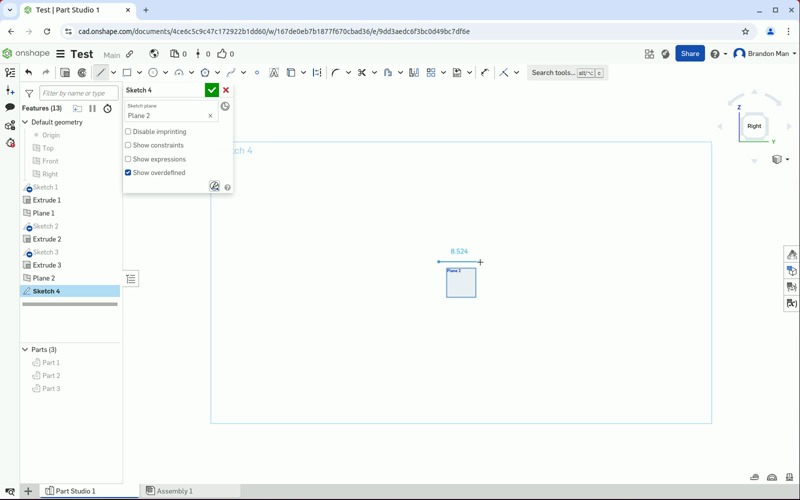
key_down(shift)
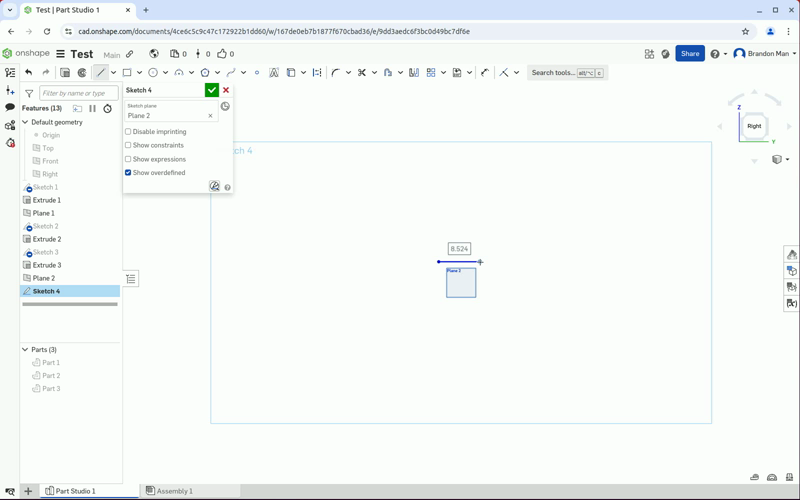
mouse_move(480, 199)
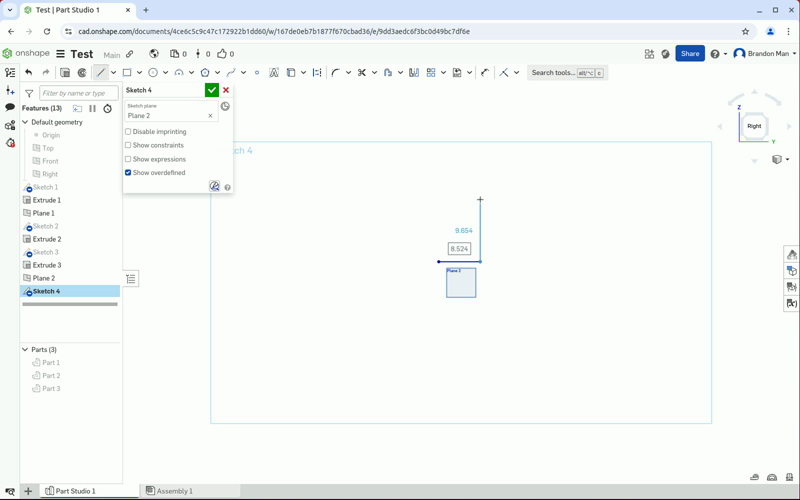
click(480, 199)
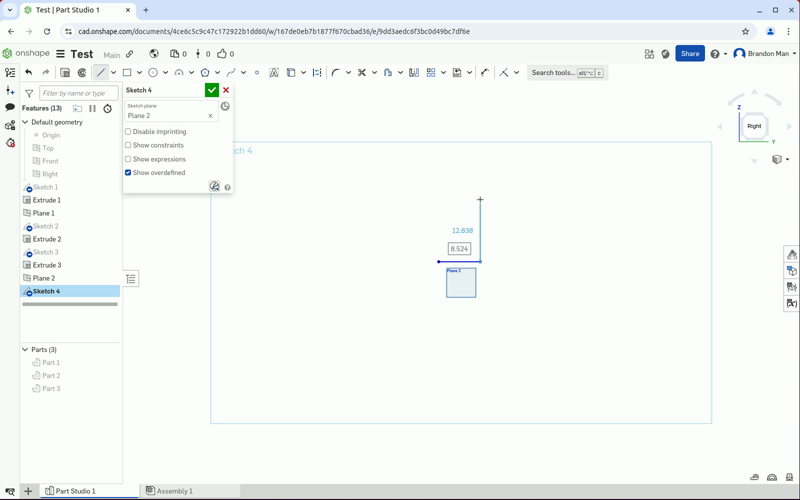
key_up(shift)
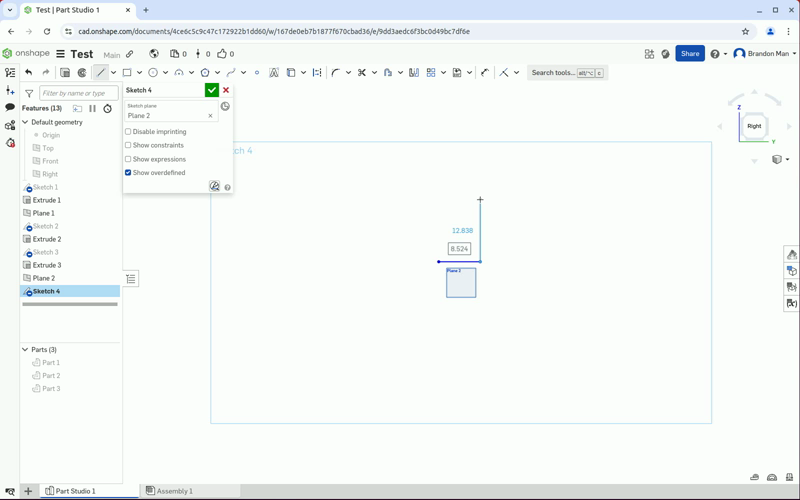
key_down(shift)
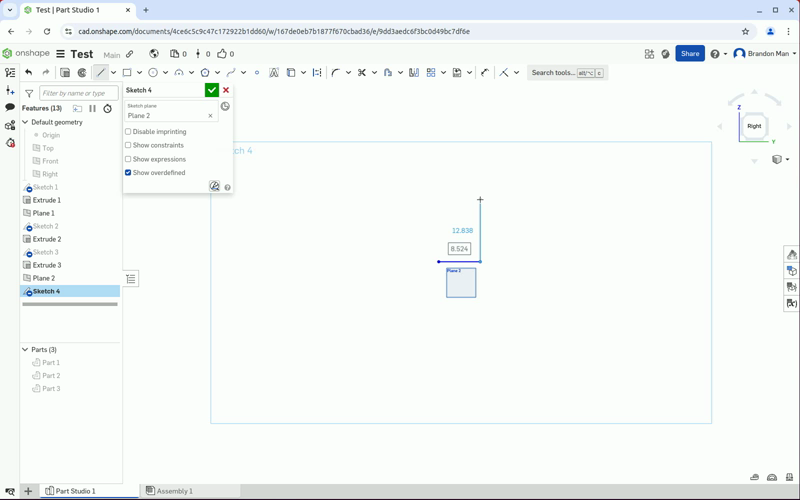
mouse_move(438, 261)
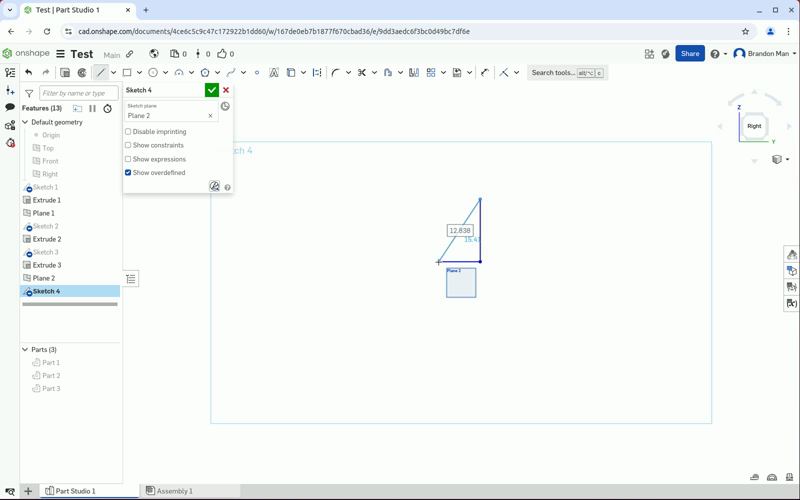
key_up(shift)
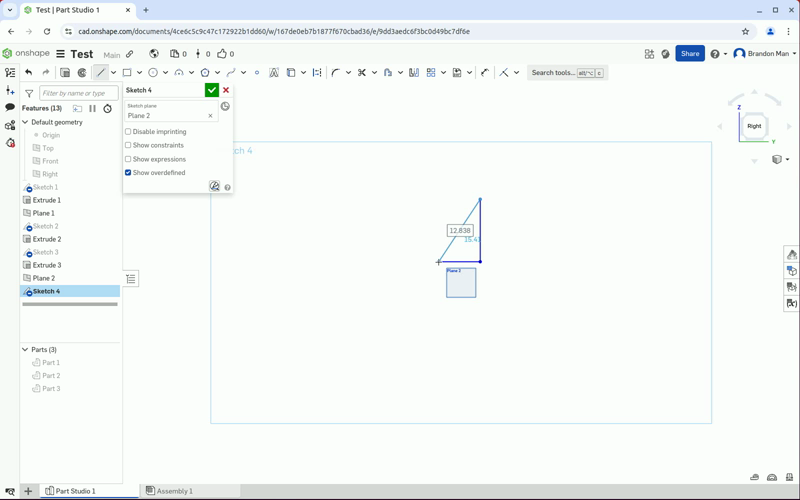
click(438, 261)
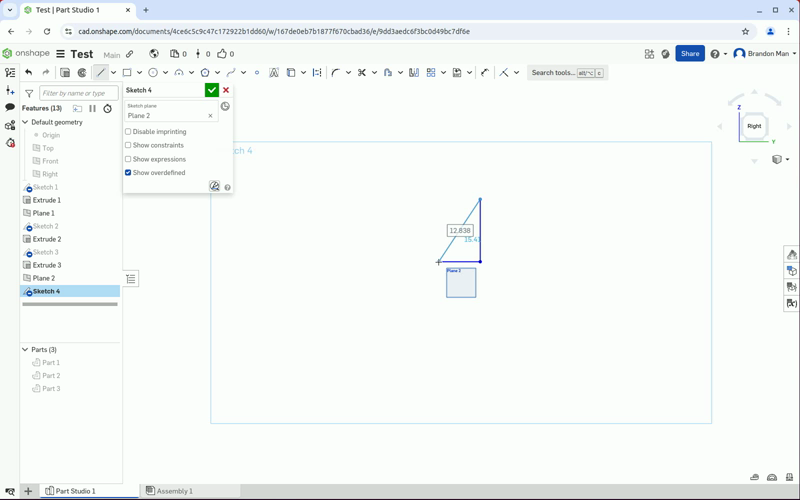
key(esc)
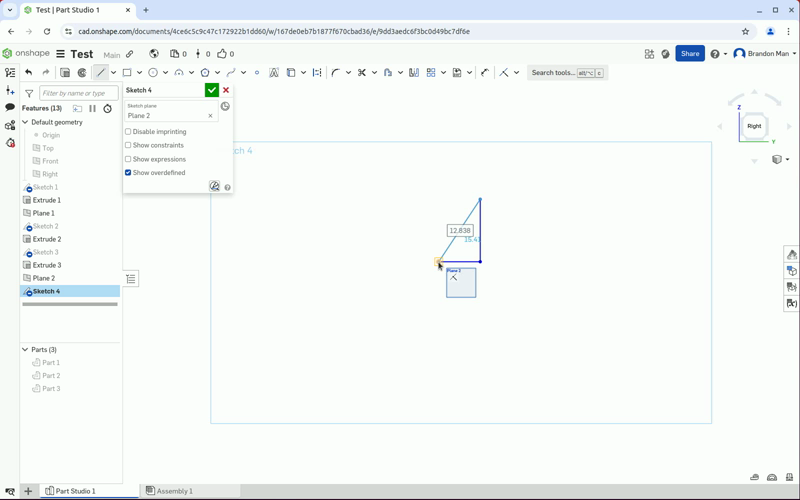
mouse_move(478, 253)
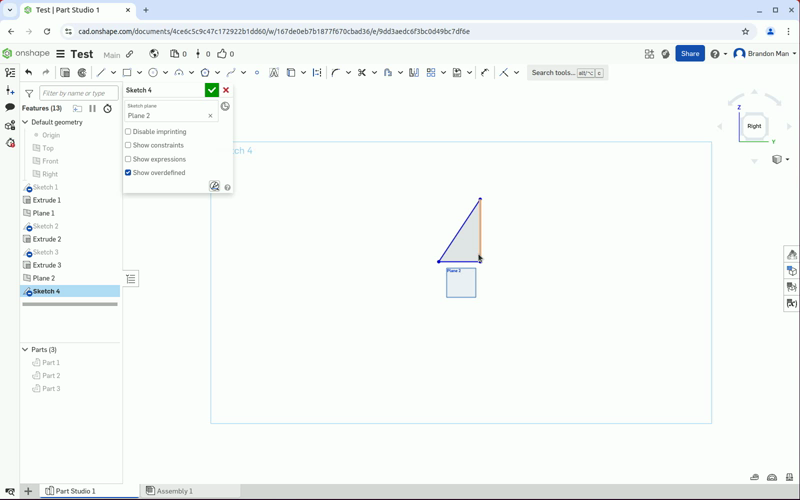
scroll(6)
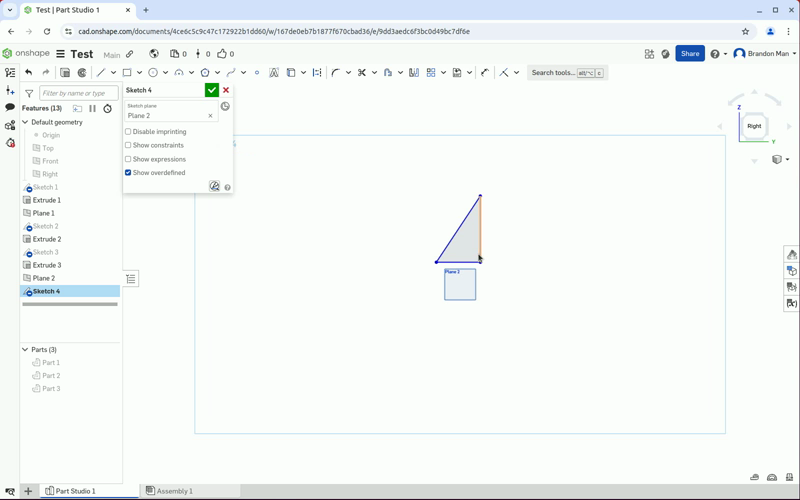
scroll(6)
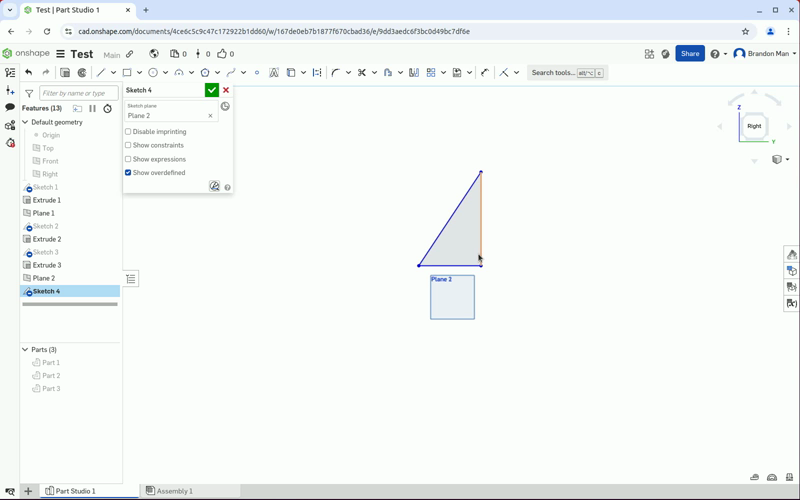
scroll(6)
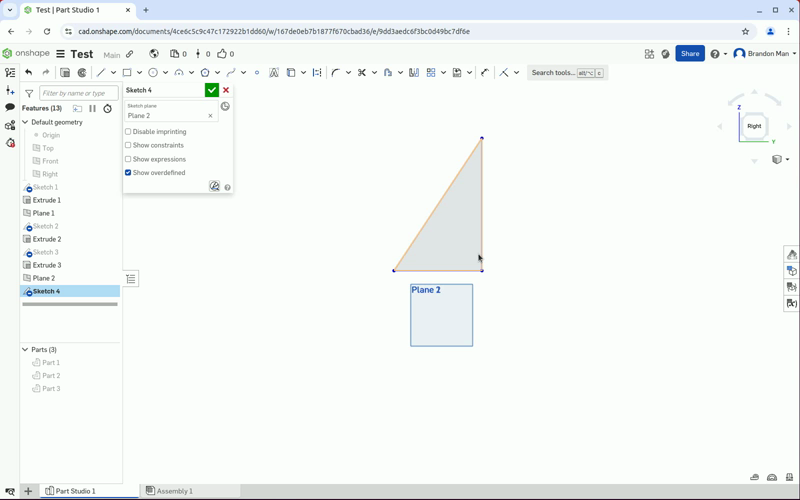
scroll(6)
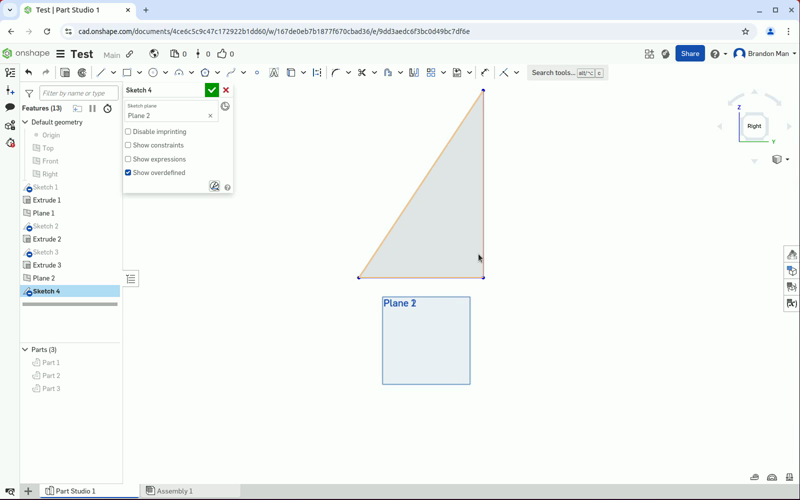
scroll(6)
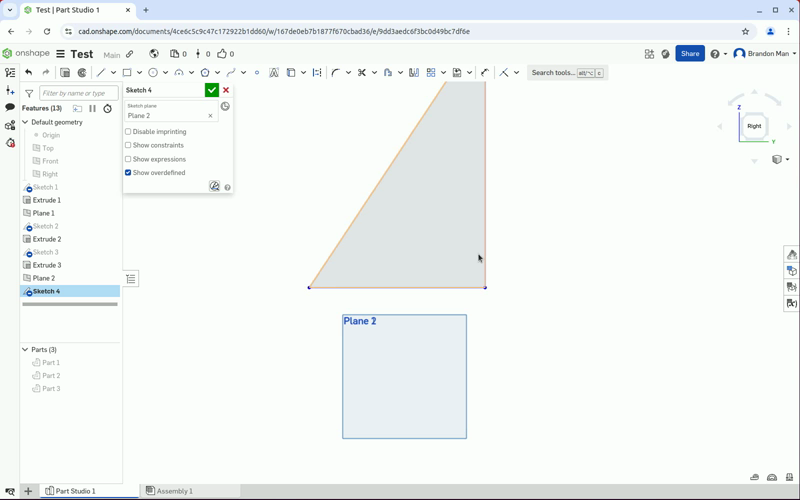
scroll(6)
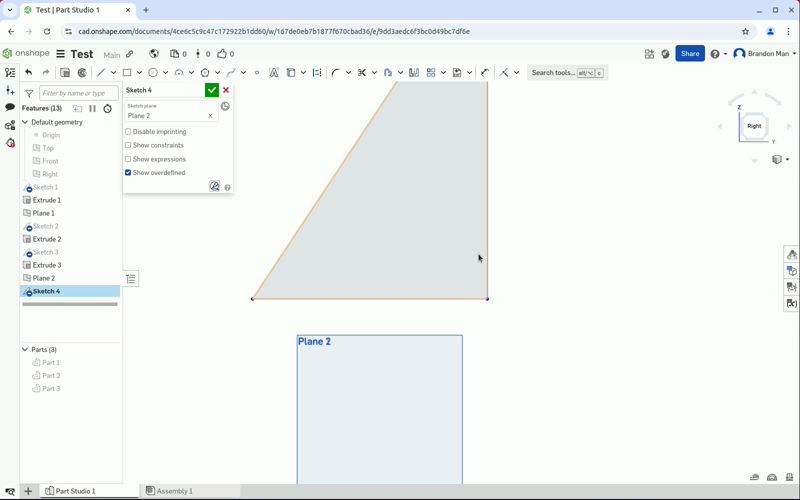
scroll(6)
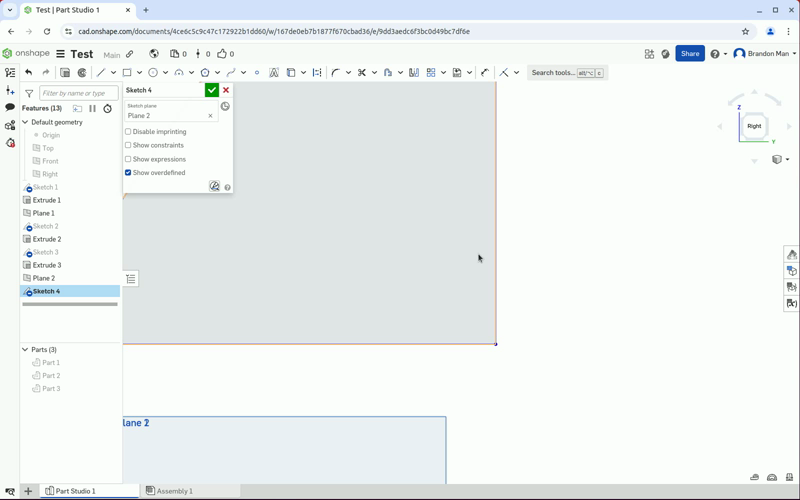
click(478, 253)
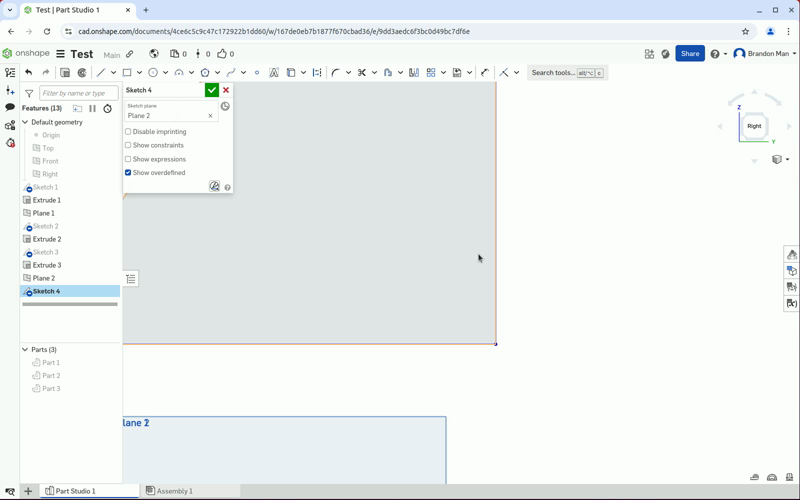
scroll(-6)
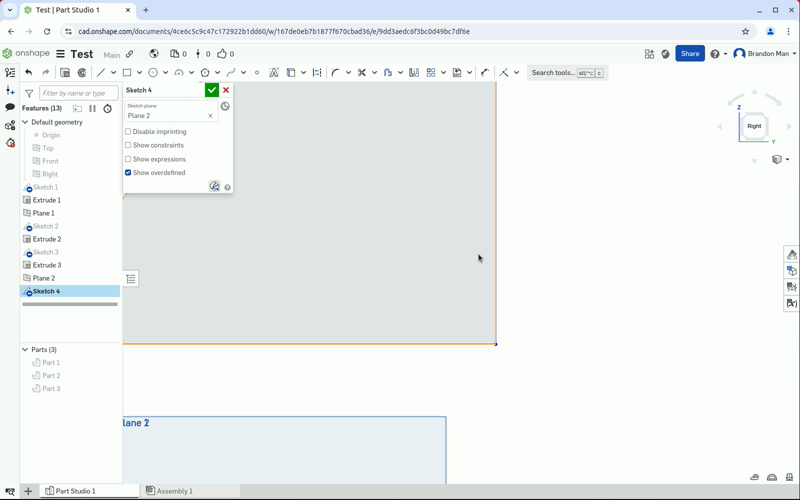
scroll(-6)
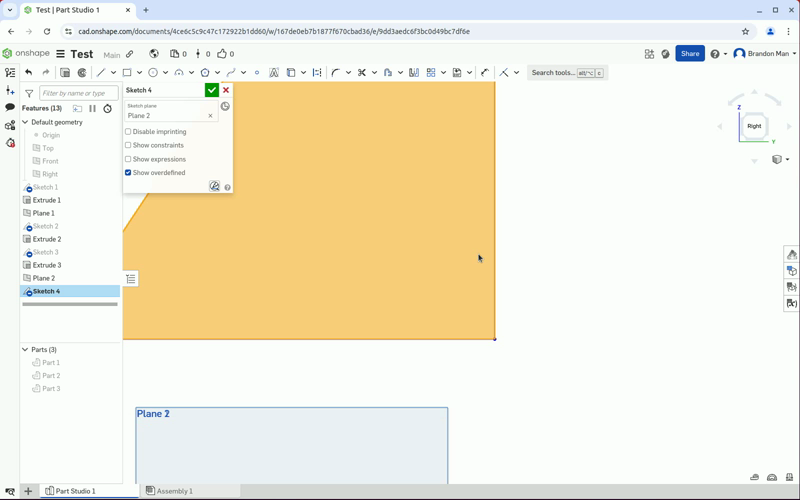
scroll(-6)
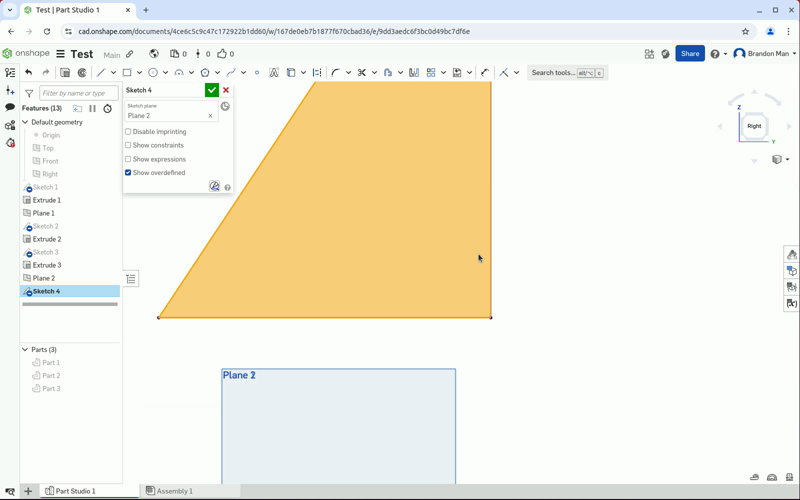
scroll(-6)
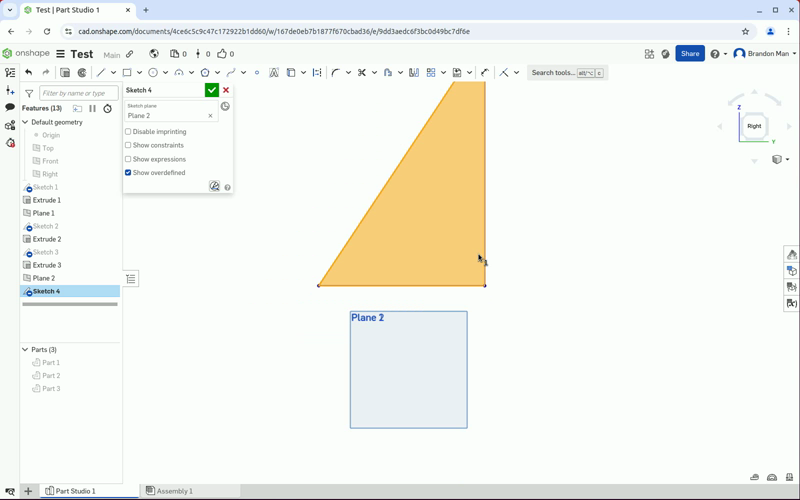
scroll(-6)
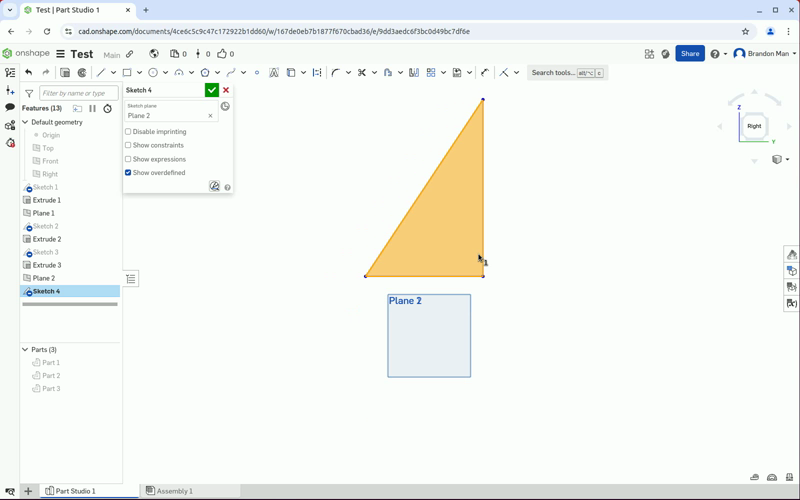
scroll(-6)
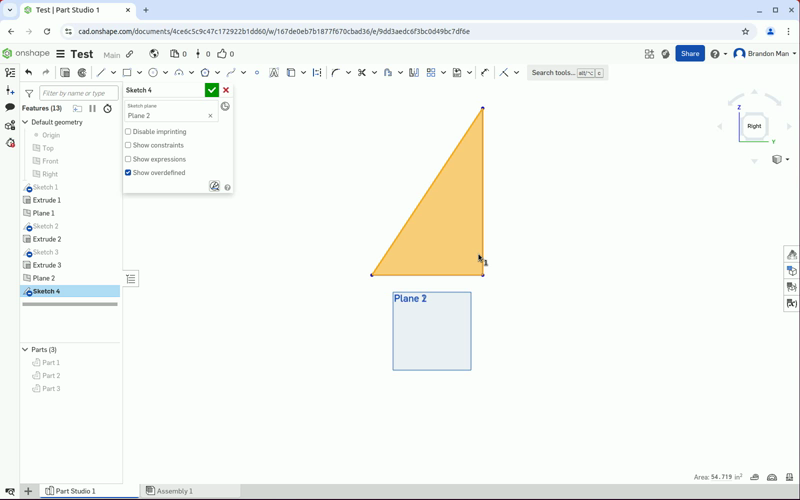
scroll(-6)
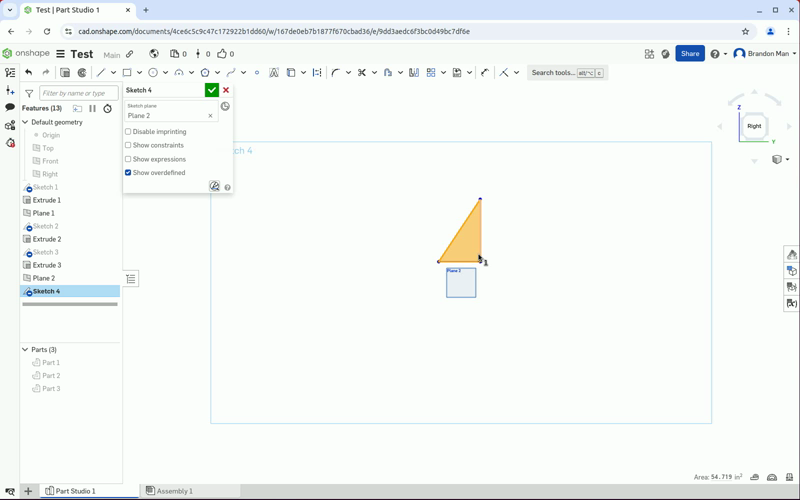
mouse_move(73, 352)
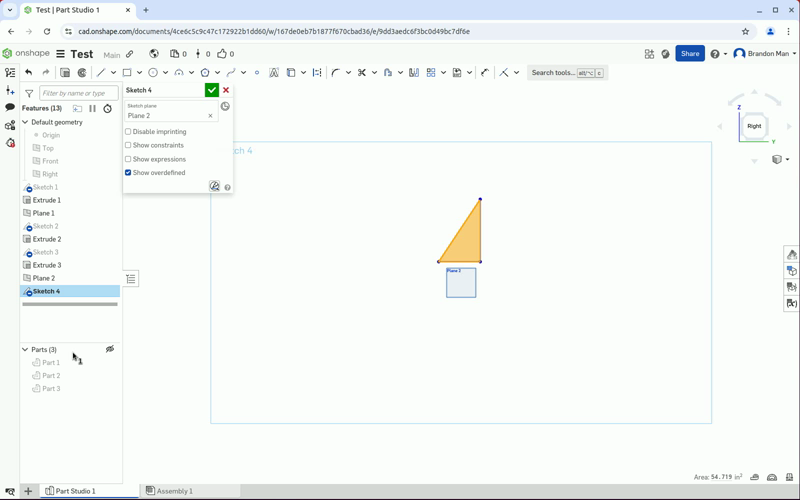
key(shift+y)
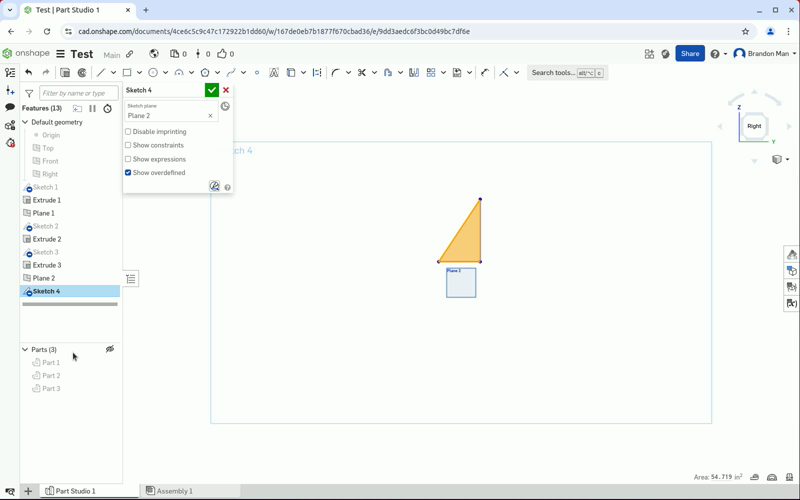
key(shift+e)
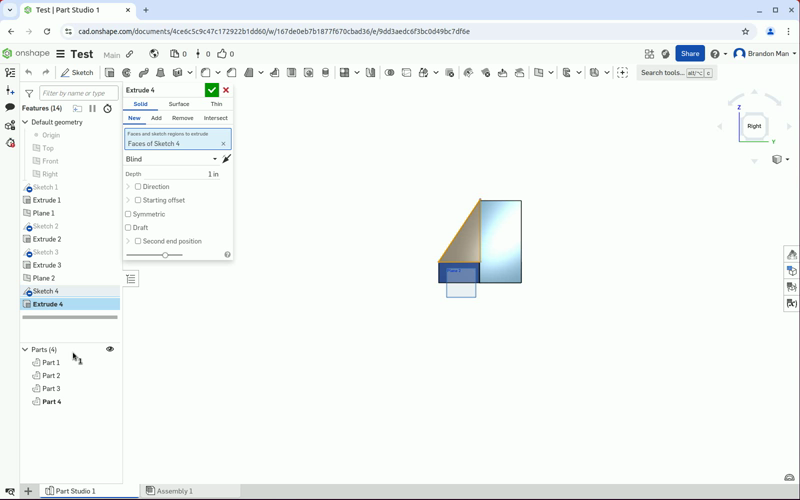
mouse_move(143, 106)
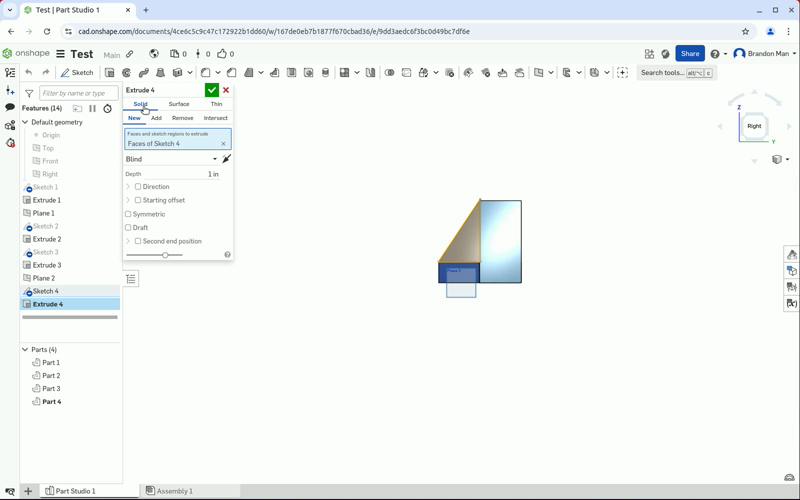
click(143, 106)
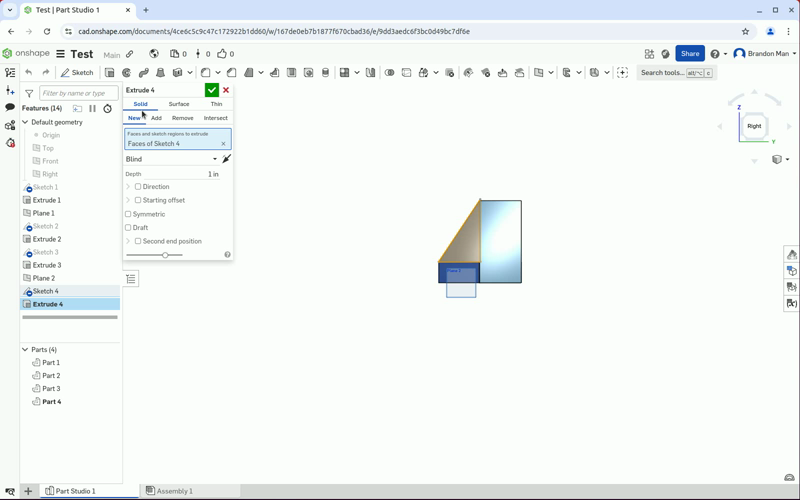
mouse_move(137, 120)
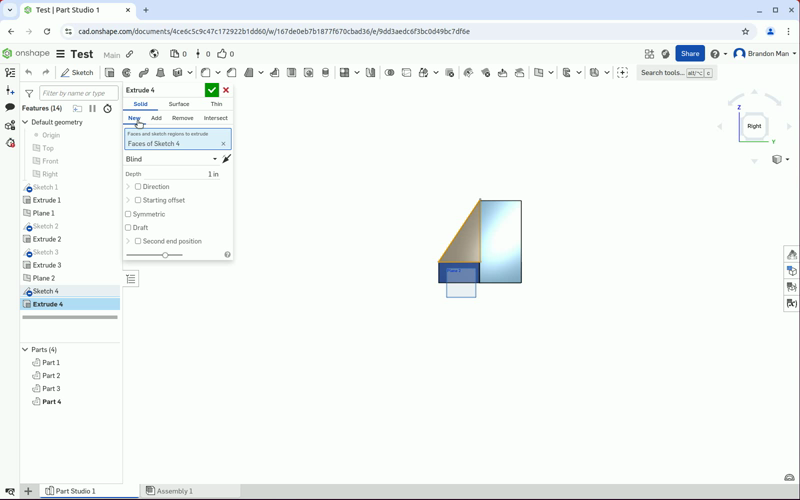
click(137, 120)
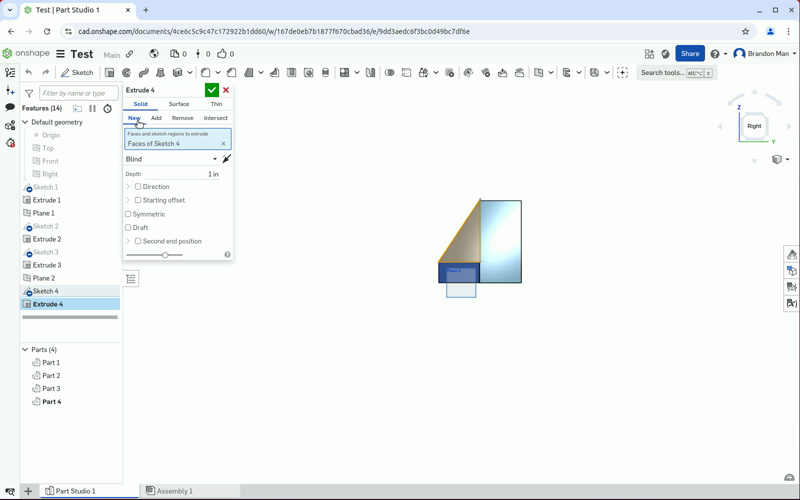
key(tab, 4)
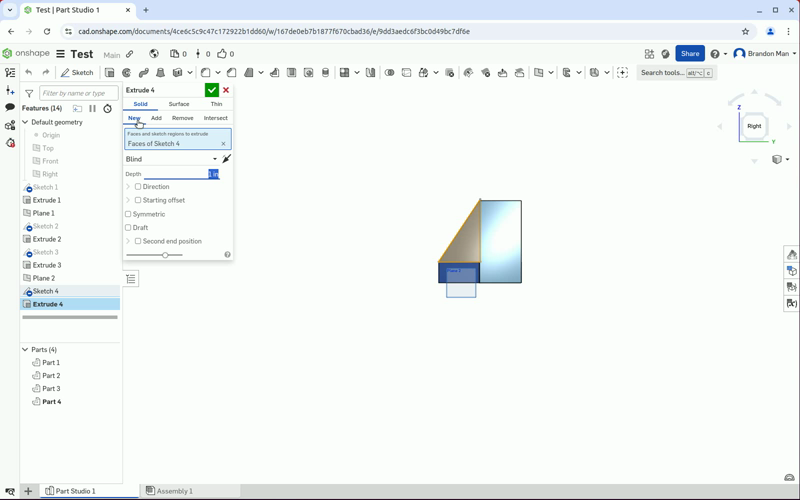
text(-30.811)
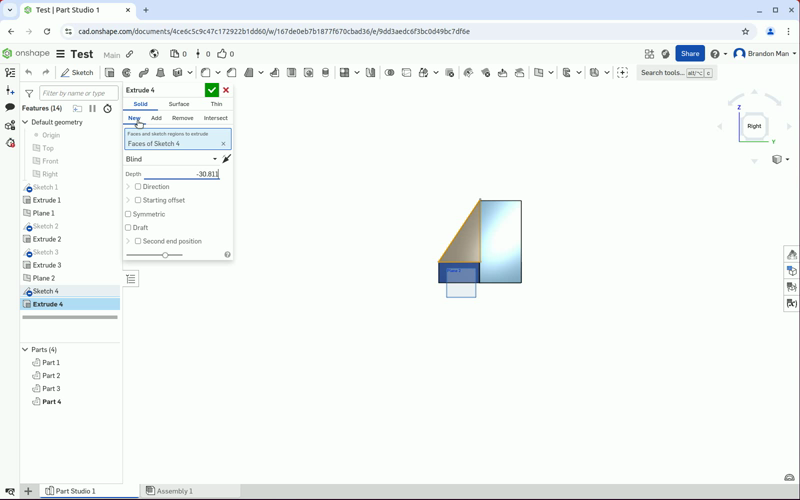
key(enter)
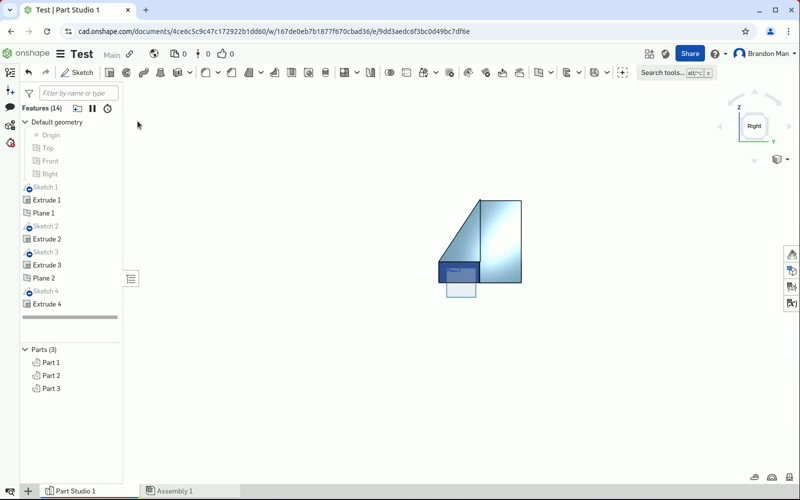
key(shift+h)
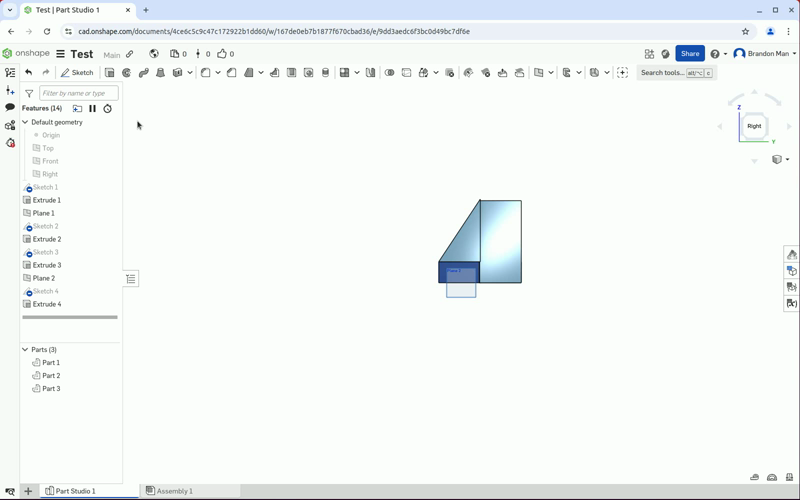
key(shift+h)
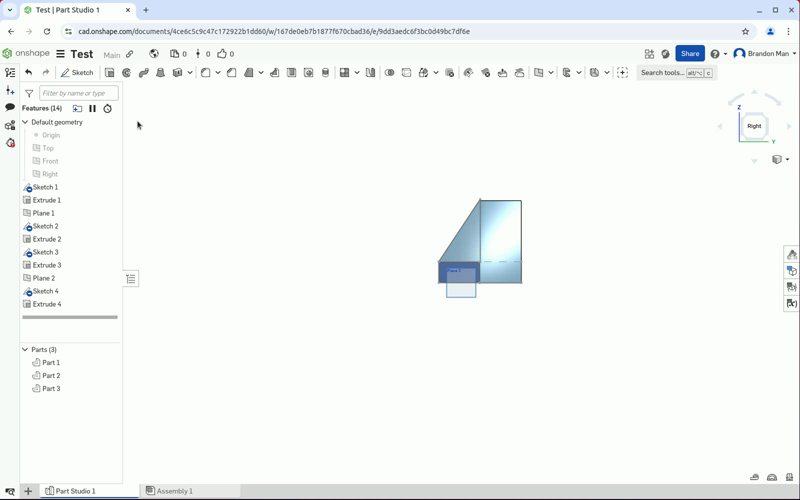
key(shift+7)
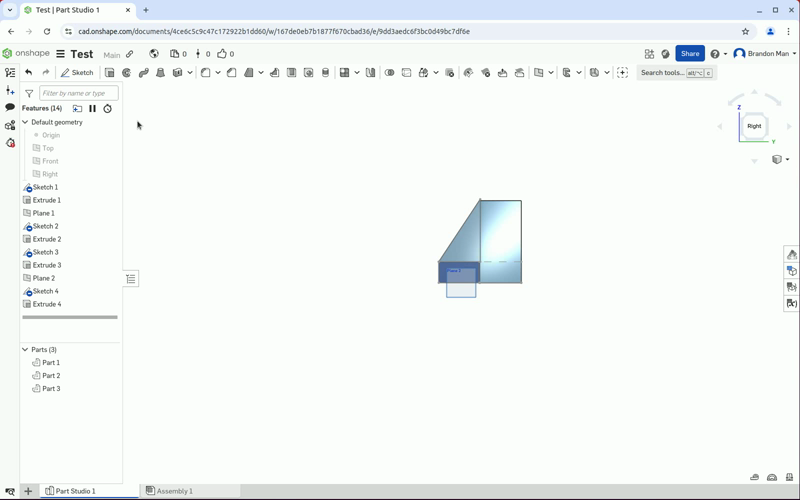
key(right, 2)
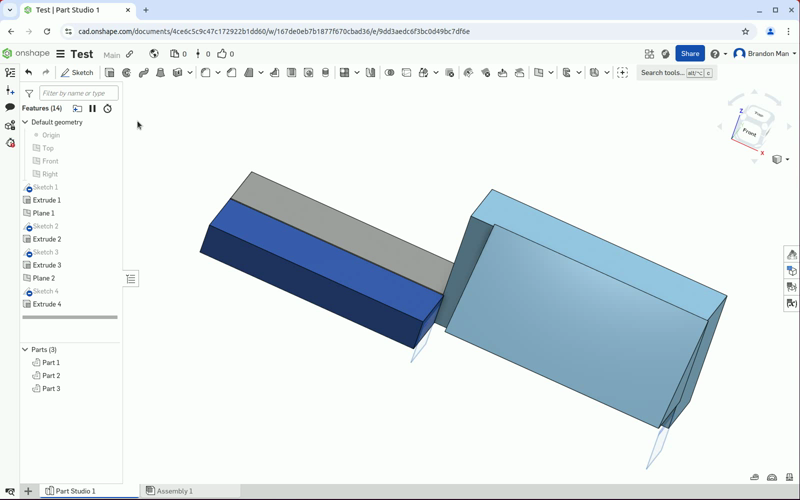
key(down, 2)
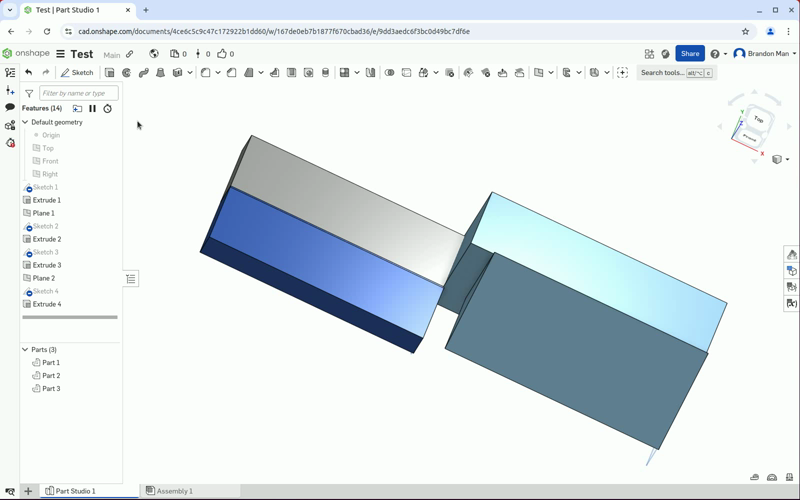
key(up, 2)
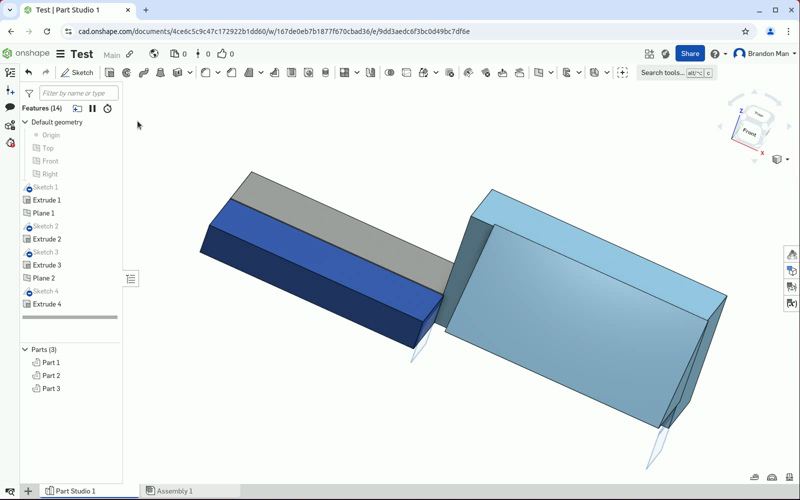
key(left, 2)
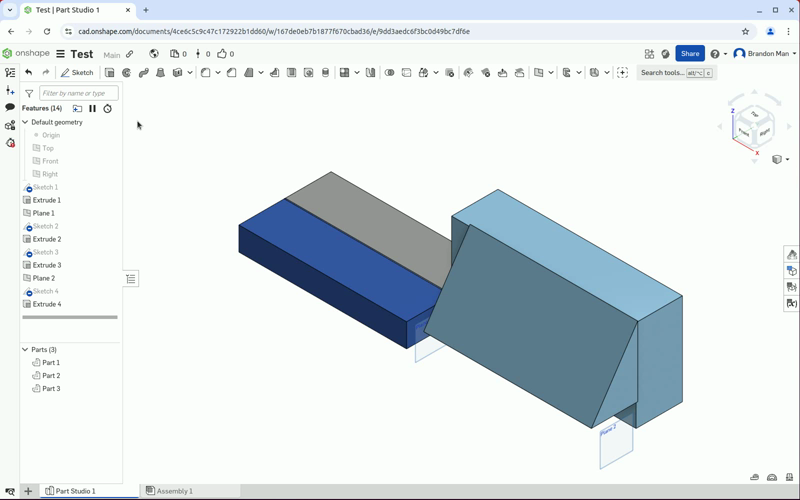
mouse_move(73, 189)
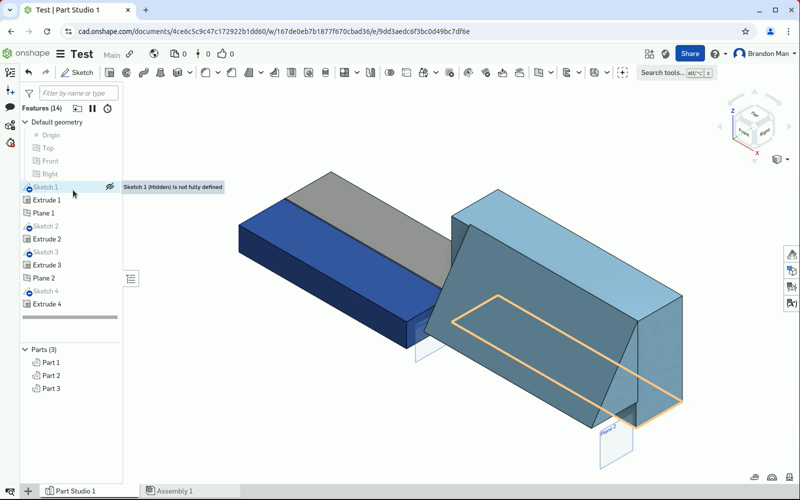
click(73, 189)